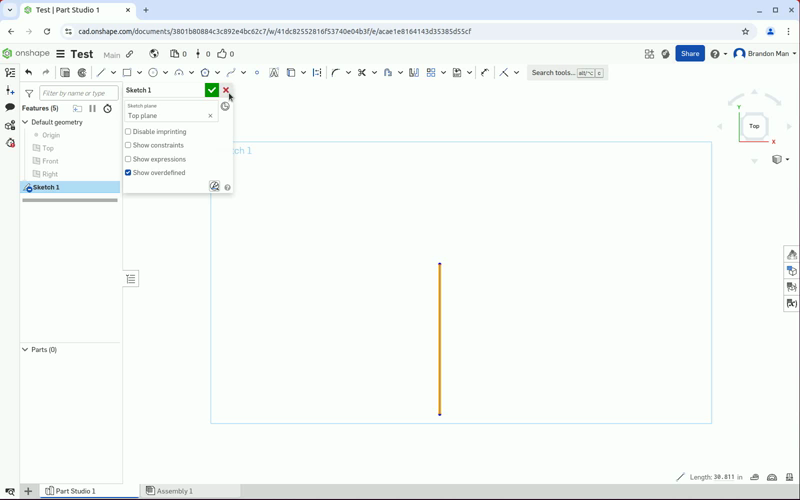
key(shift+h)
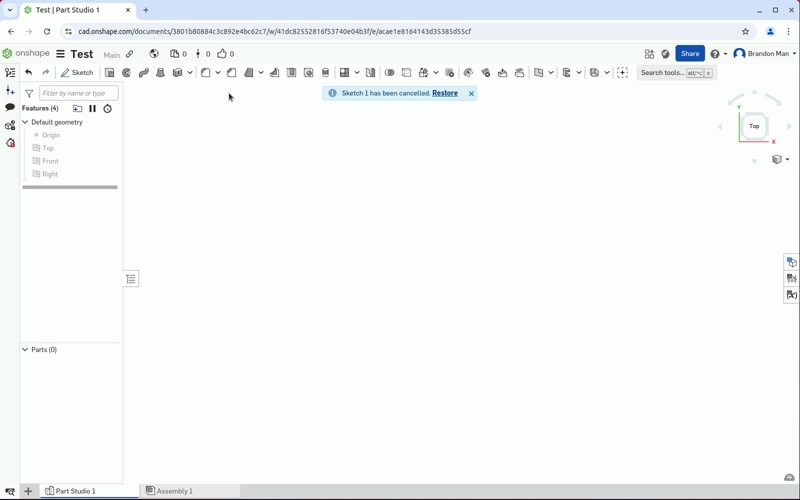
mouse_move(73, 352)
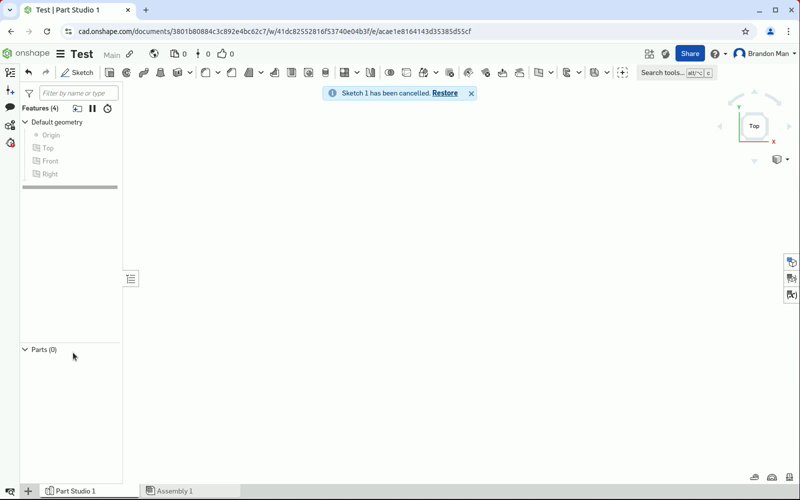
key(y)
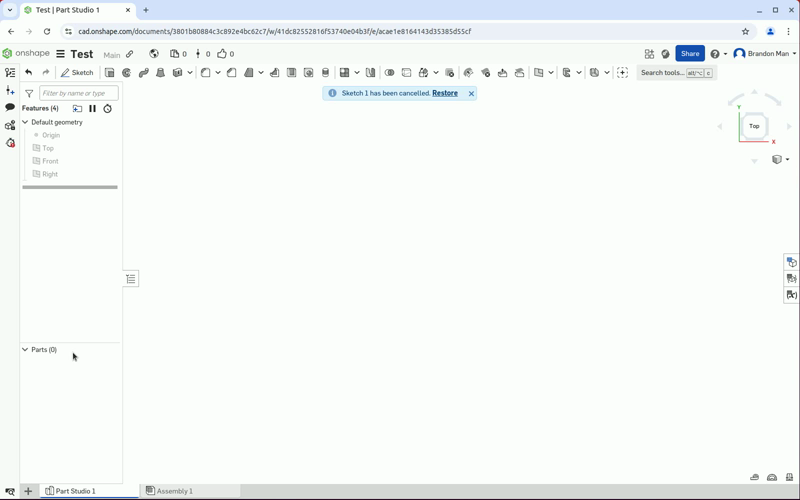
key(shift+p)
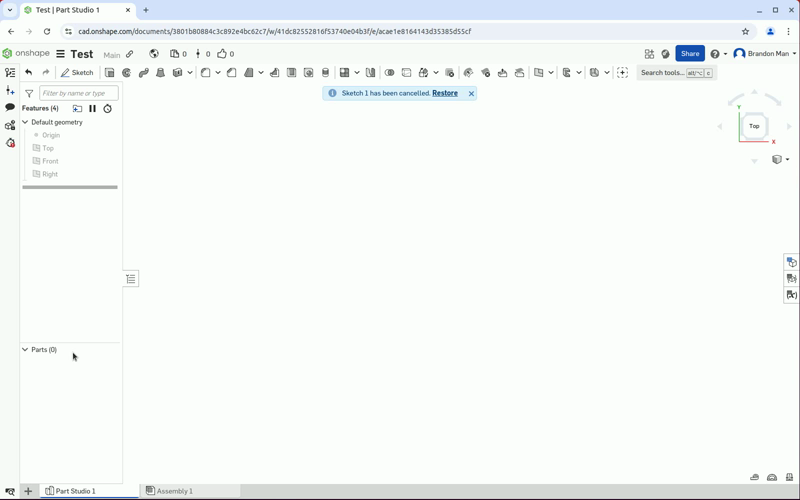
key(space)
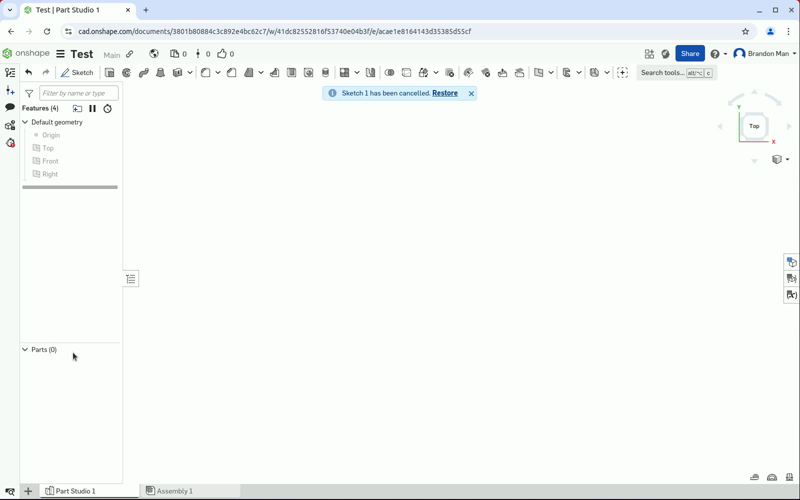
key_down(shift)
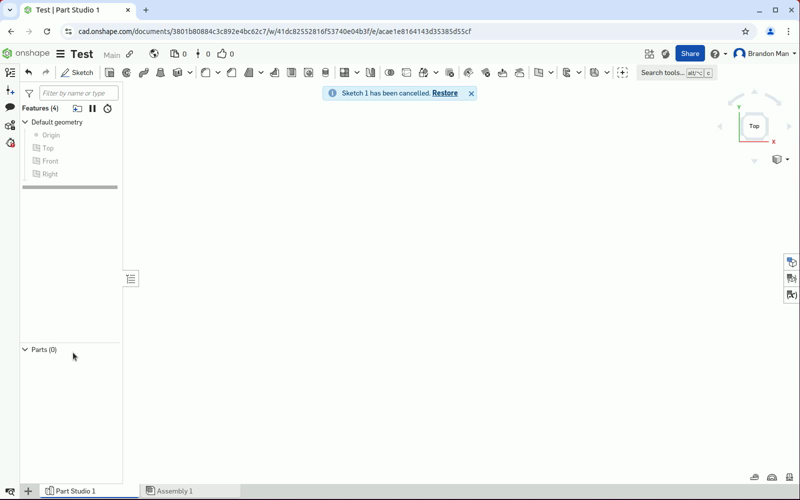
key(up)
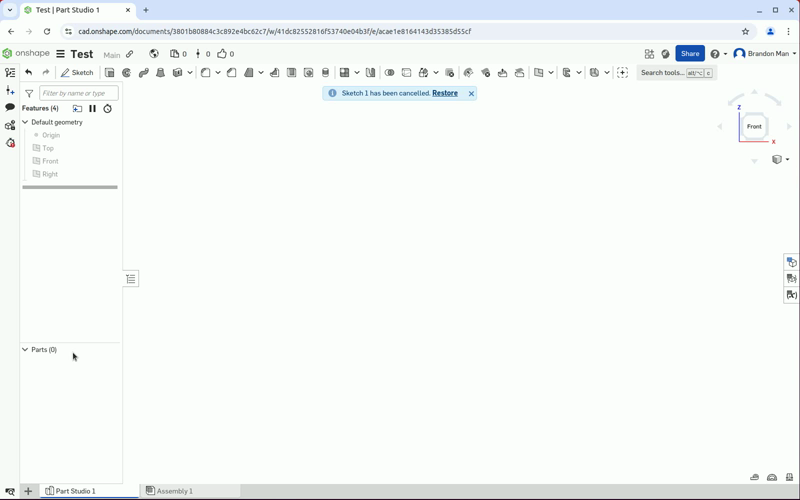
key_up(shift)
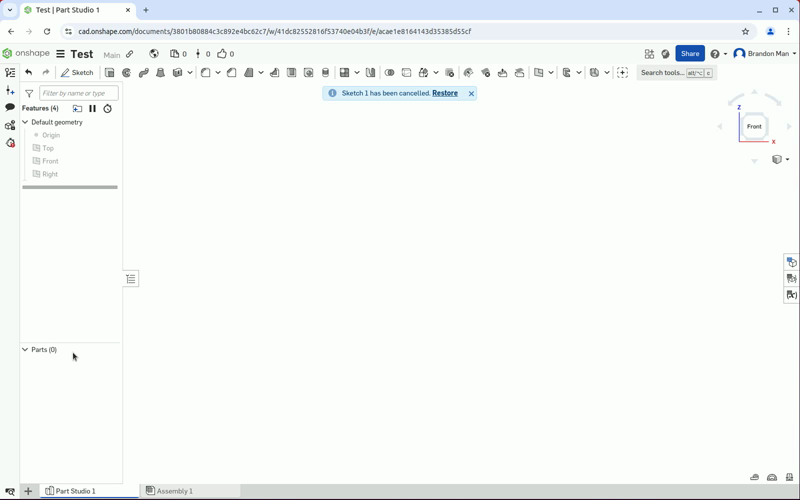
mouse_move(73, 352)
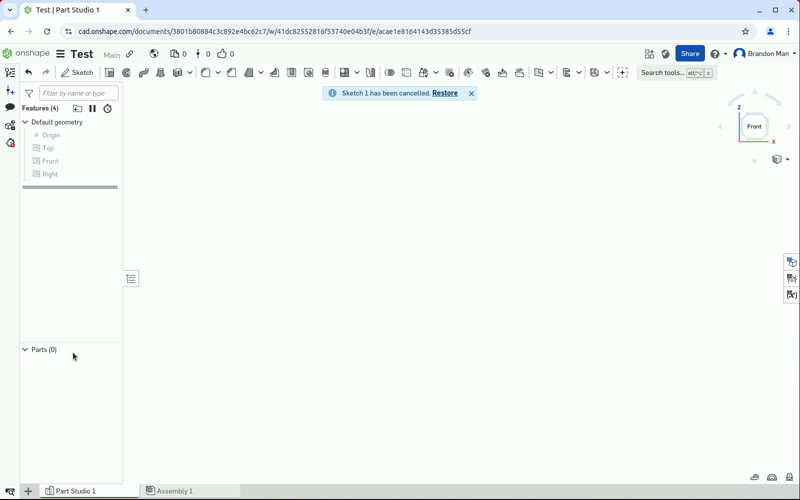
key(shift+y)
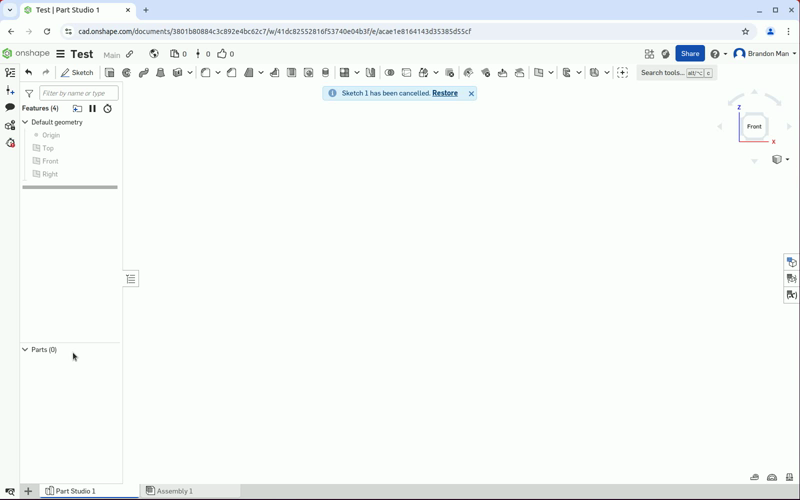
key(shift+s)
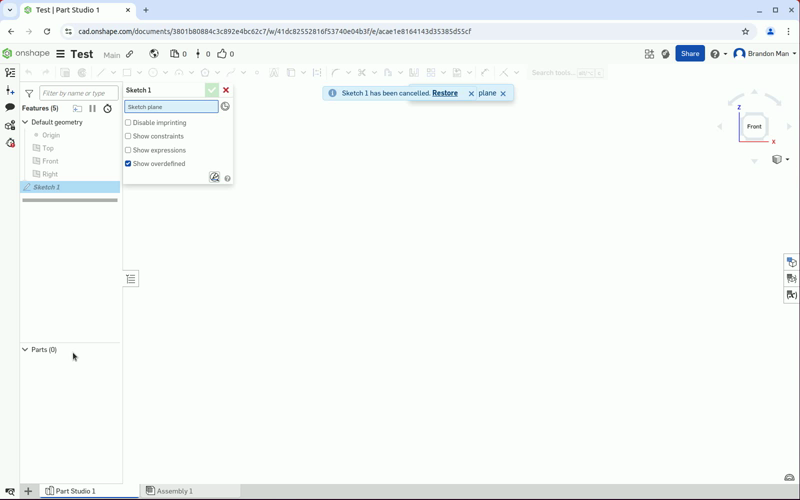
mouse_move(73, 163)
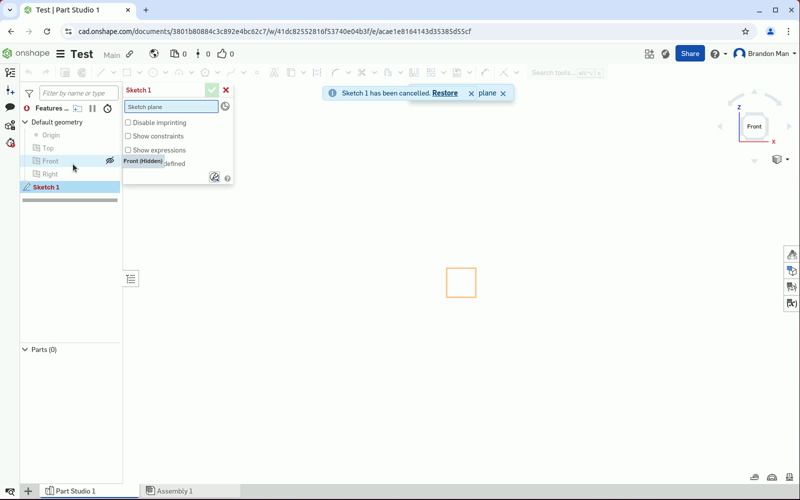
click(73, 163)
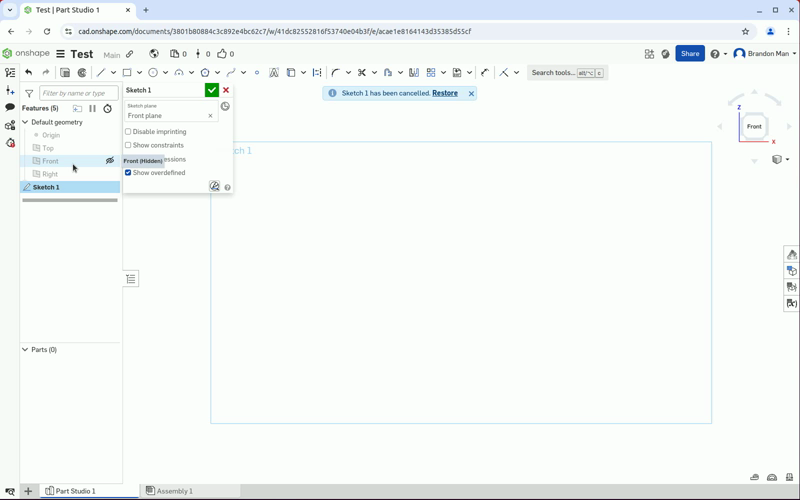
mouse_move(73, 352)
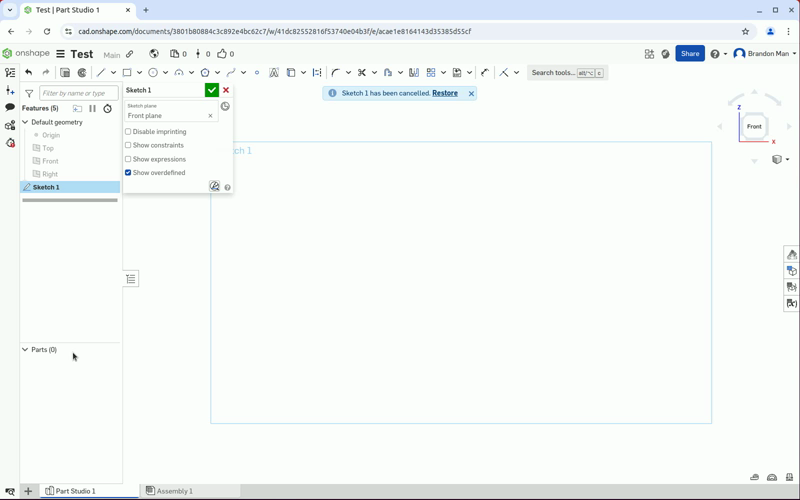
key(y)
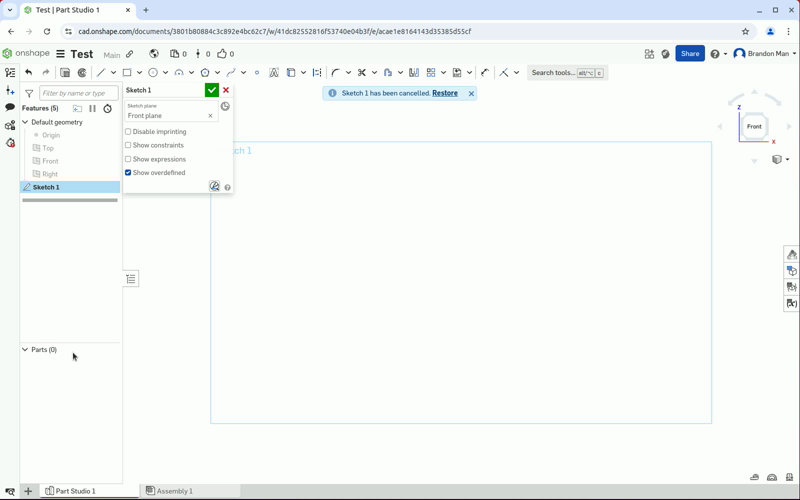
key(l)
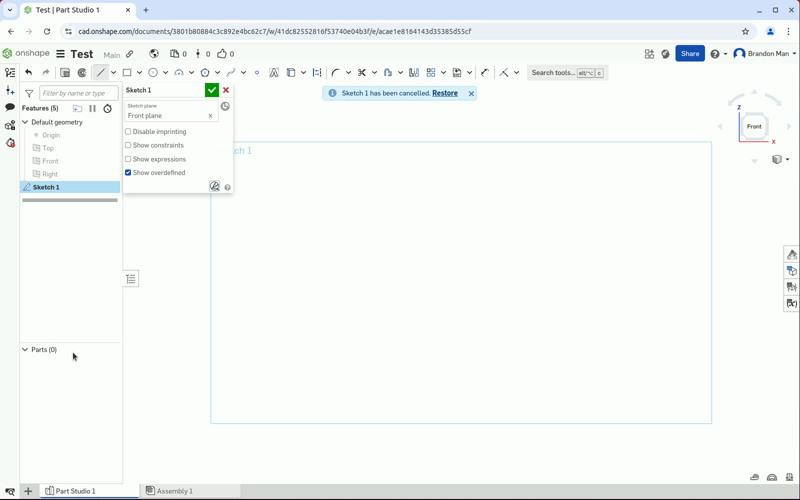
key_down(shift)
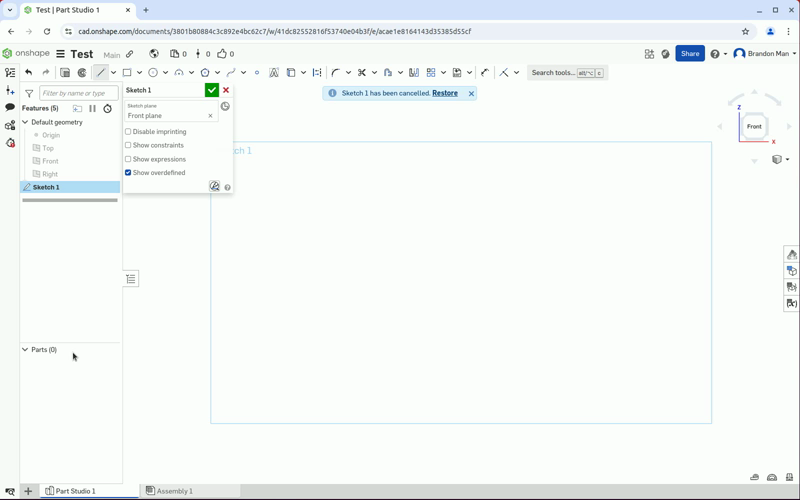
mouse_move(348, 309)
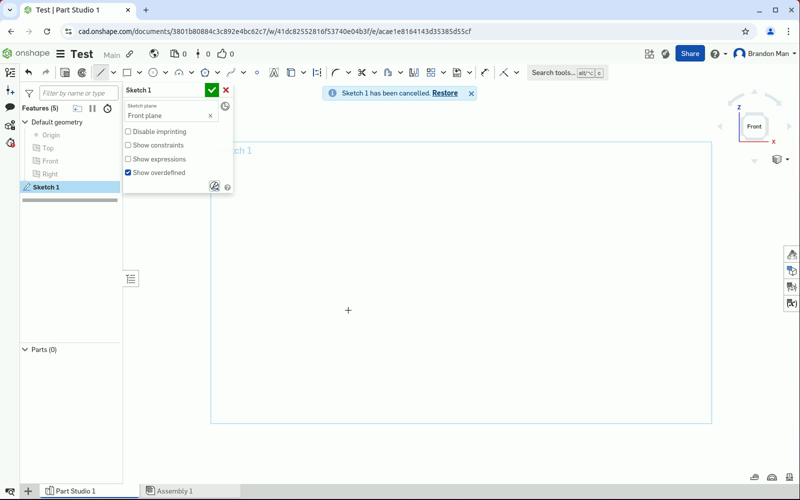
click(348, 309)
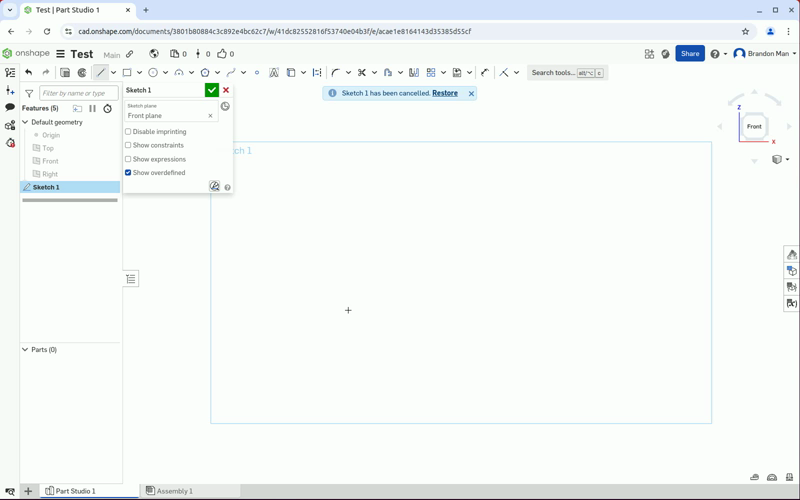
key_up(shift)
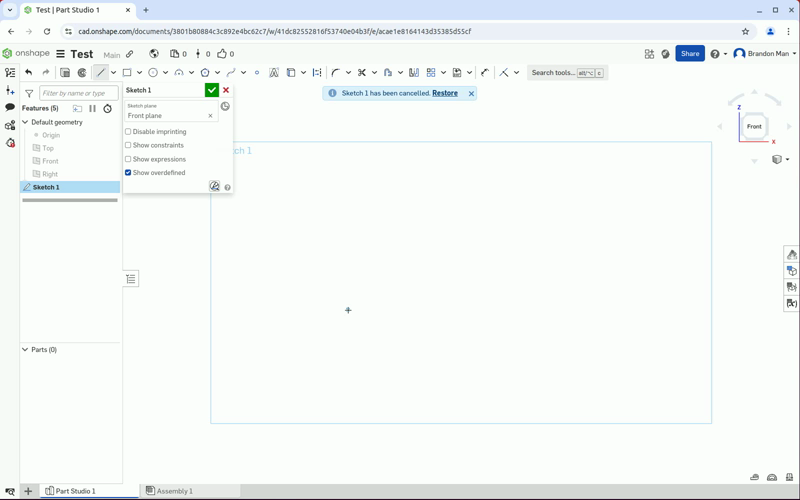
key_down(shift)
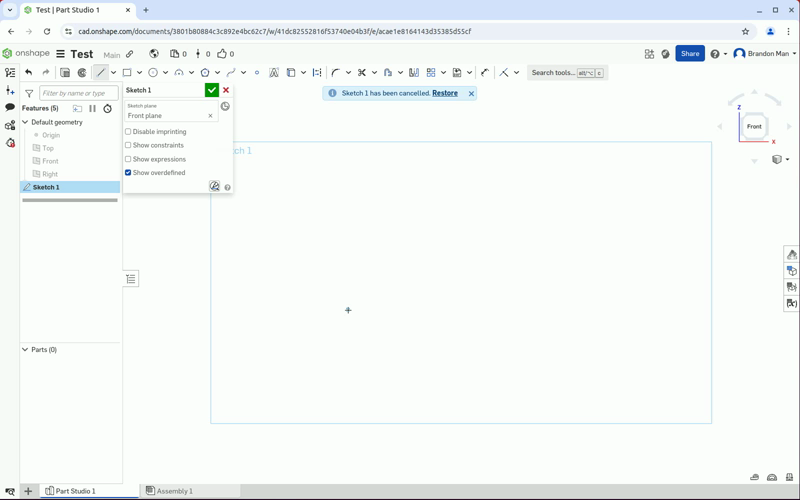
mouse_move(460, 309)
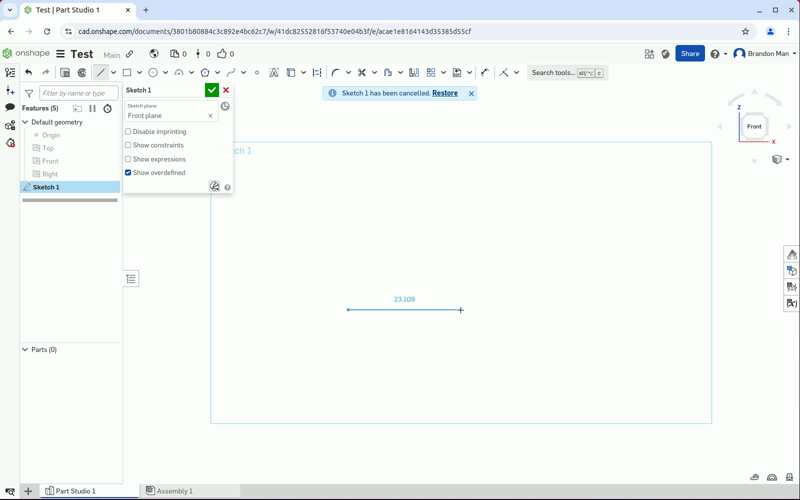
click(460, 309)
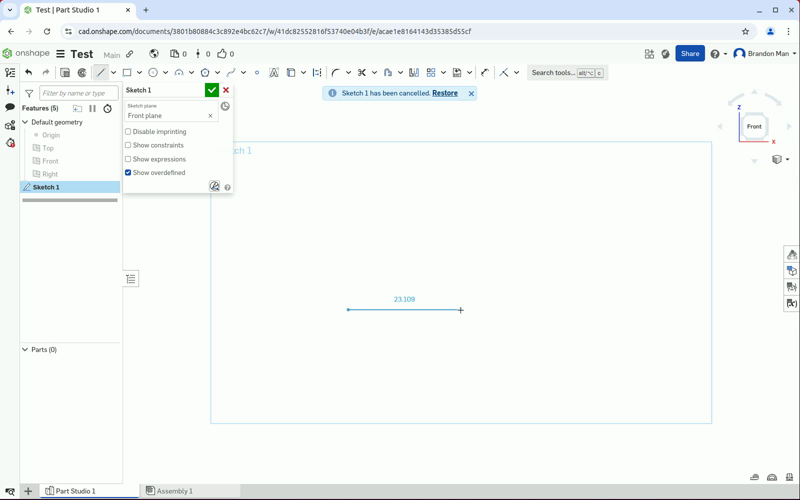
key_up(shift)
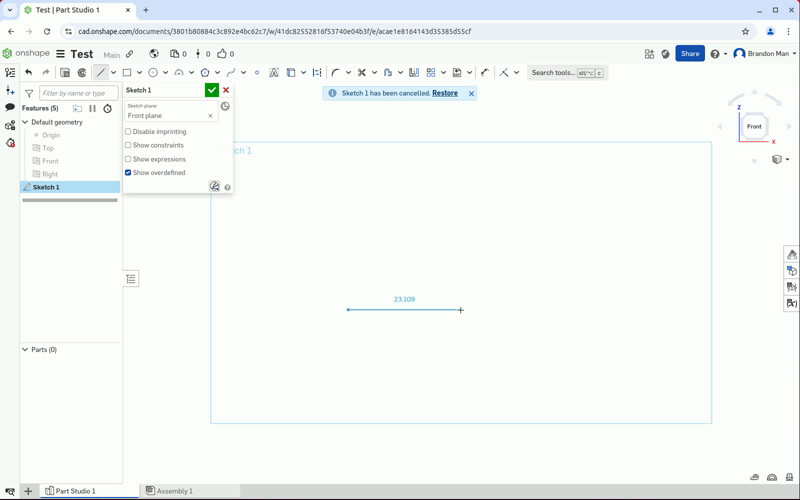
key_down(shift)
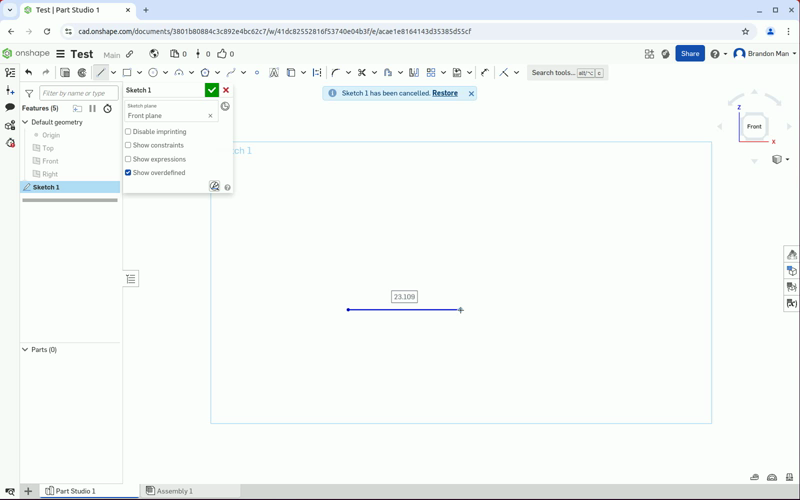
mouse_move(460, 205)
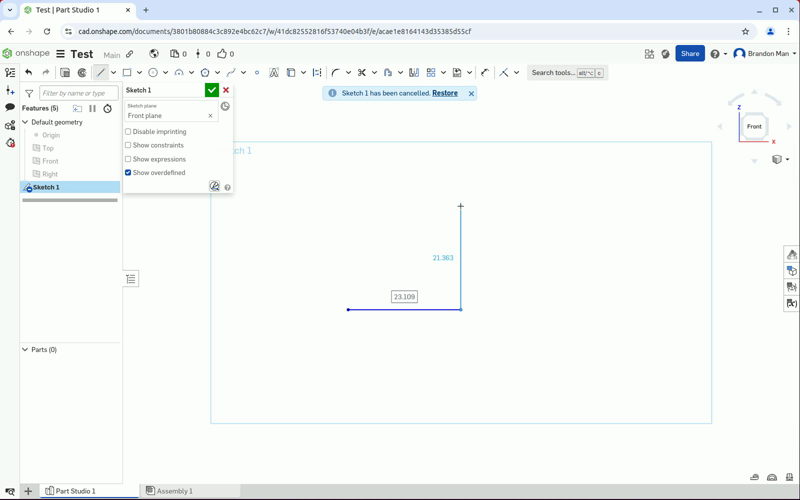
click(460, 205)
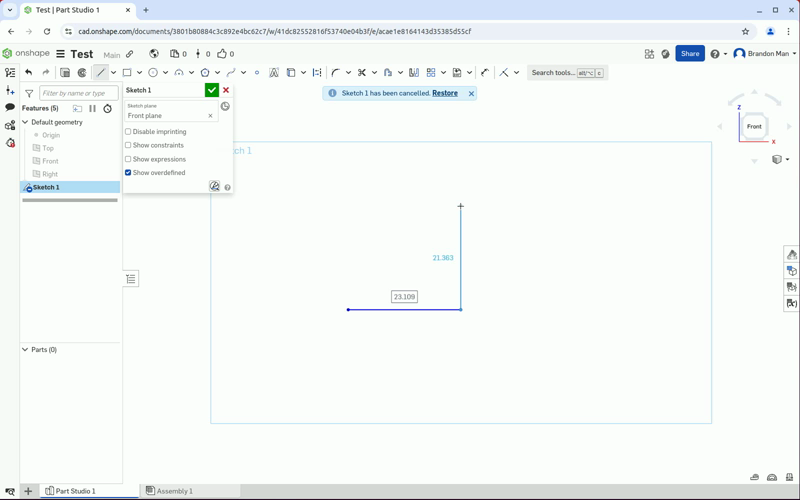
key_up(shift)
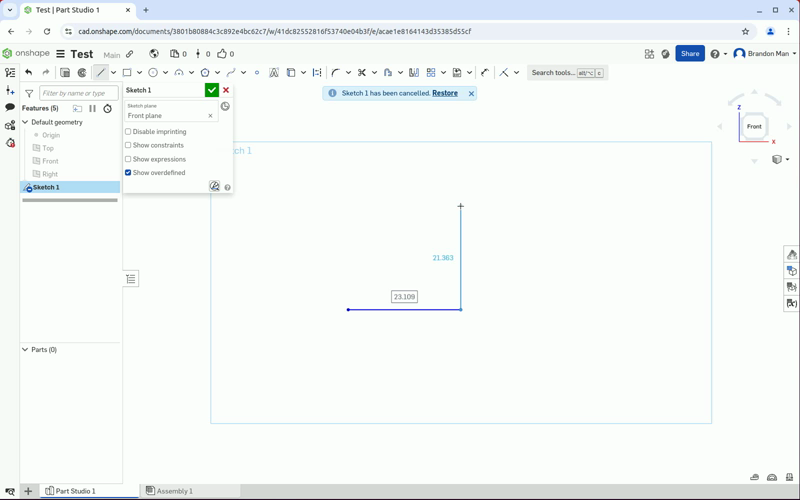
key_down(shift)
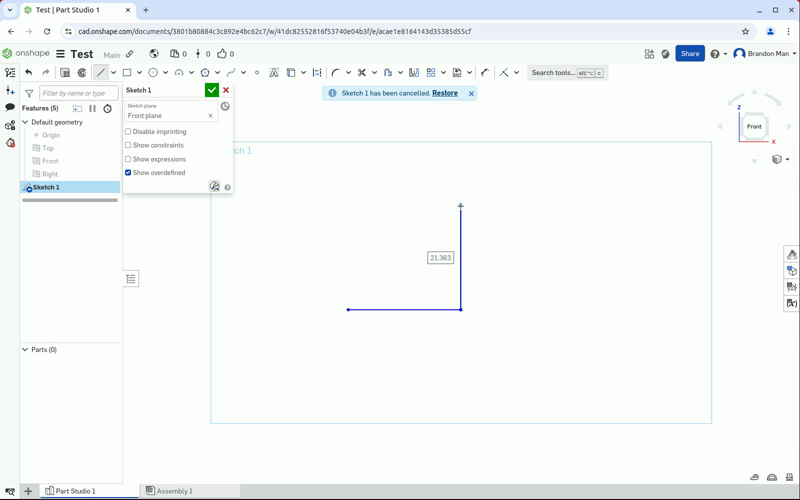
mouse_move(348, 205)
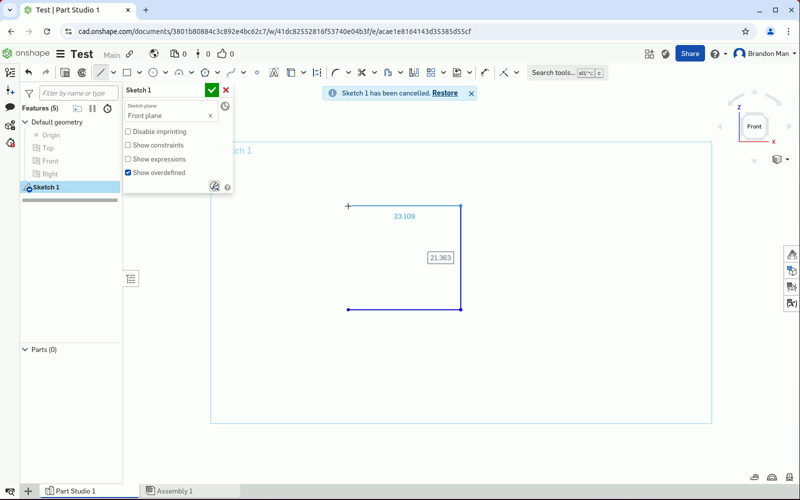
click(348, 205)
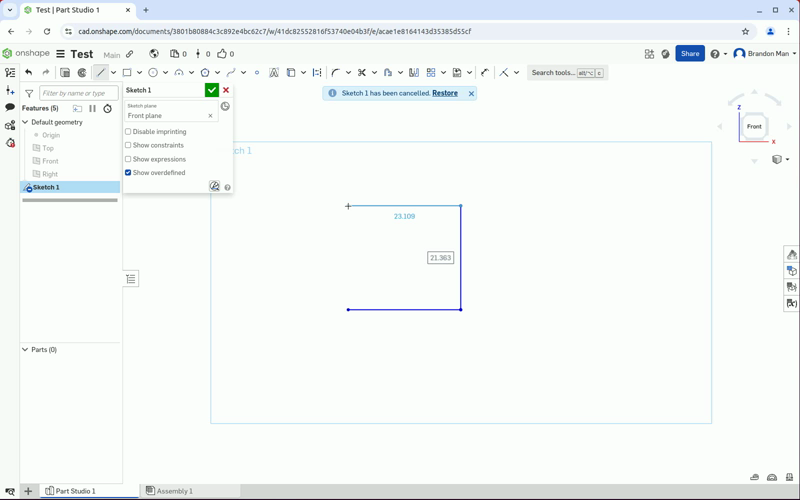
key_up(shift)
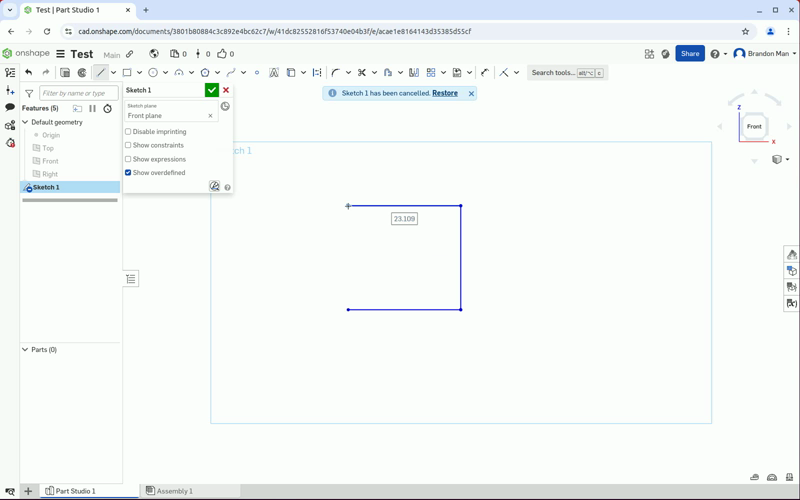
key_down(shift)
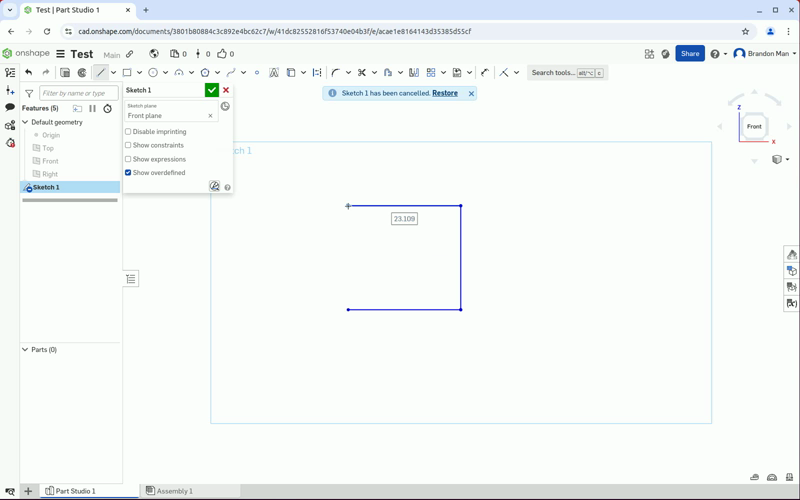
mouse_move(348, 309)
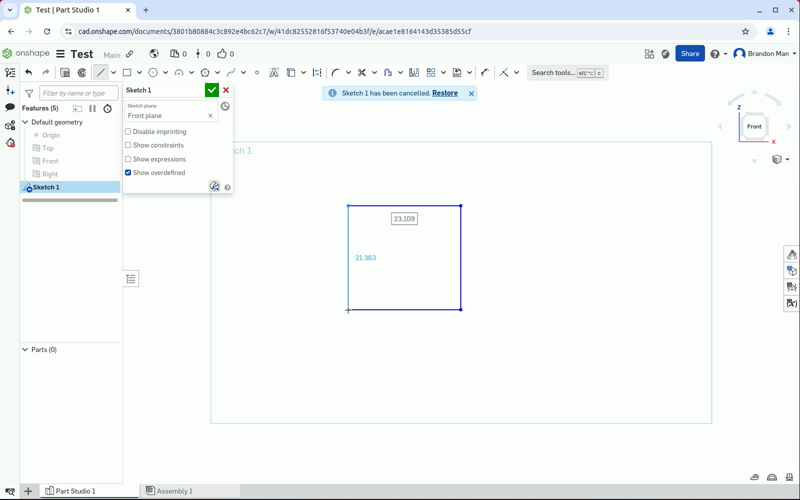
key_up(shift)
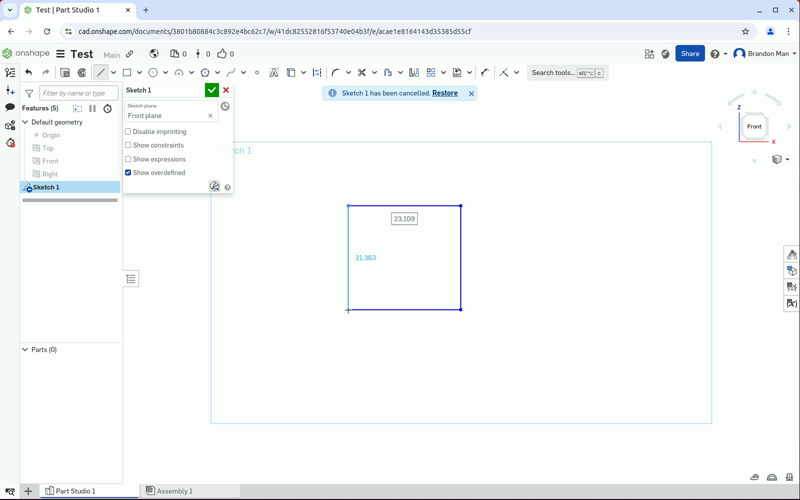
click(348, 309)
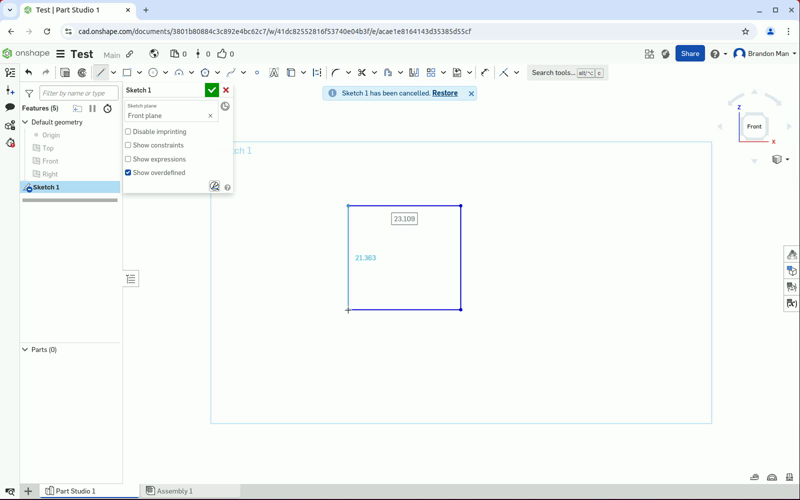
key(esc)
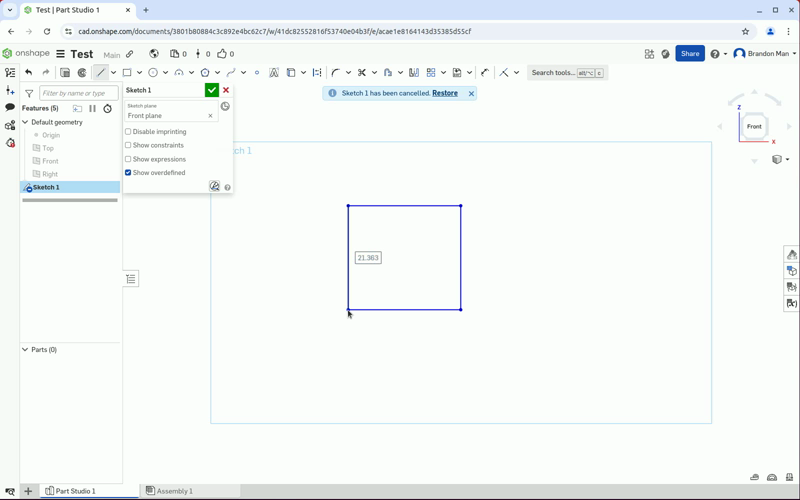
key(l)
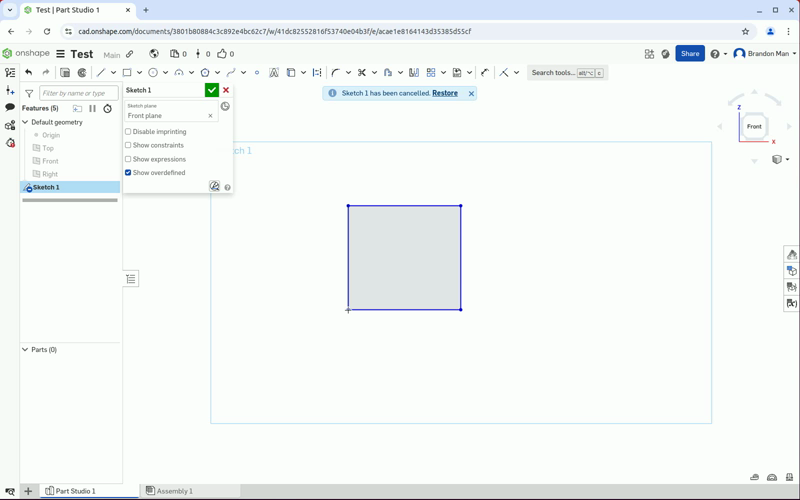
key_down(shift)
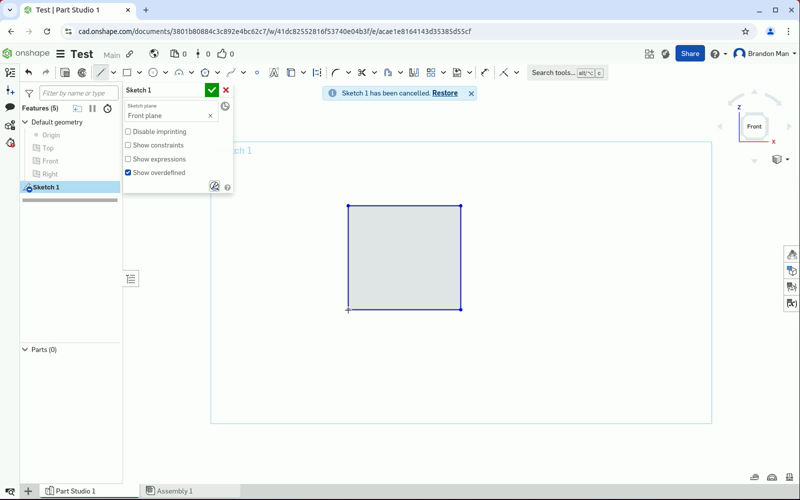
mouse_move(363, 298)
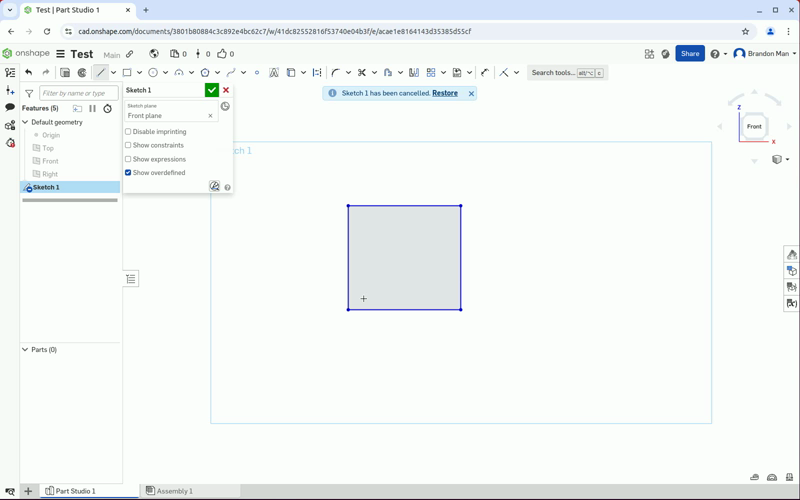
click(363, 298)
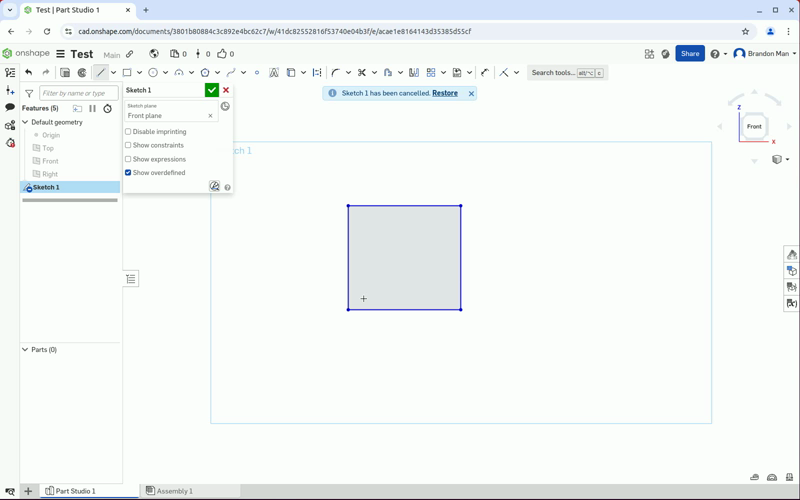
key_up(shift)
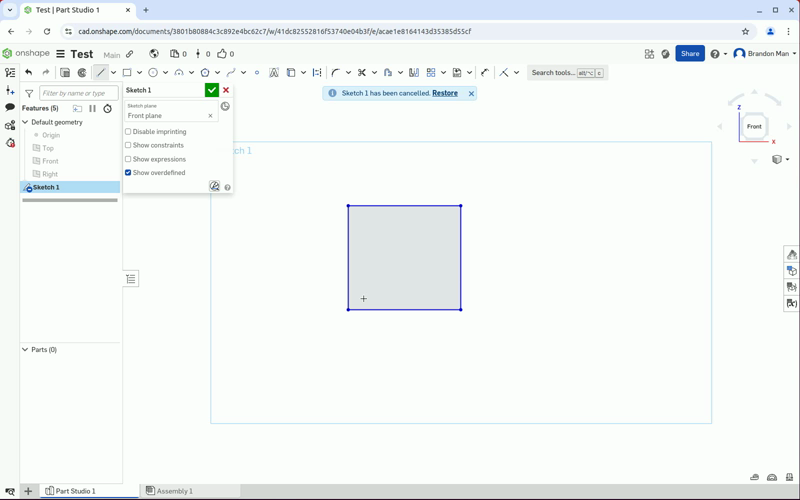
key_down(shift)
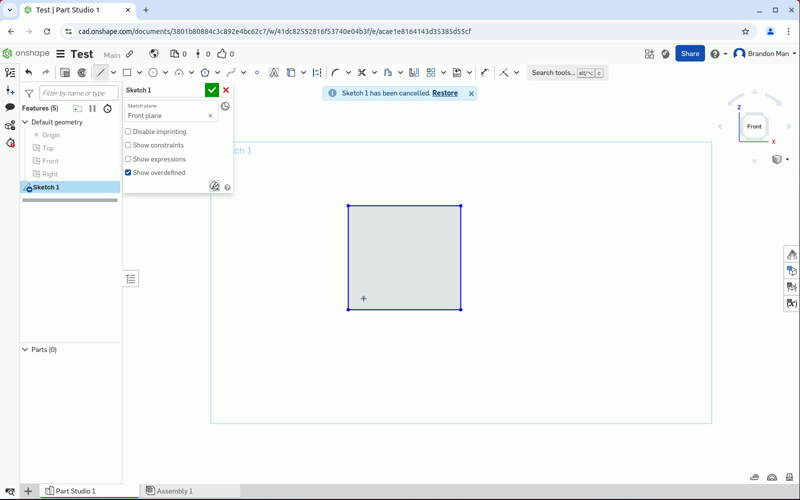
mouse_move(443, 298)
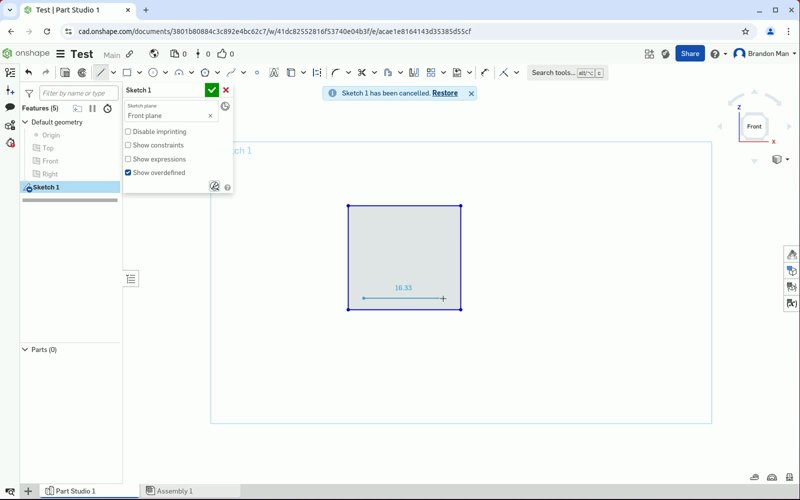
click(443, 298)
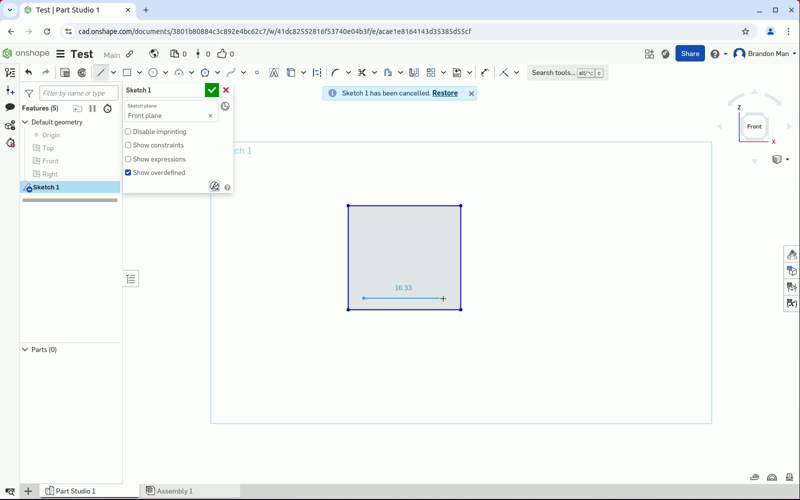
key_up(shift)
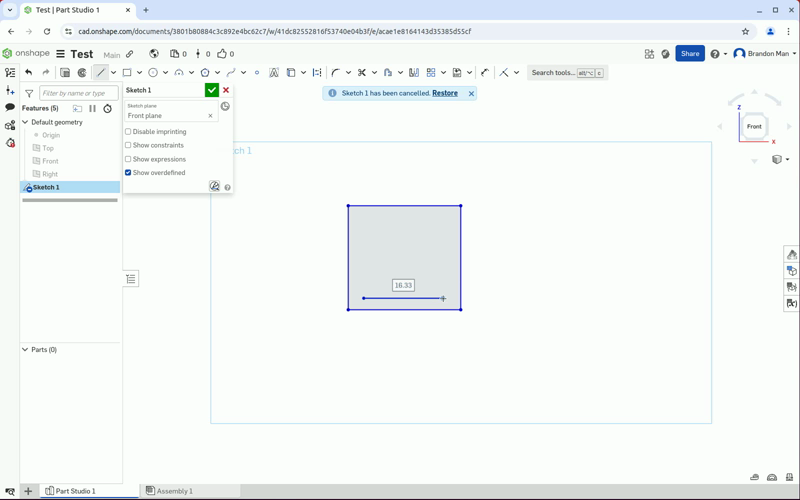
key_down(shift)
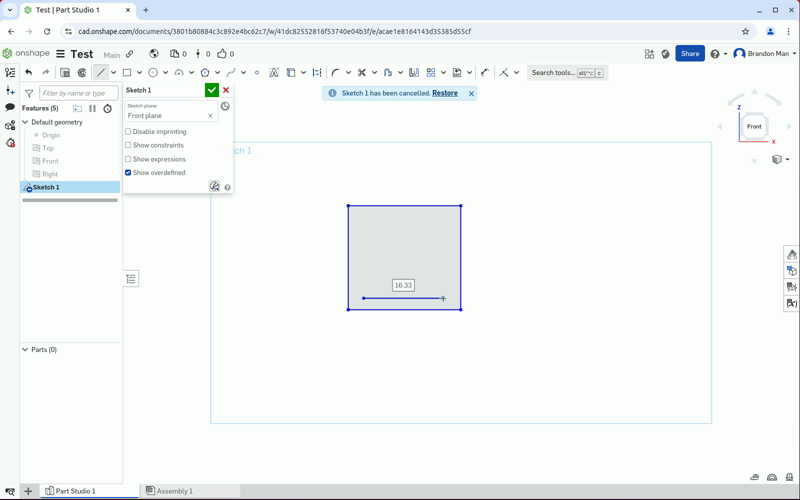
mouse_move(443, 217)
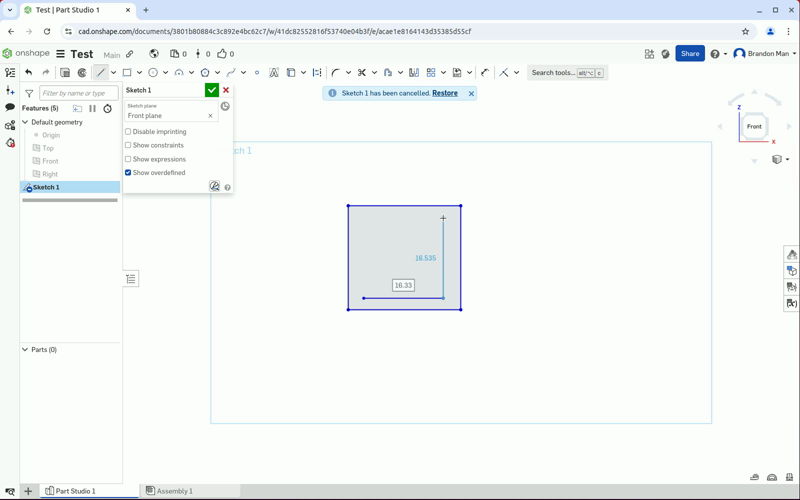
click(443, 217)
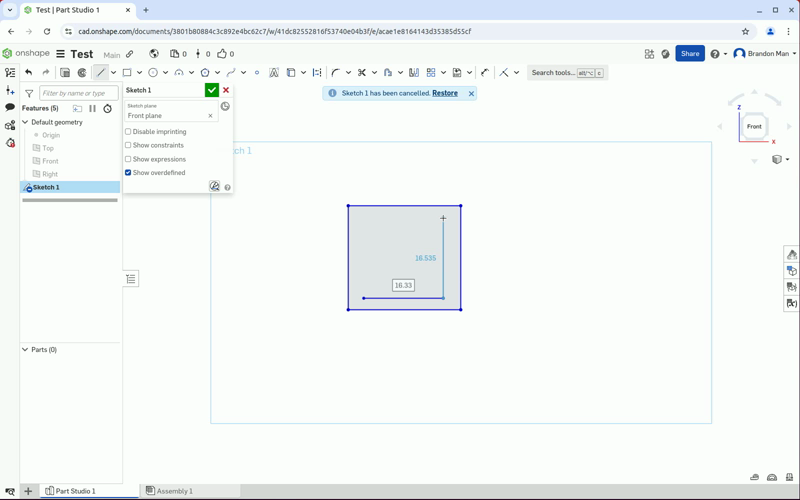
key_up(shift)
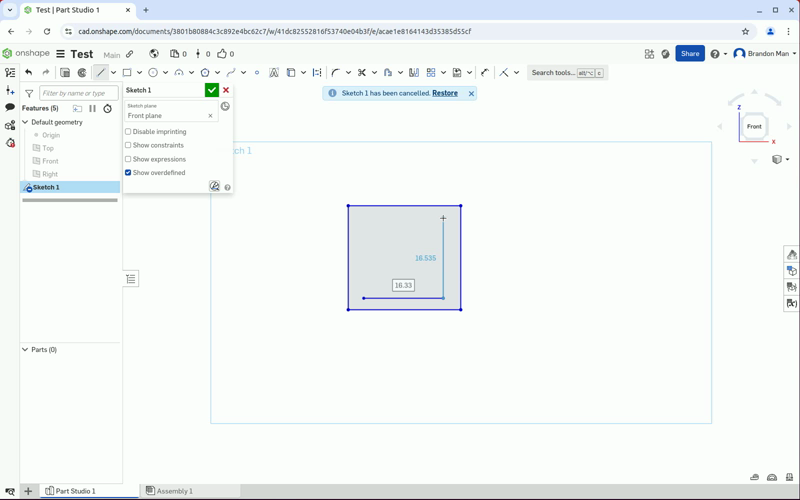
key_down(shift)
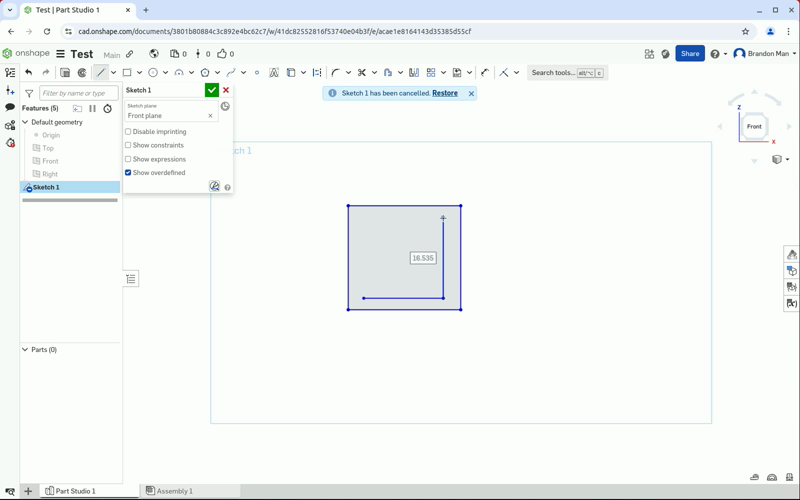
mouse_move(363, 217)
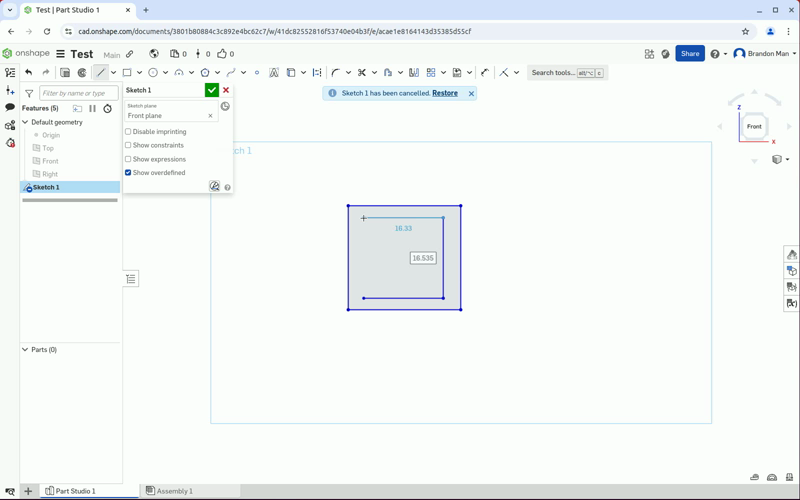
click(363, 217)
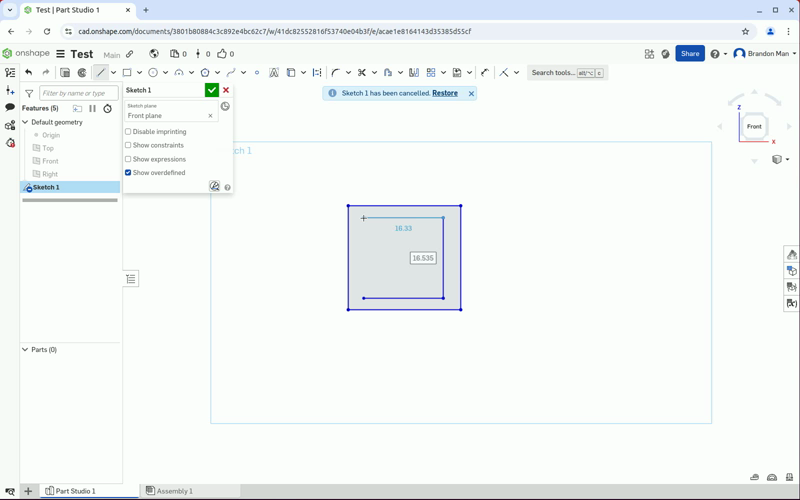
key_up(shift)
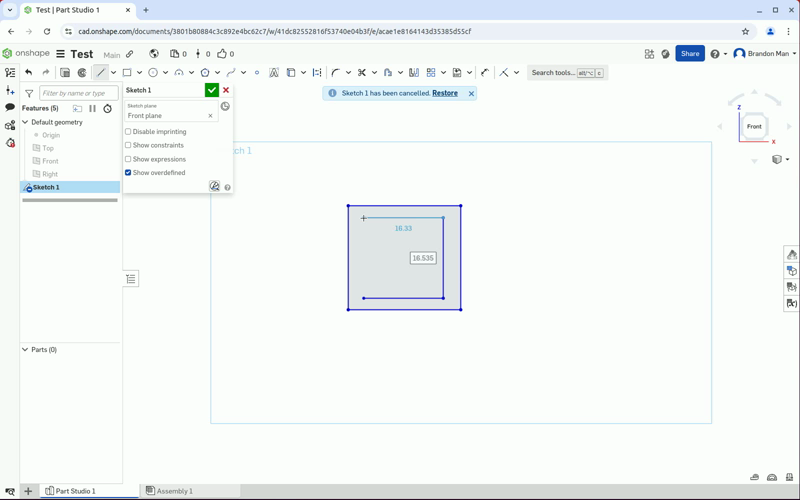
key_down(shift)
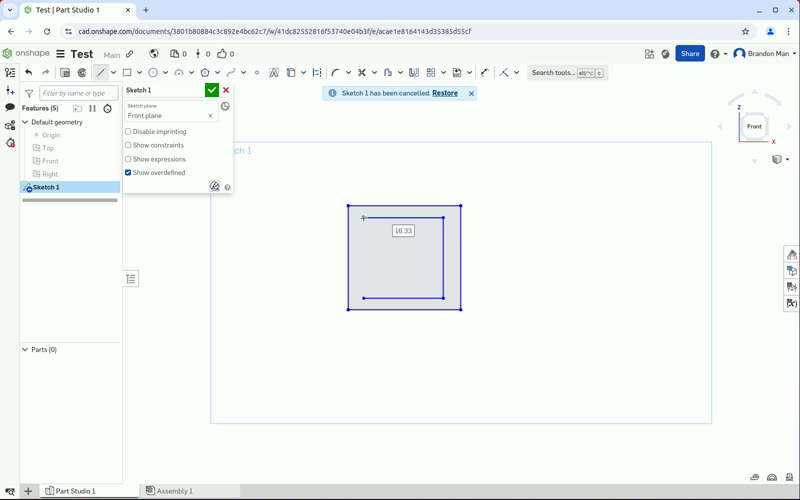
mouse_move(363, 298)
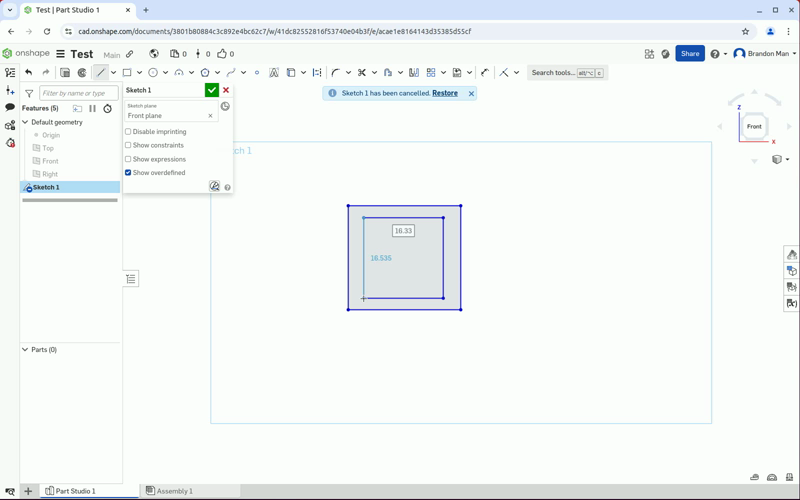
key_up(shift)
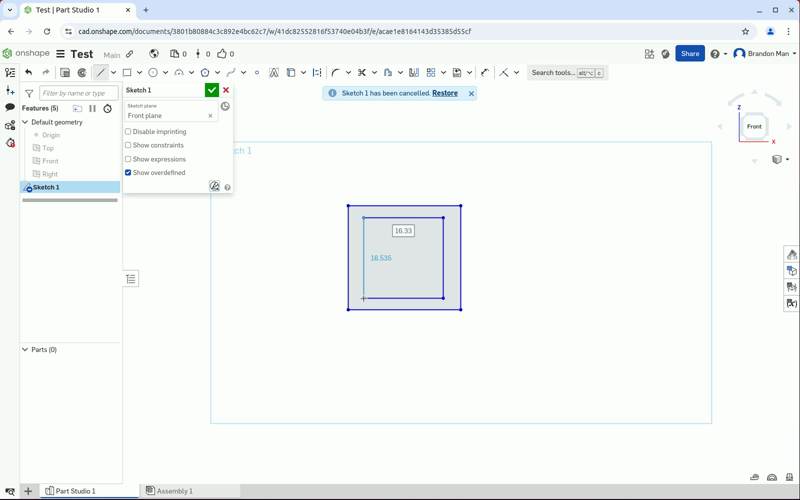
click(363, 298)
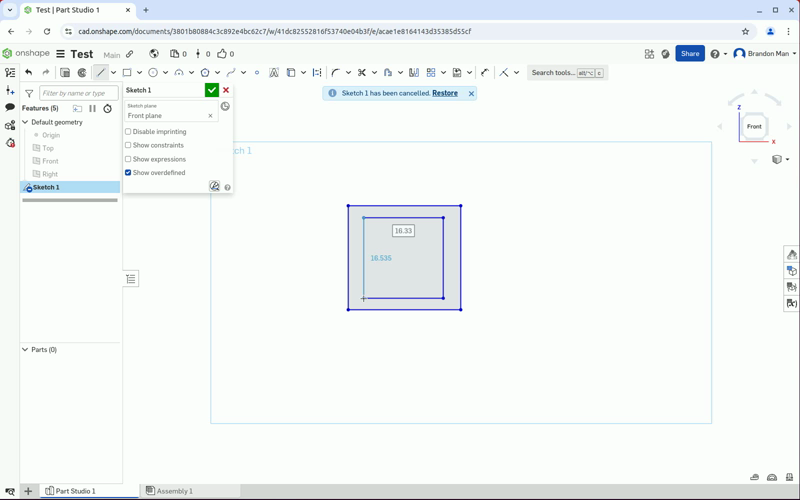
key(esc)
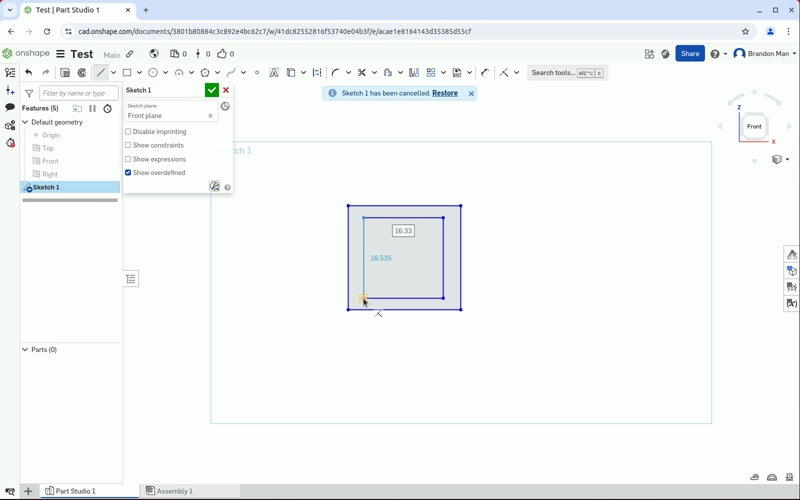
mouse_move(455, 253)
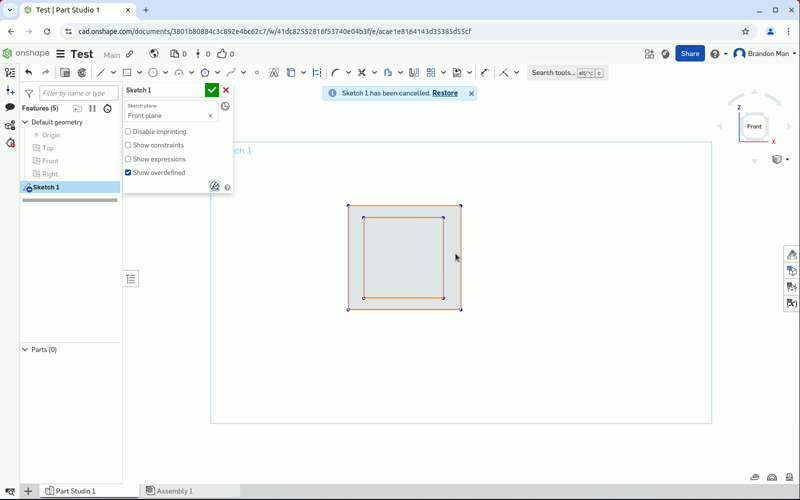
click(455, 253)
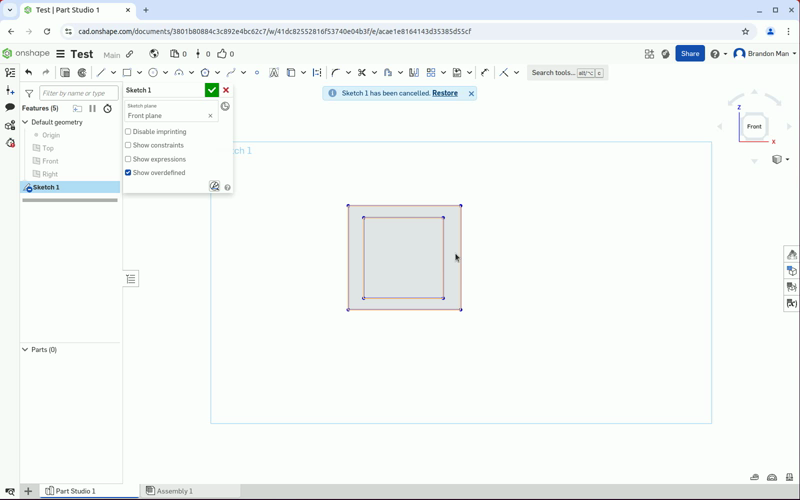
mouse_move(73, 352)
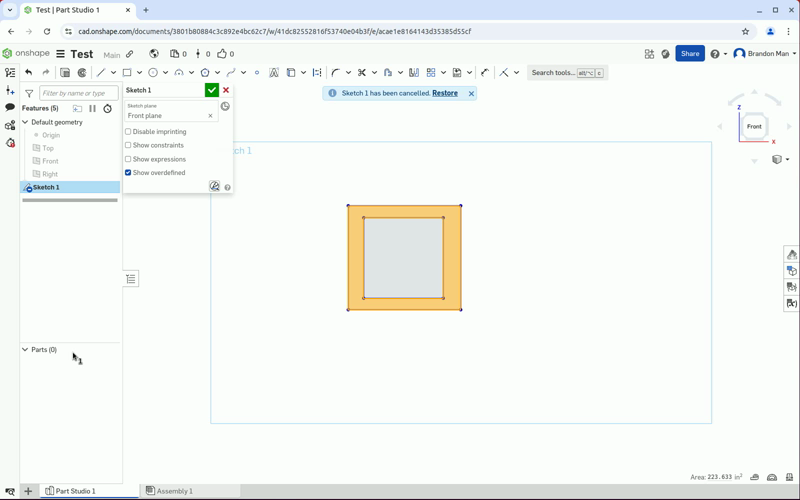
key(shift+y)
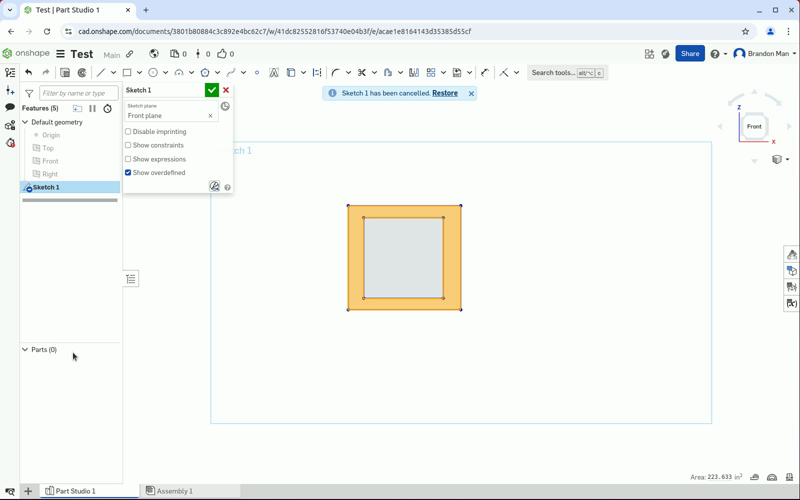
key(shift+e)
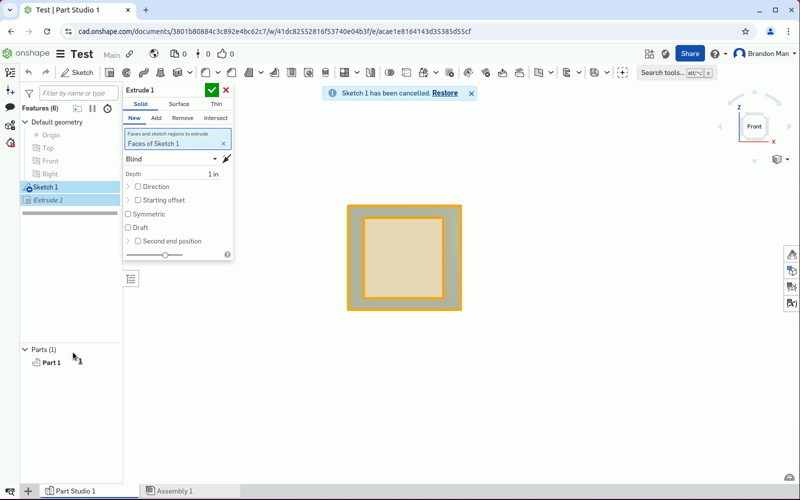
mouse_move(143, 106)
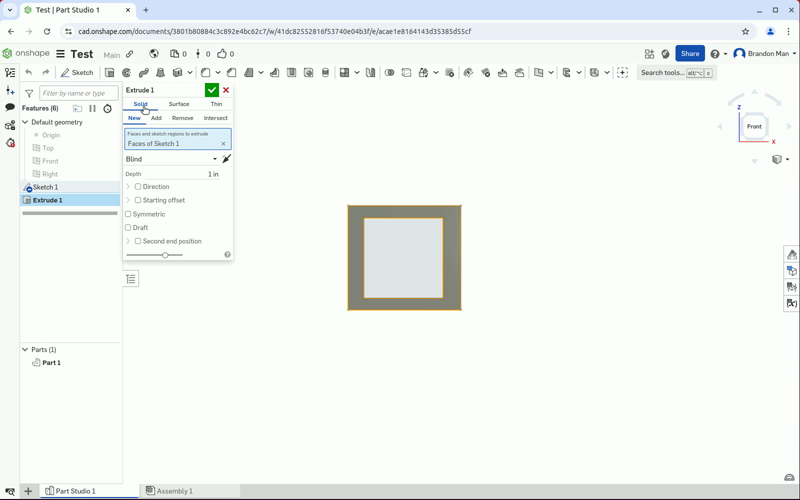
click(143, 106)
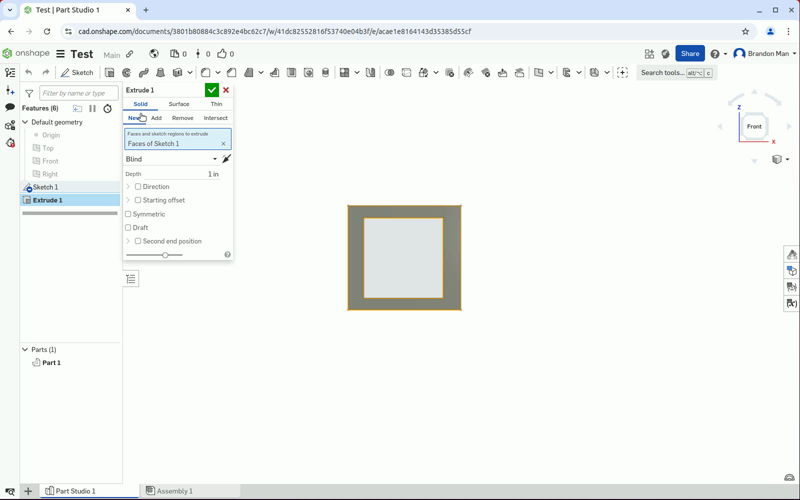
mouse_move(137, 120)
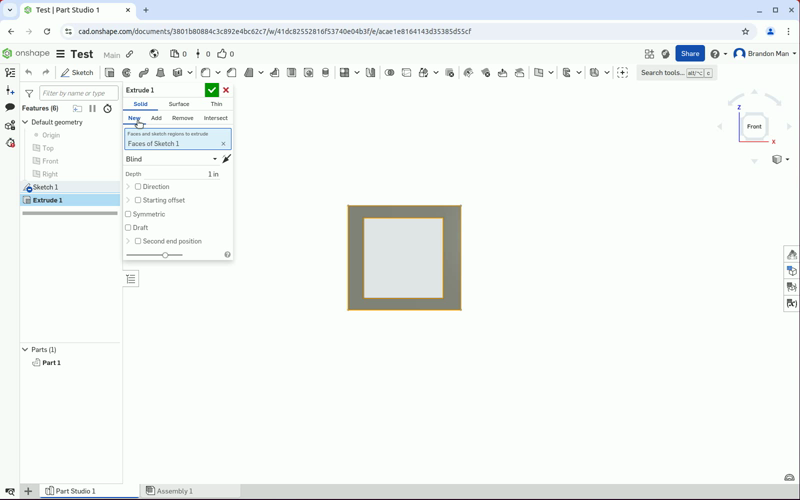
click(137, 120)
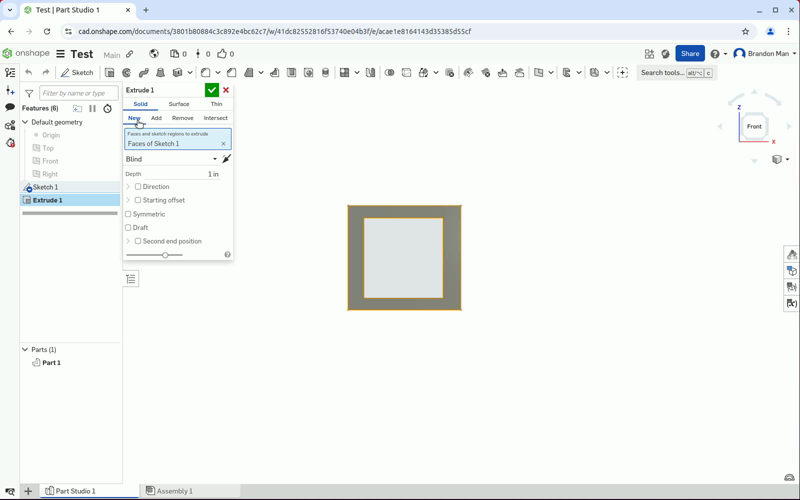
key(tab, 4)
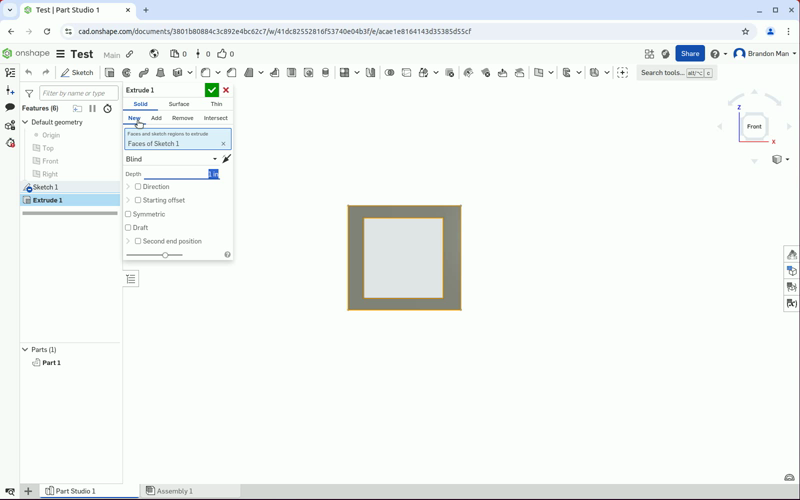
text(9.147)
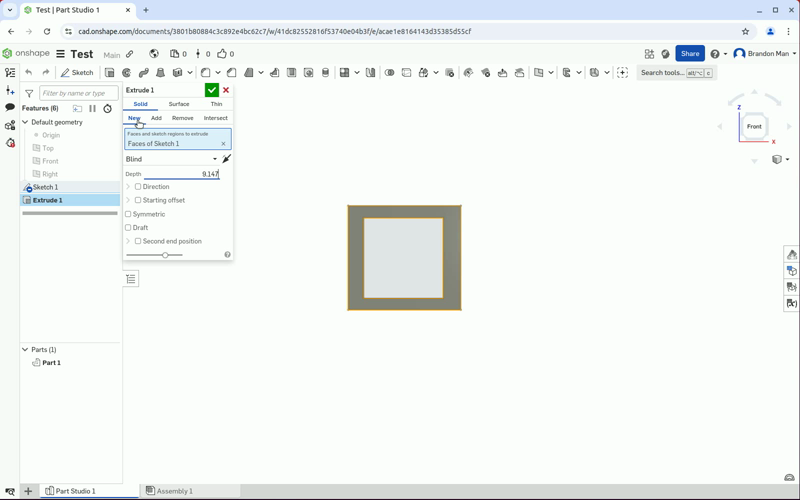
key(enter)
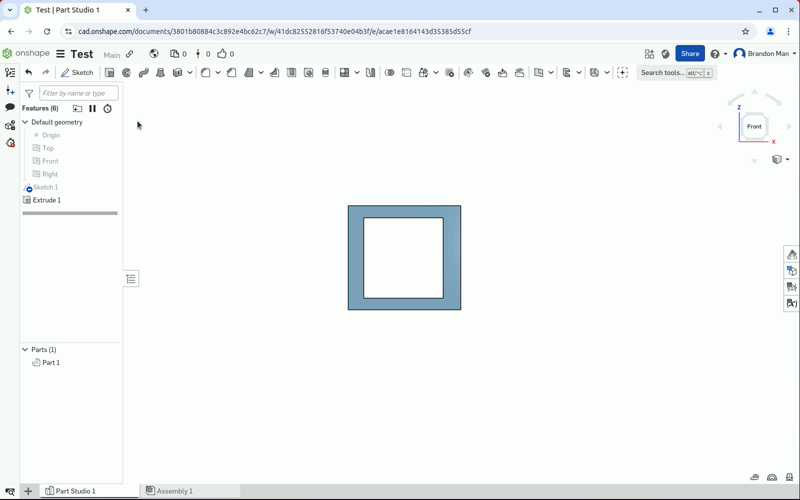
key(shift+h)
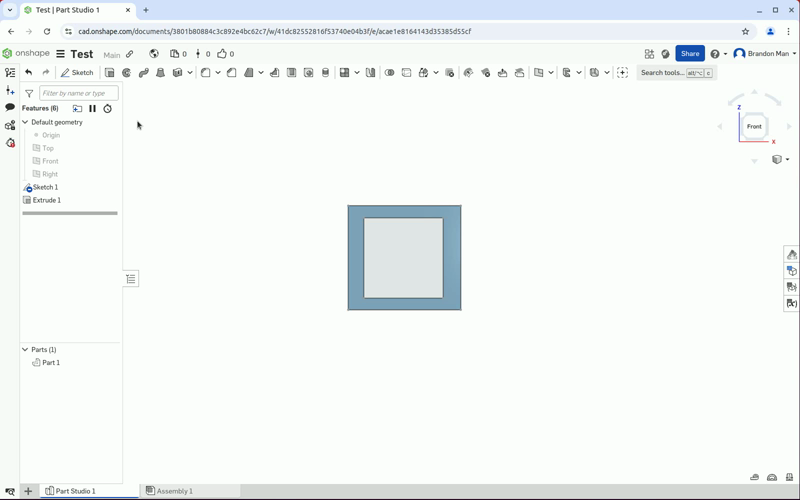
key(shift+h)
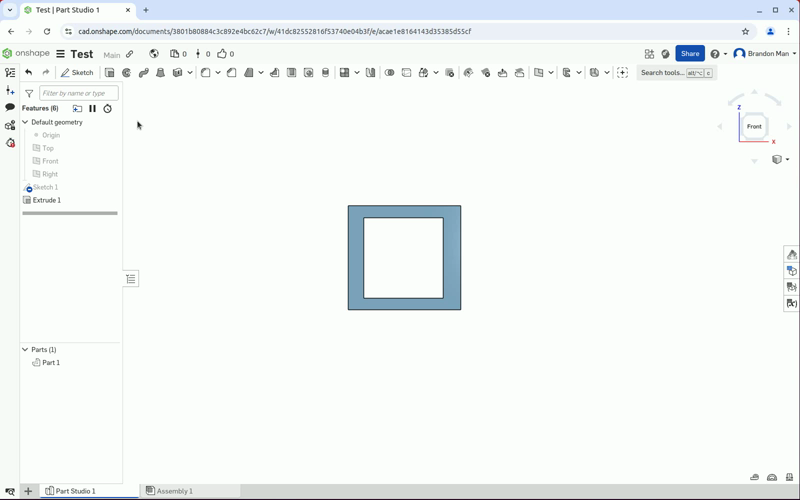
mouse_move(73, 189)
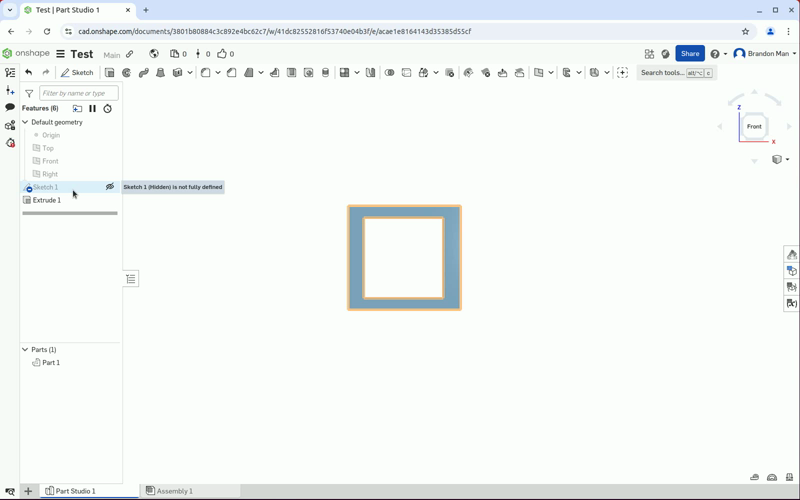
click(73, 189)
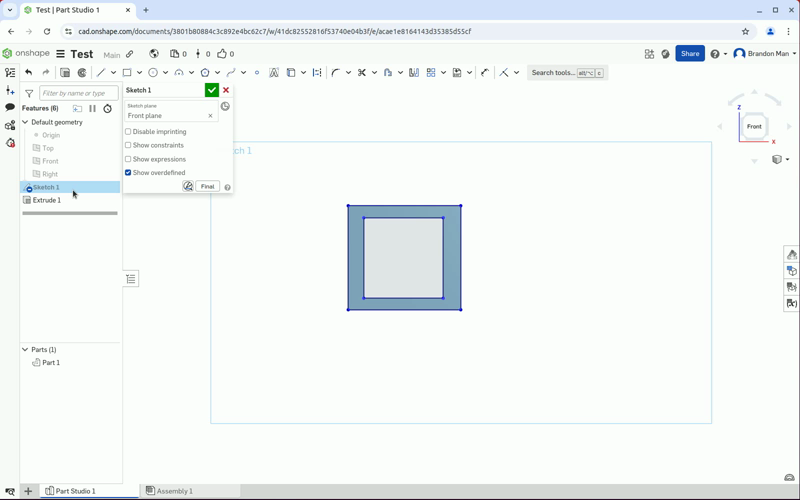
mouse_move(229, 92)
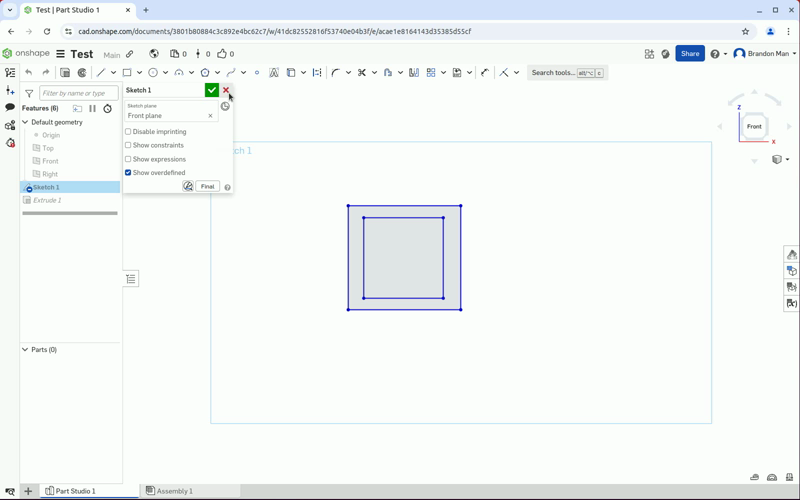
click(229, 92)
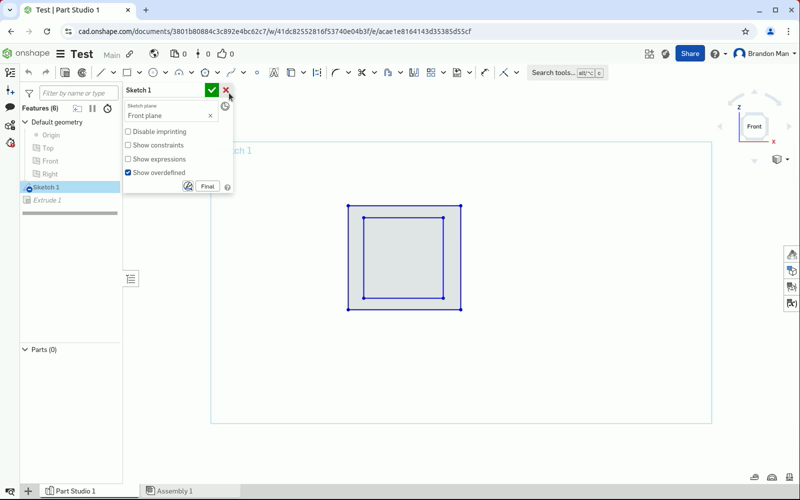
key(shift+s)
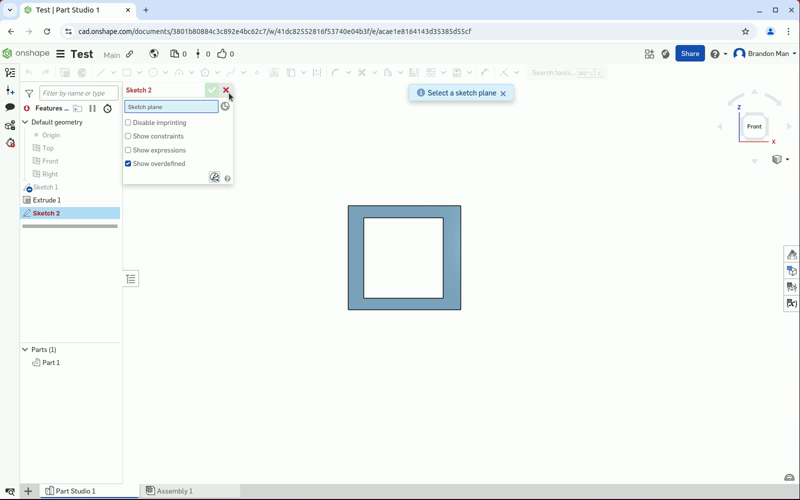
mouse_move(73, 163)
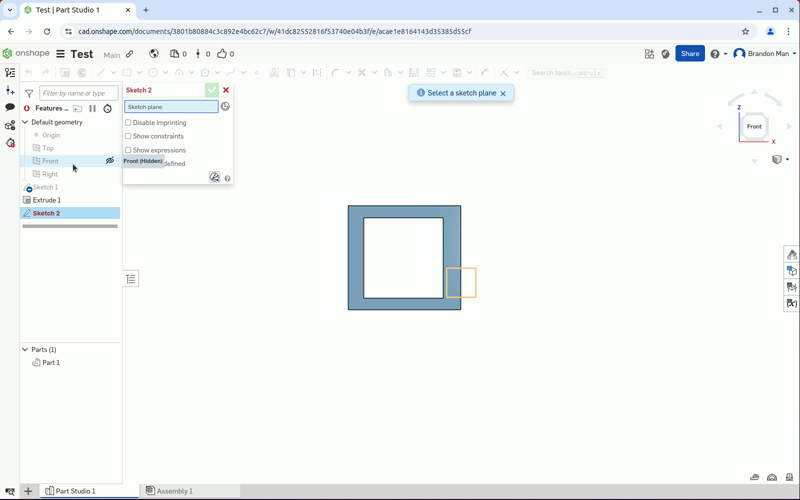
click(73, 163)
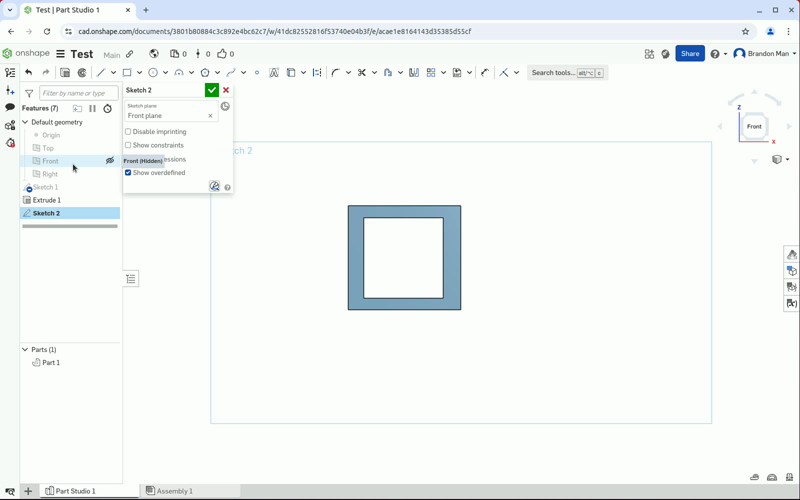
mouse_move(73, 352)
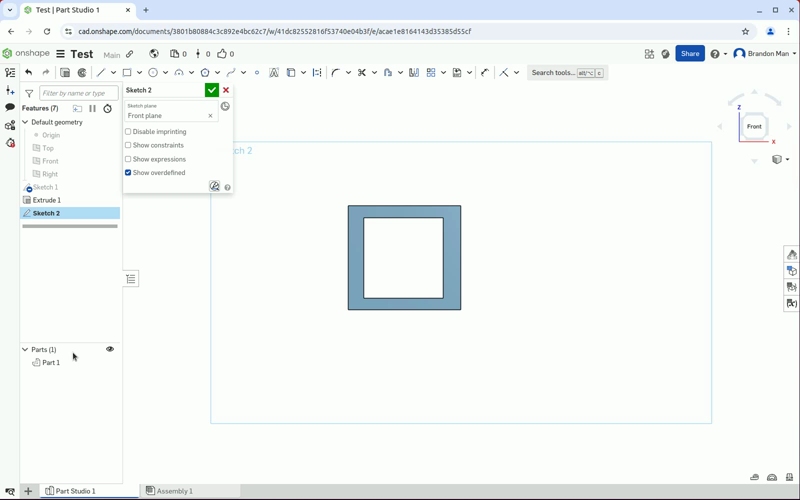
key(y)
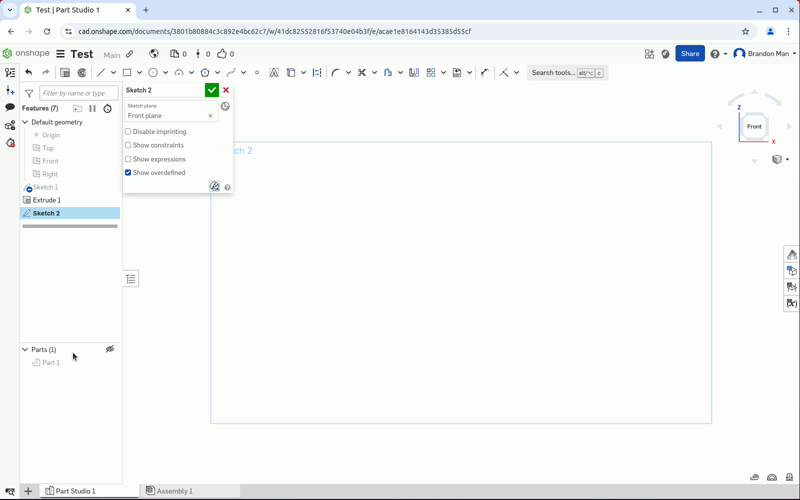
key(l)
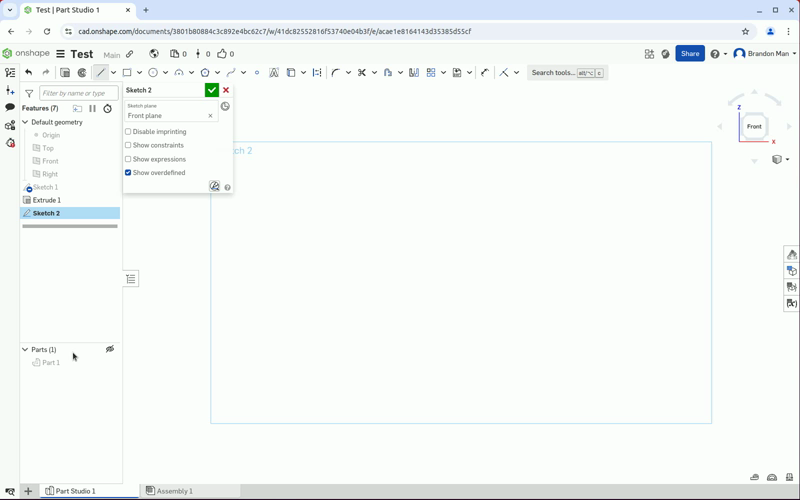
key_down(shift)
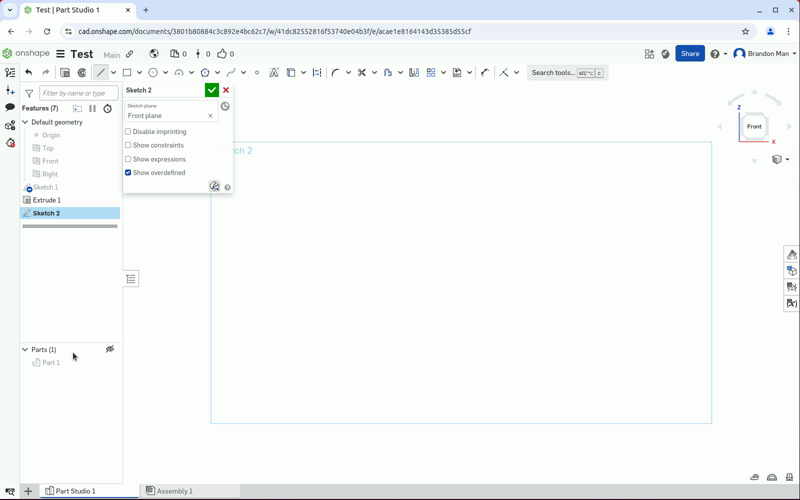
mouse_move(348, 309)
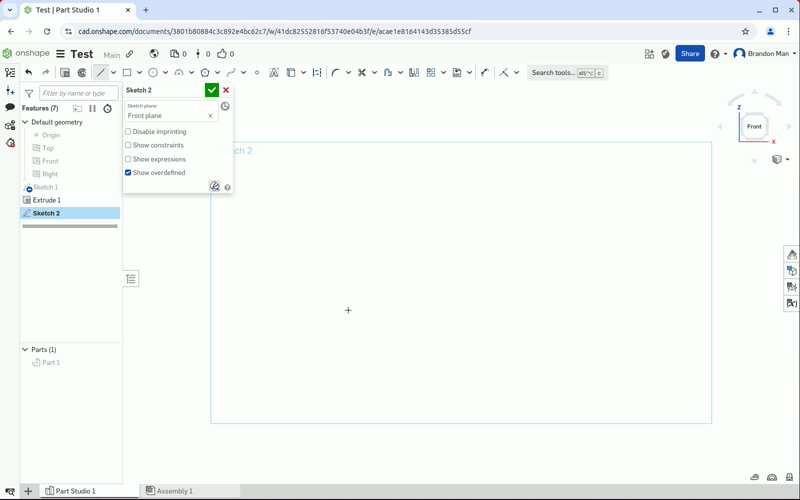
click(348, 309)
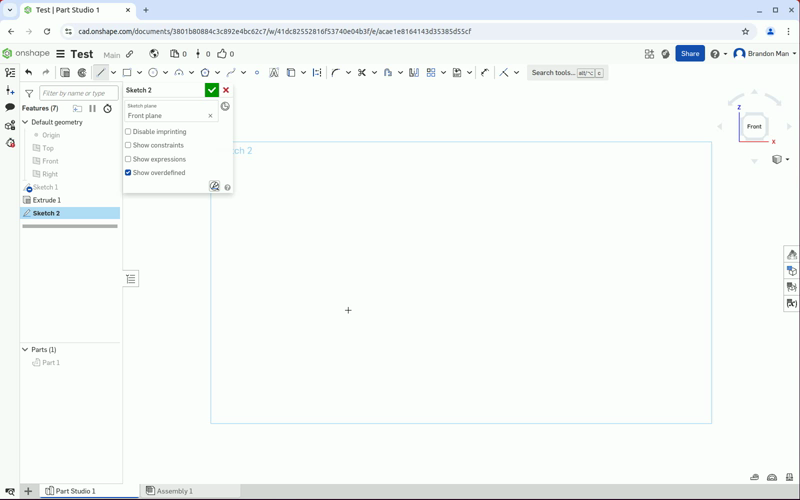
key_up(shift)
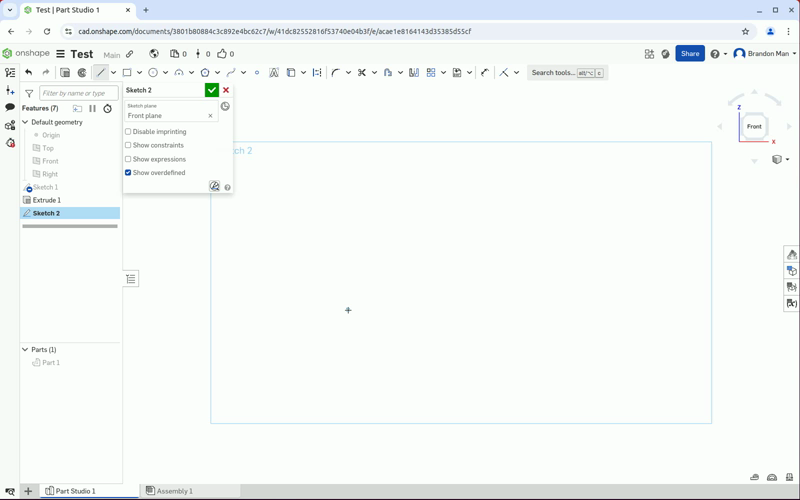
key_down(shift)
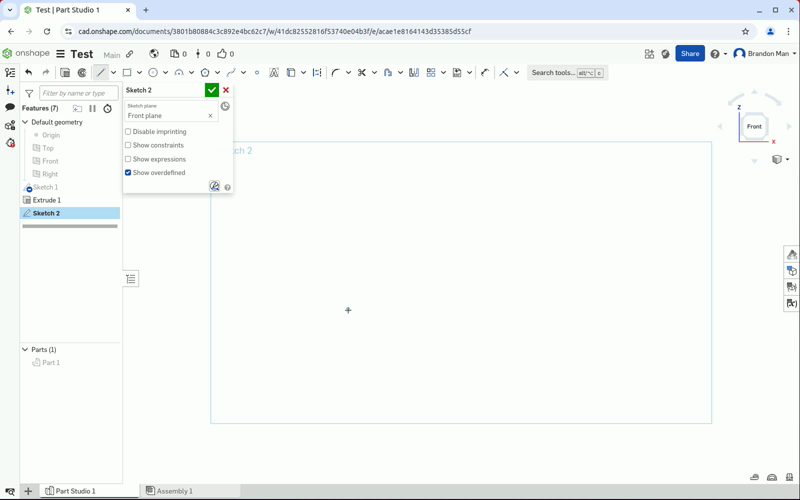
mouse_move(460, 309)
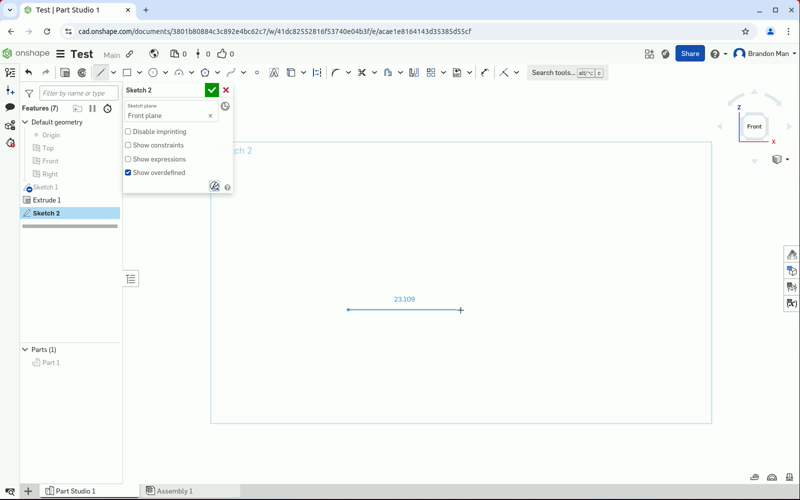
click(460, 309)
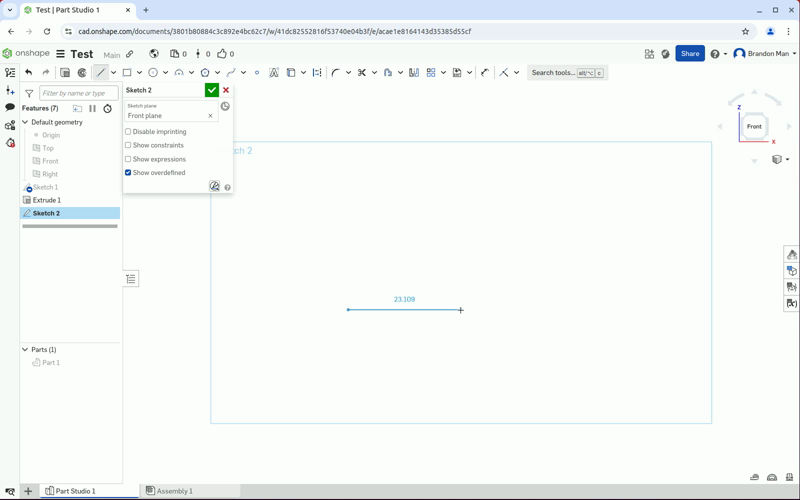
key_up(shift)
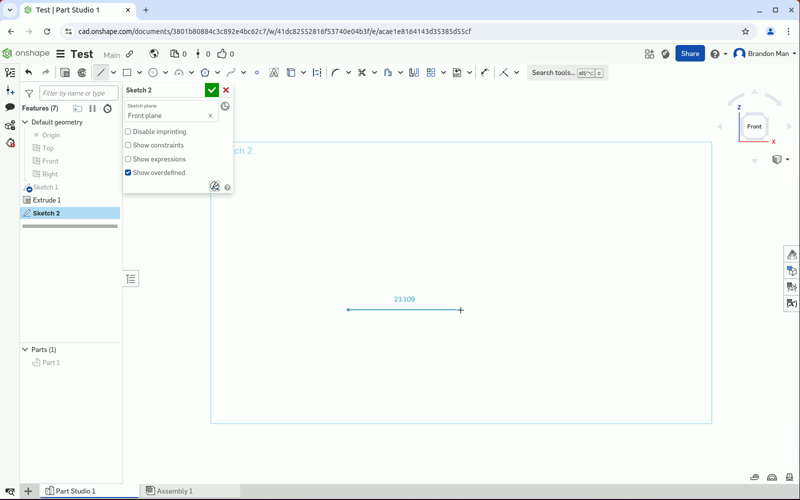
key_down(shift)
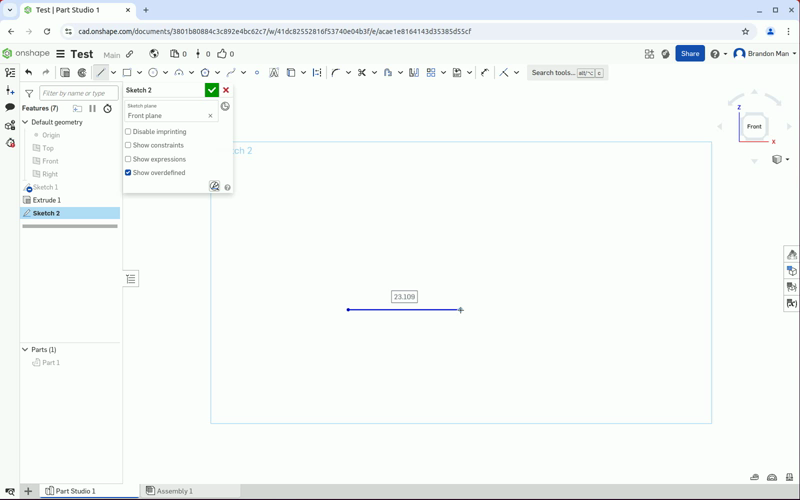
mouse_move(460, 205)
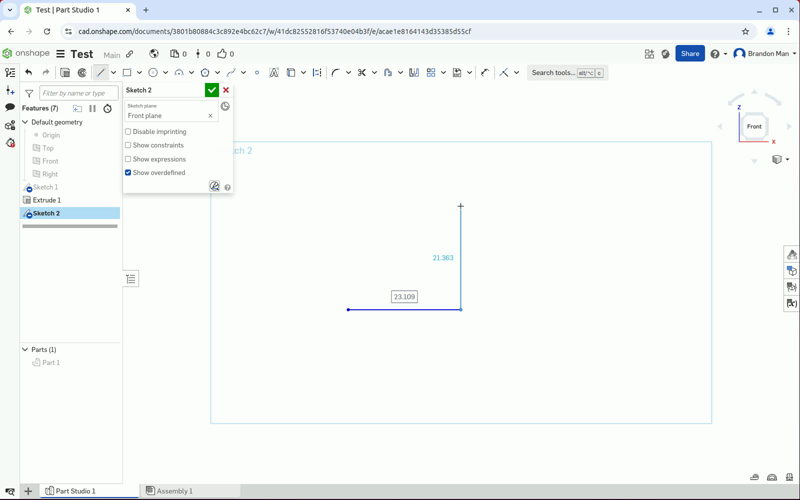
click(460, 205)
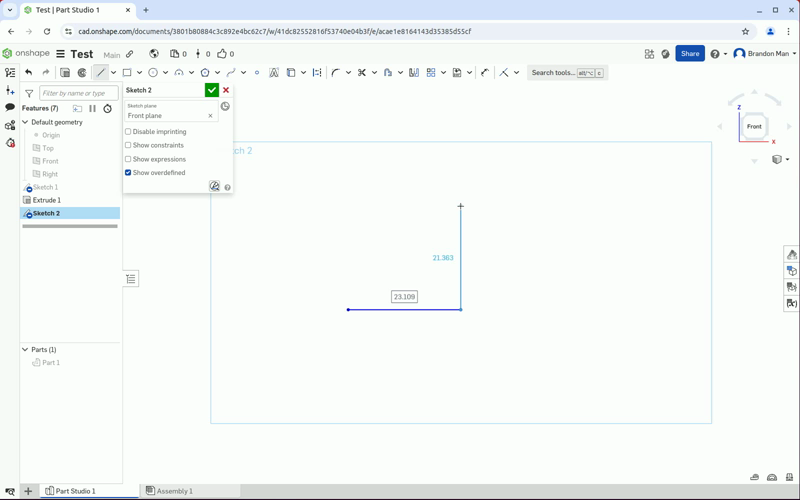
key_up(shift)
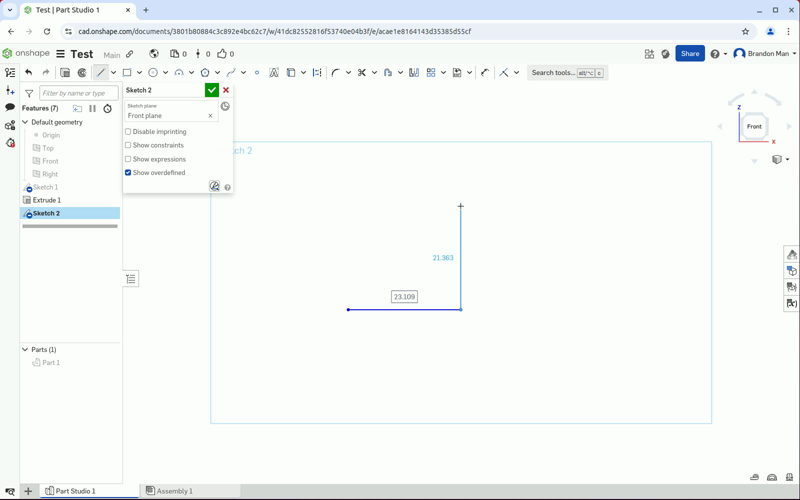
key_down(shift)
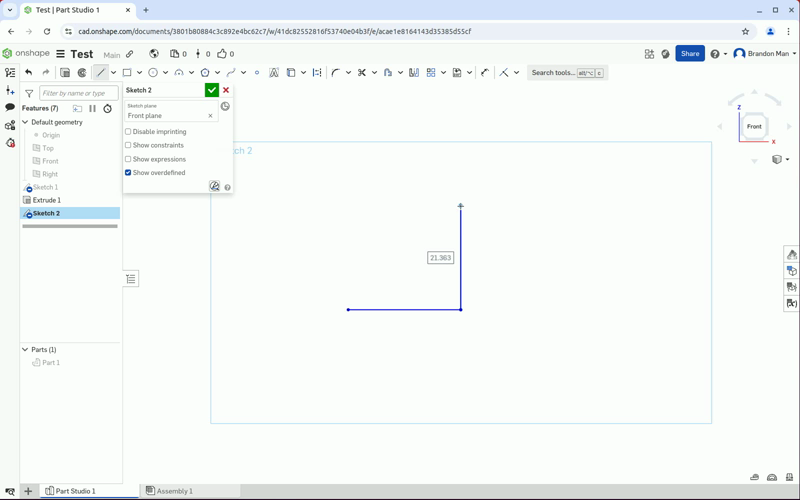
mouse_move(348, 205)
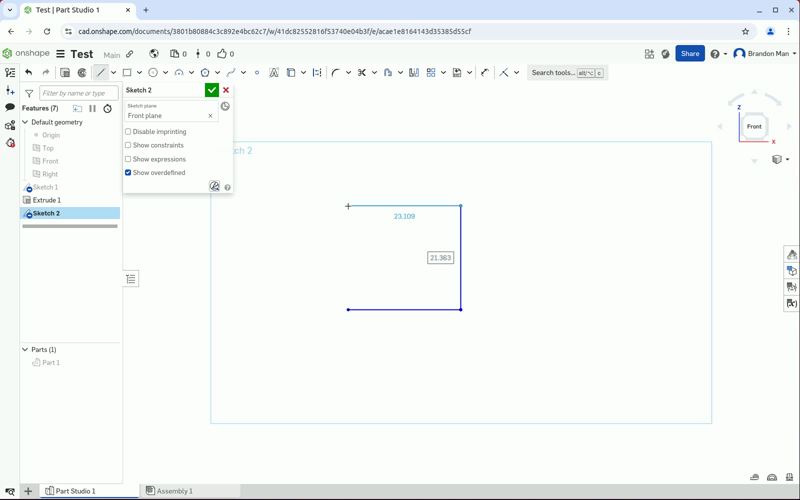
click(348, 205)
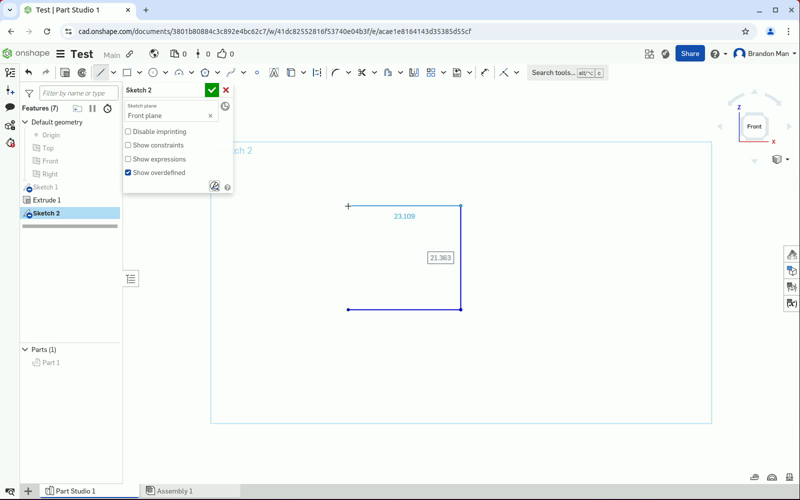
key_up(shift)
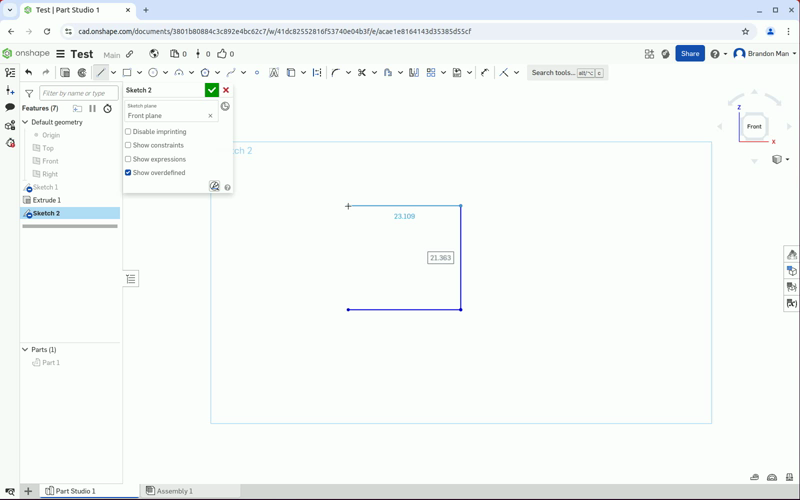
key_down(shift)
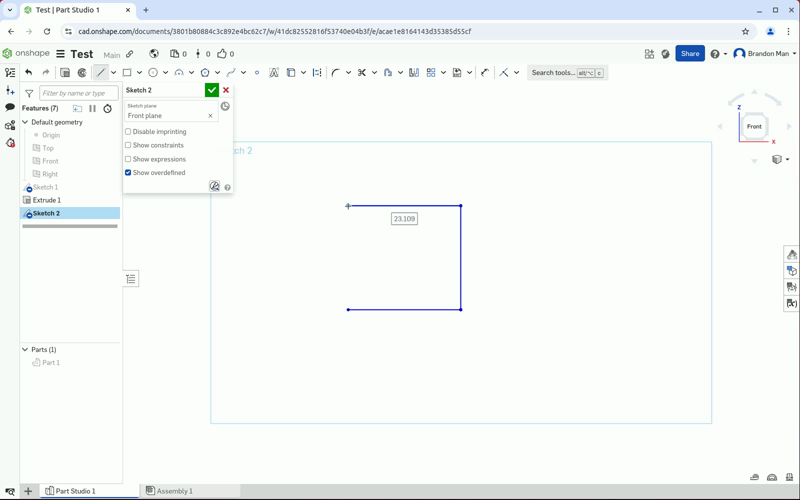
mouse_move(348, 309)
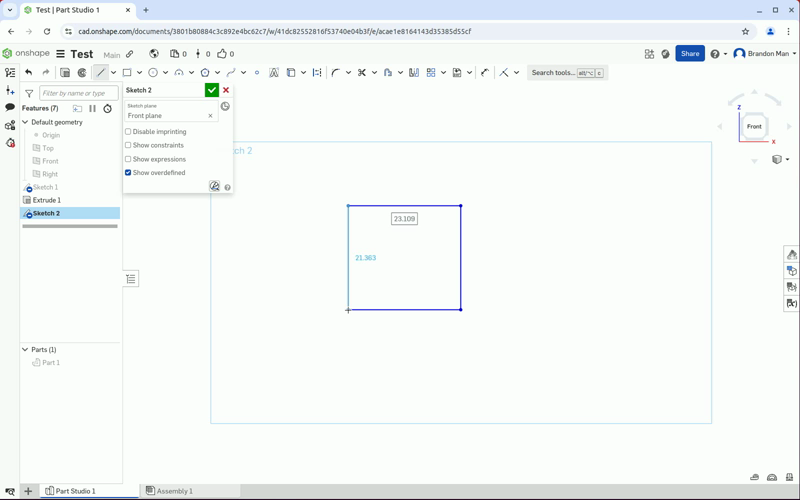
key_up(shift)
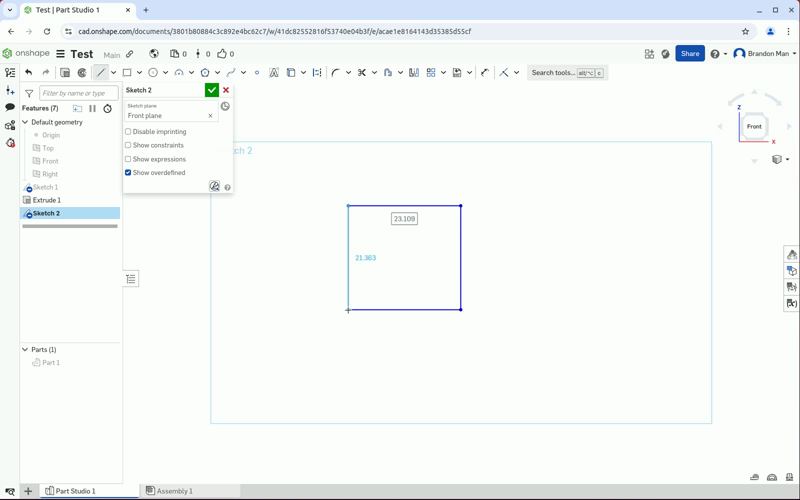
click(348, 309)
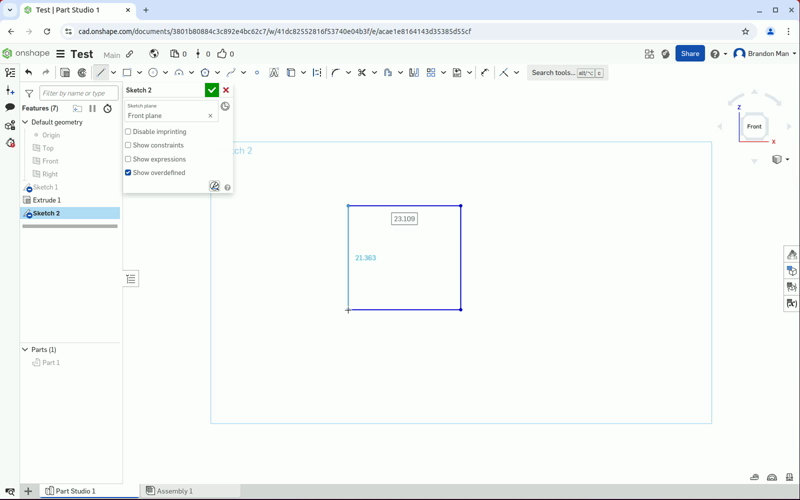
key(esc)
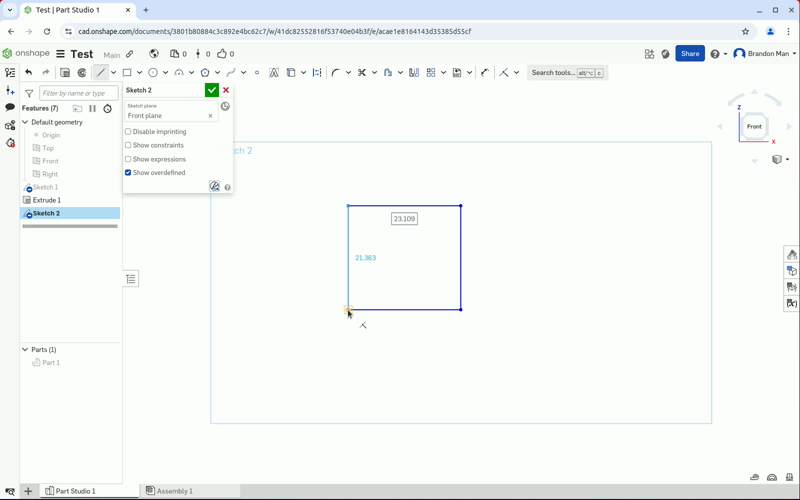
key(l)
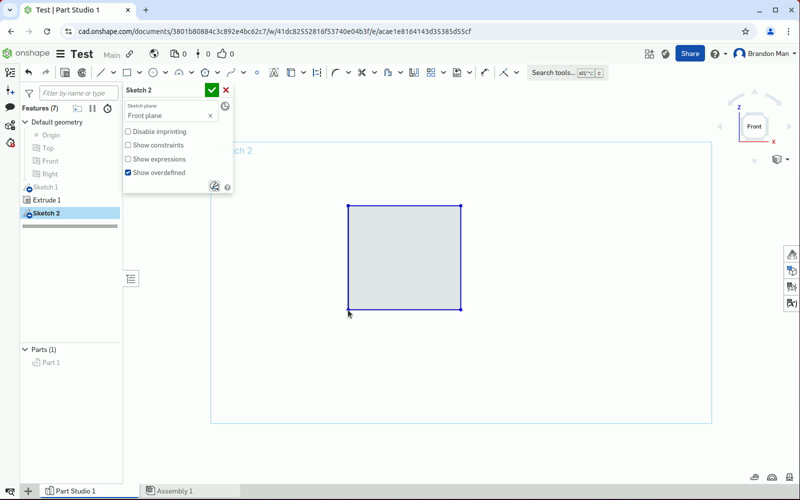
key_down(shift)
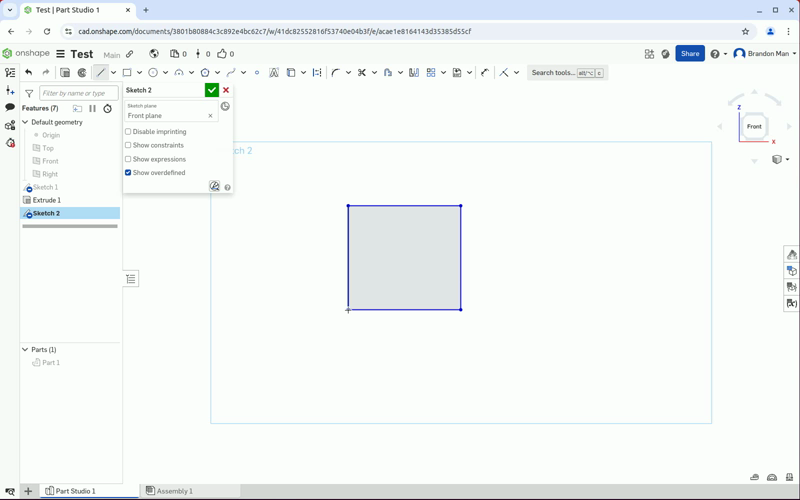
mouse_move(363, 298)
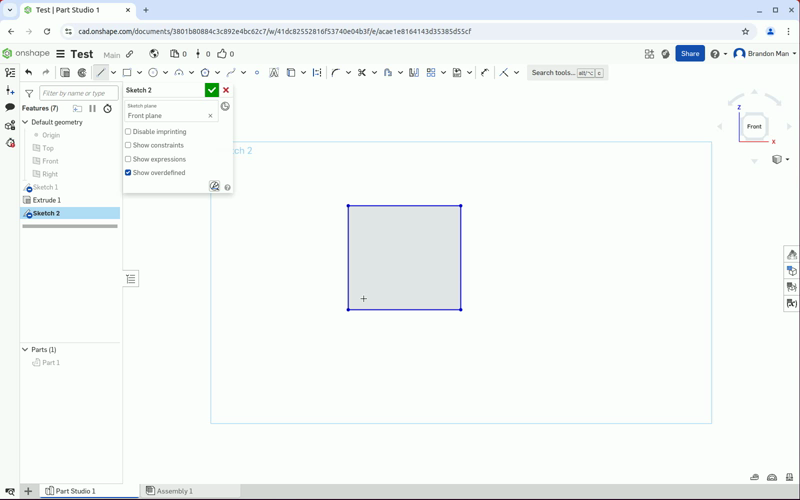
click(363, 298)
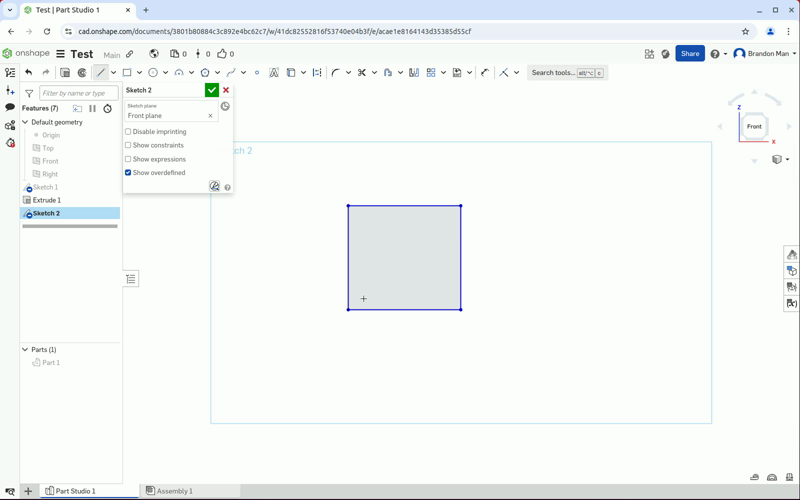
key_up(shift)
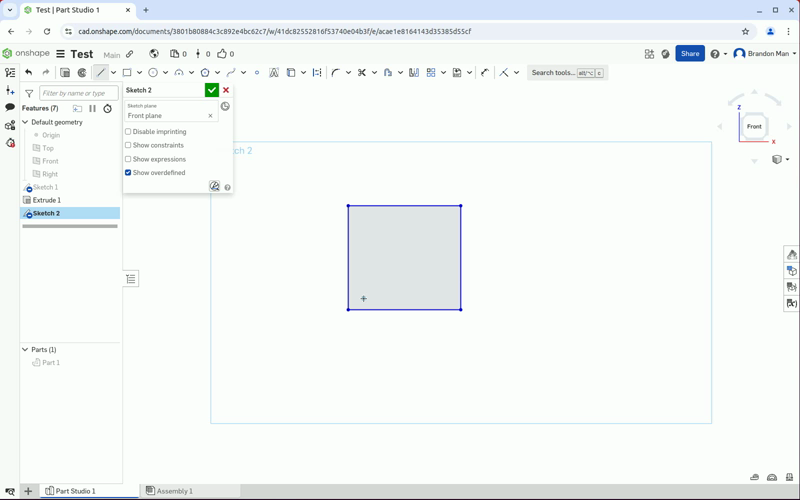
key_down(shift)
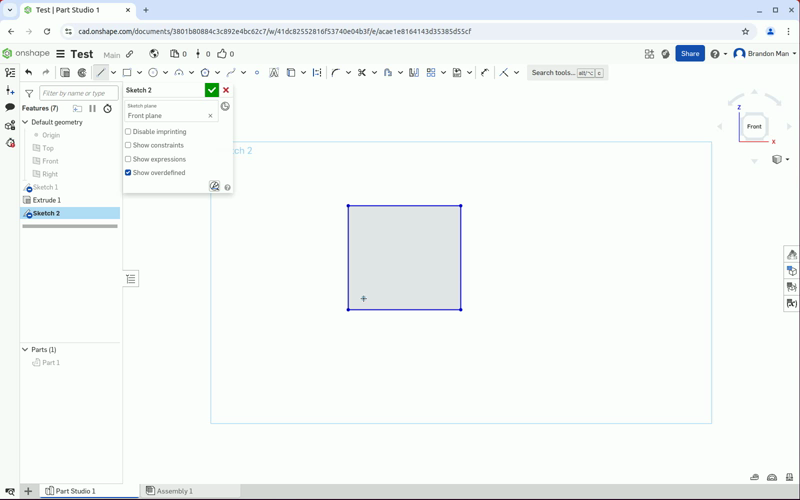
mouse_move(443, 298)
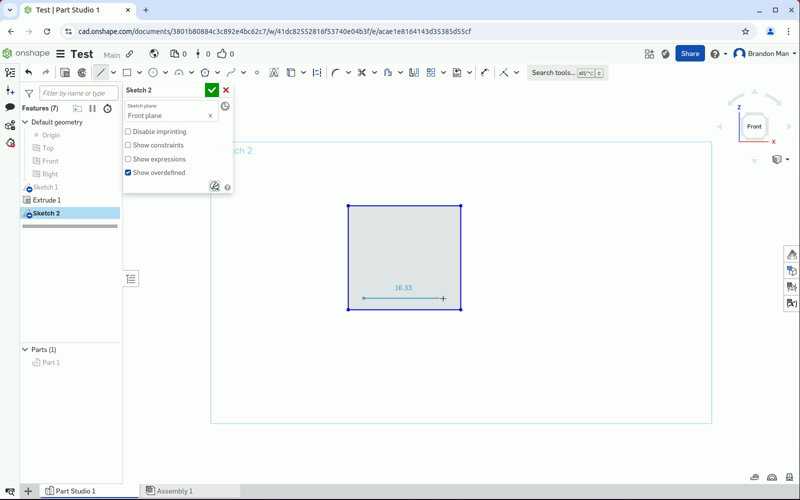
click(443, 298)
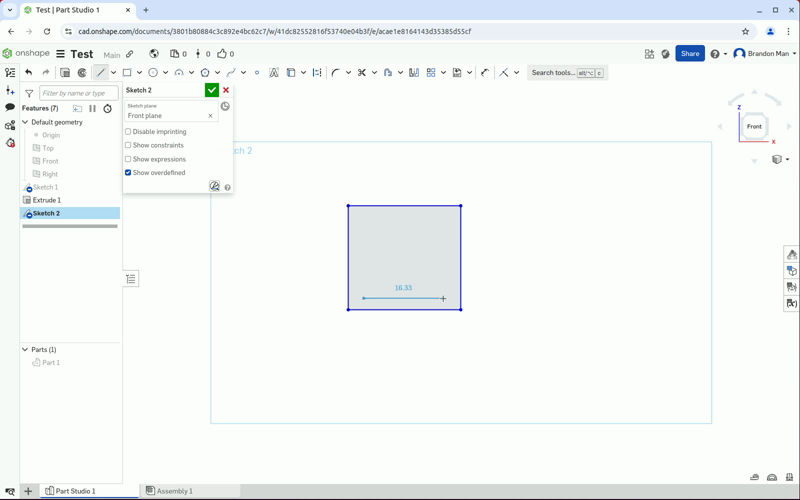
key_up(shift)
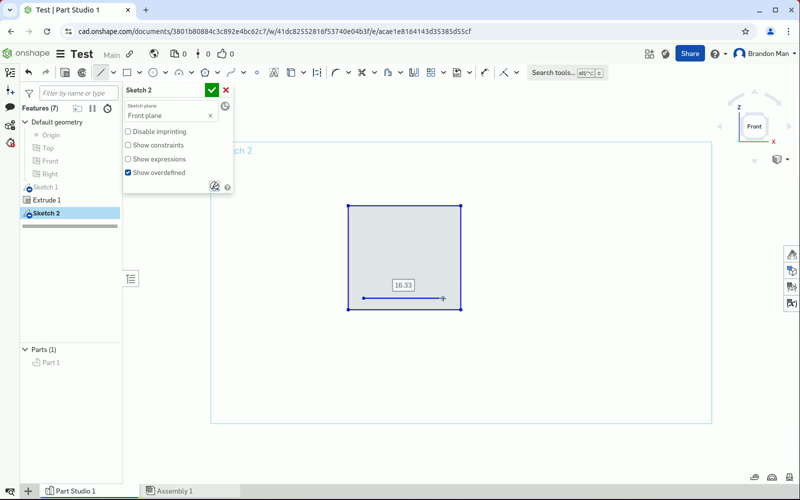
key_down(shift)
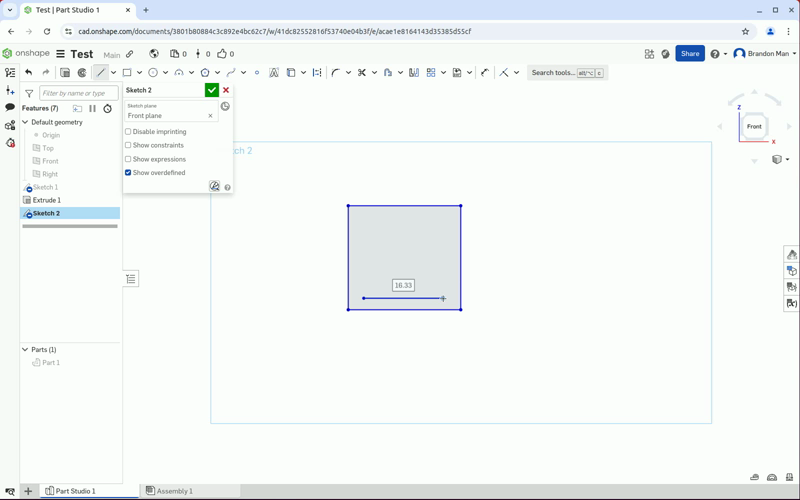
mouse_move(443, 217)
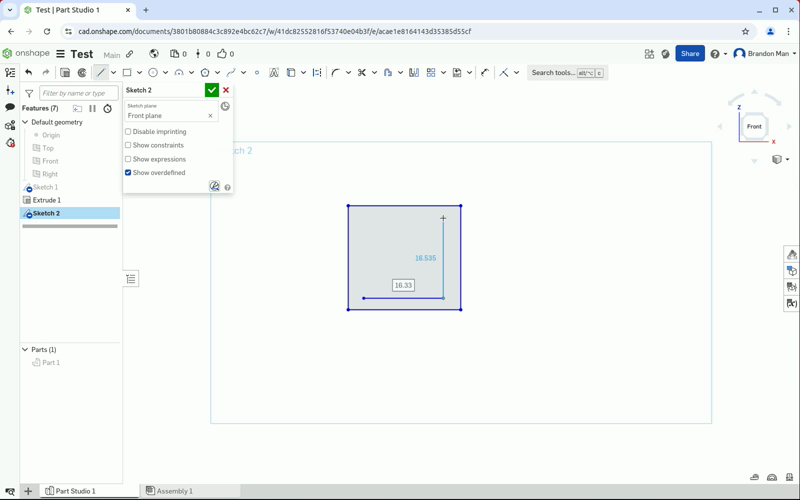
click(443, 217)
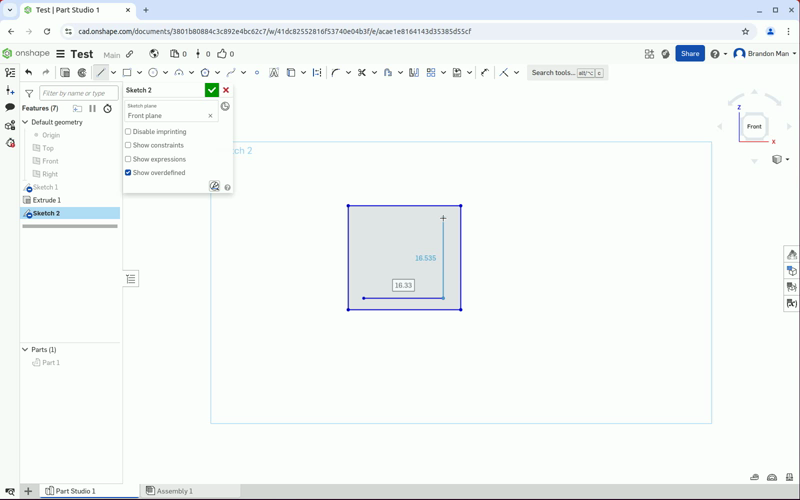
key_up(shift)
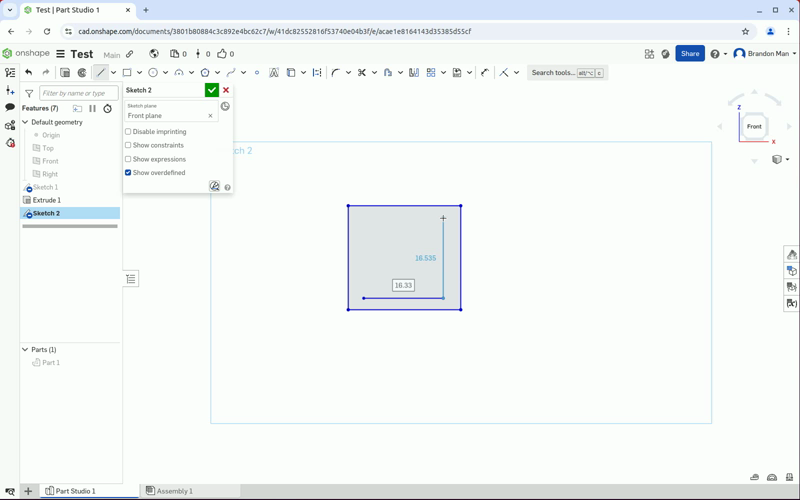
key_down(shift)
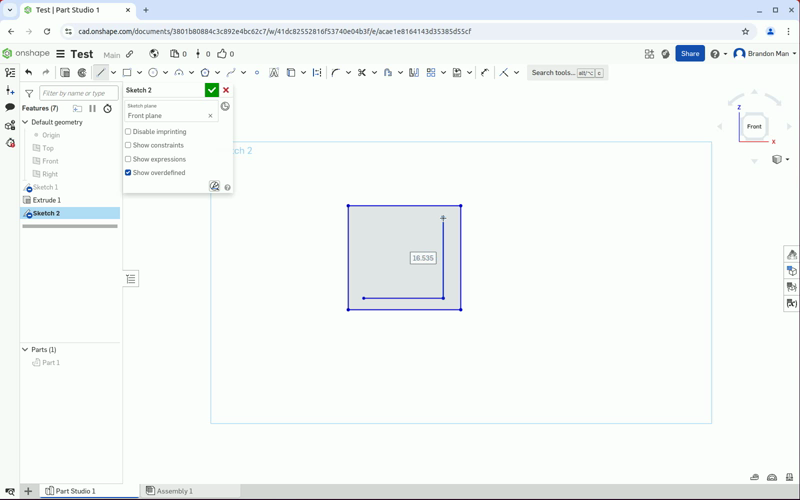
mouse_move(363, 217)
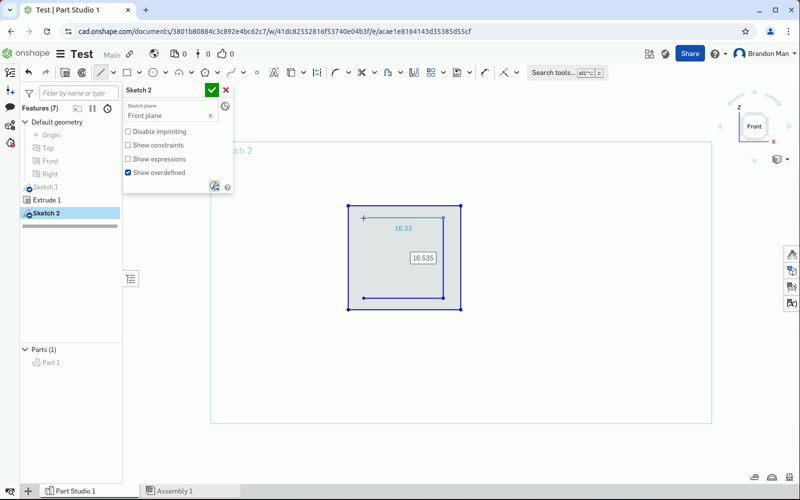
click(363, 217)
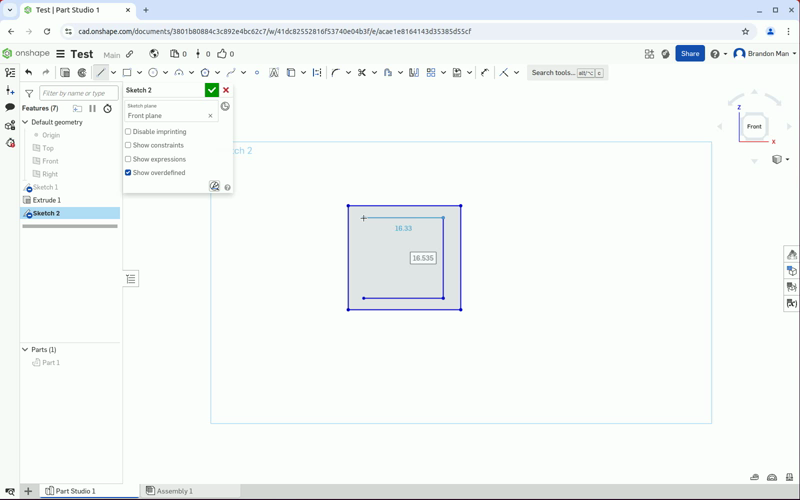
key_up(shift)
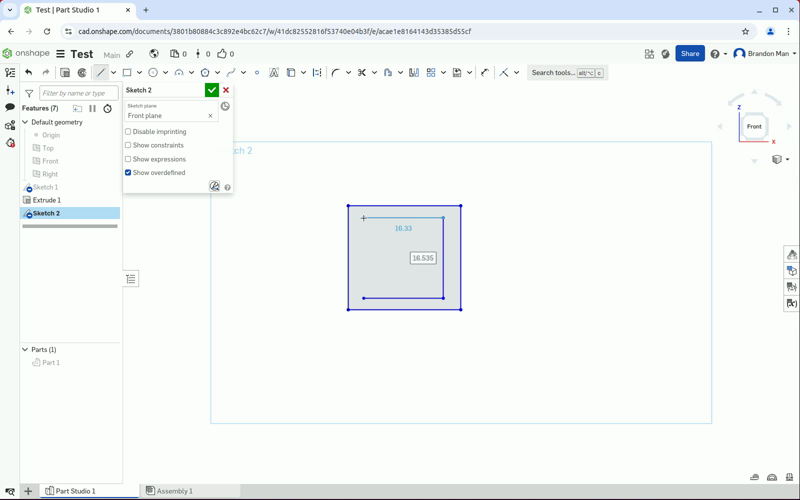
key_down(shift)
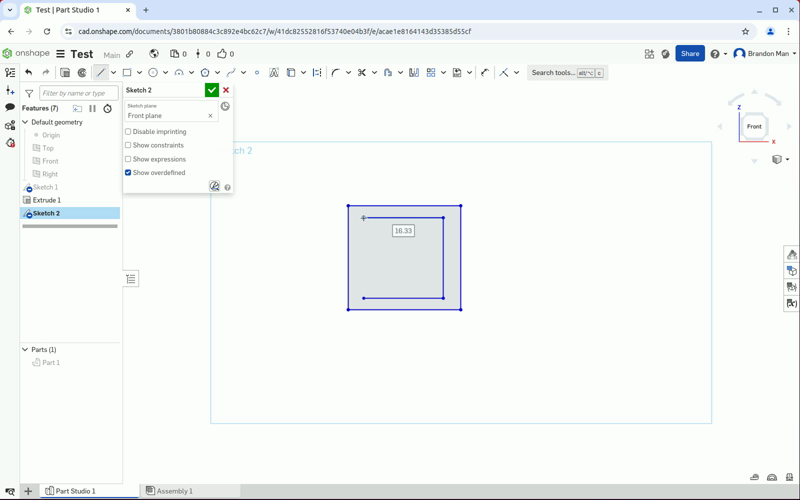
mouse_move(363, 298)
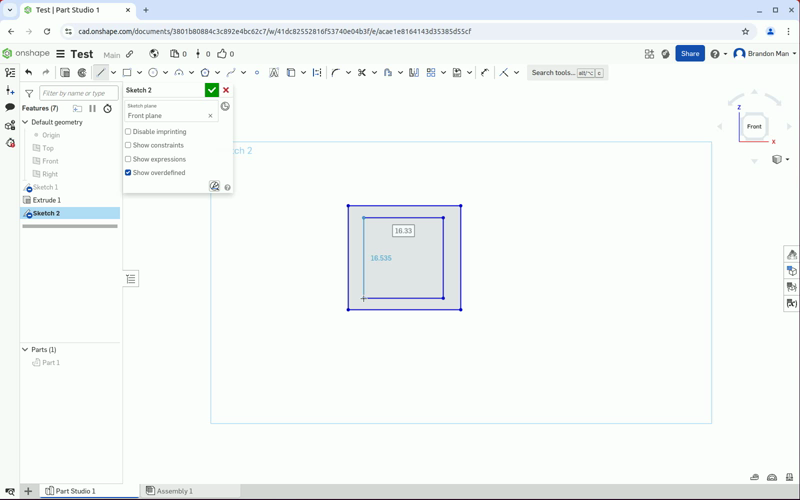
key_up(shift)
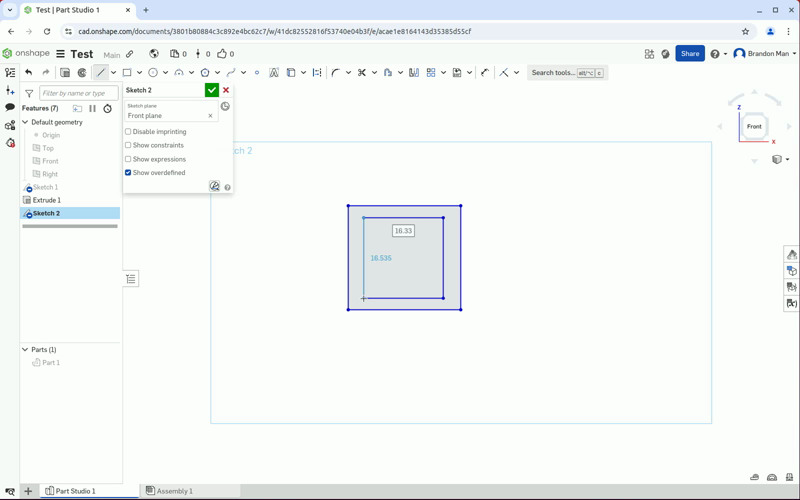
click(363, 298)
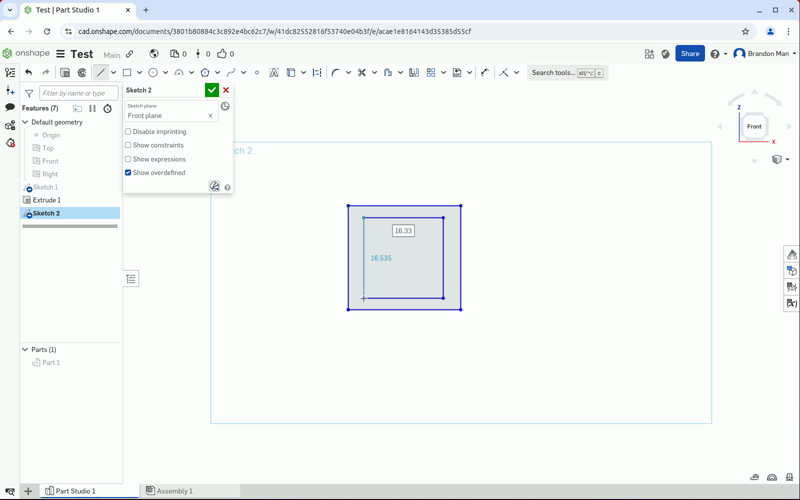
key(esc)
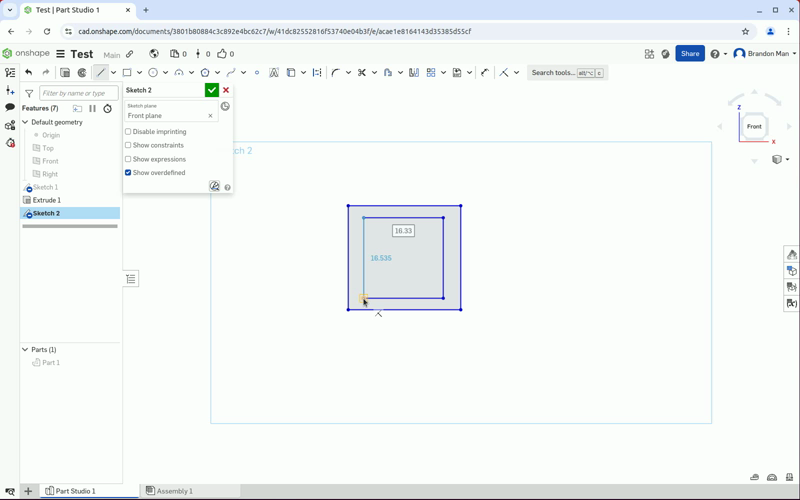
mouse_move(454, 215)
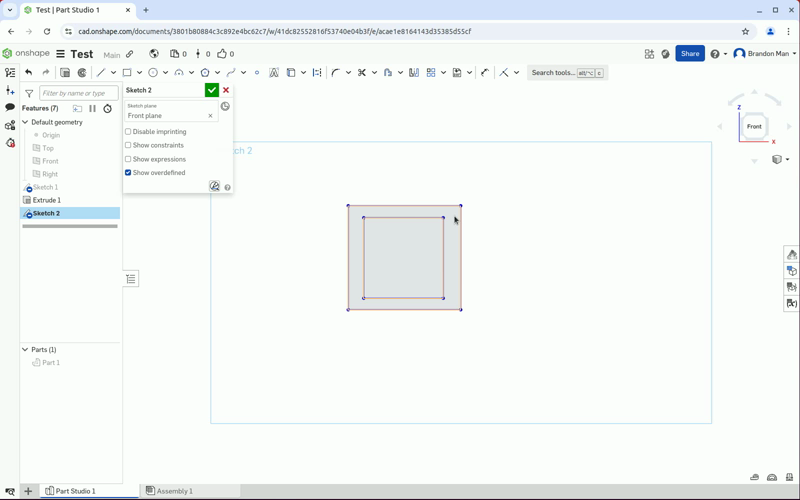
click(454, 215)
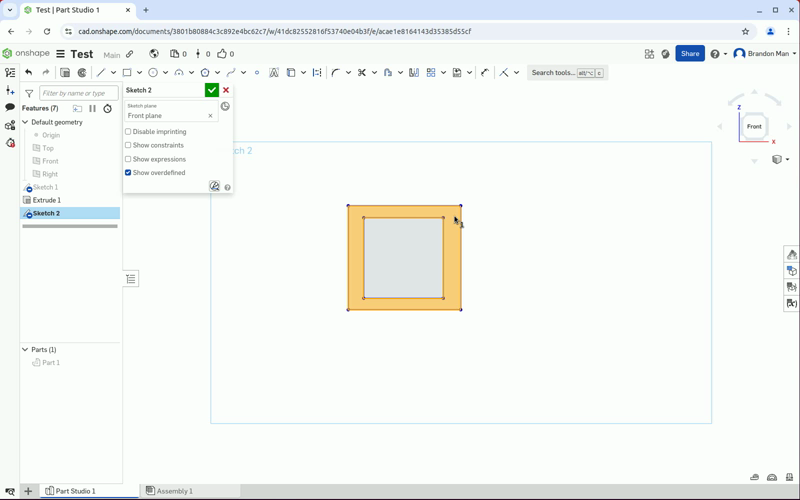
mouse_move(73, 352)
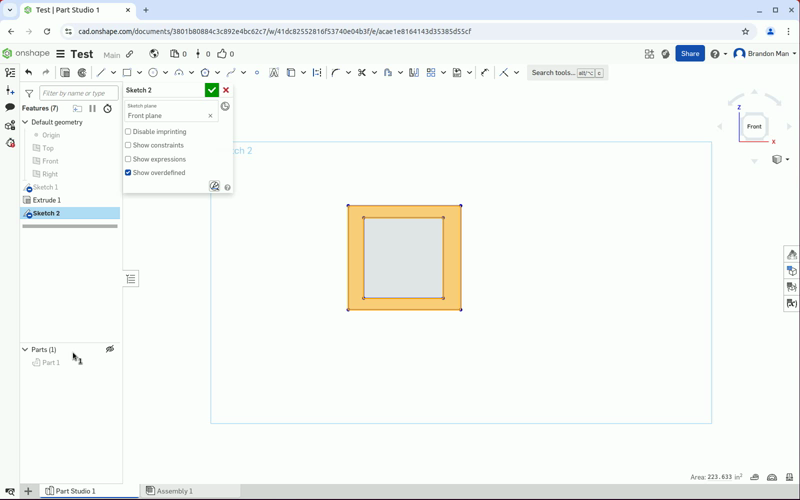
key(shift+y)
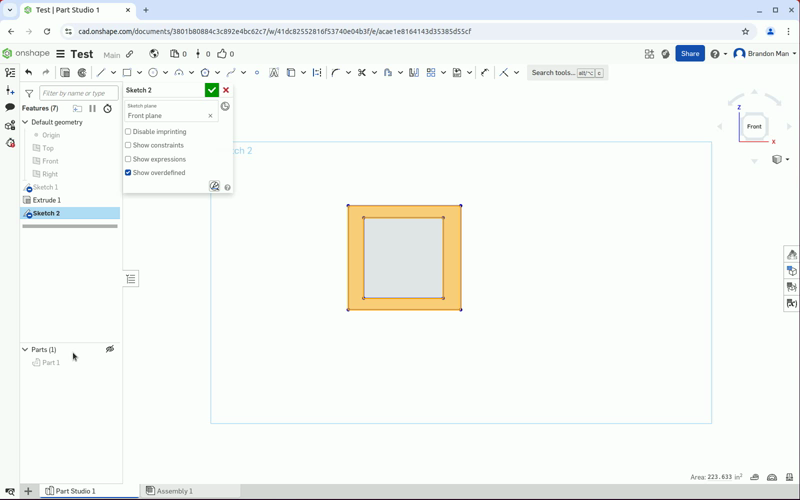
key(shift+e)
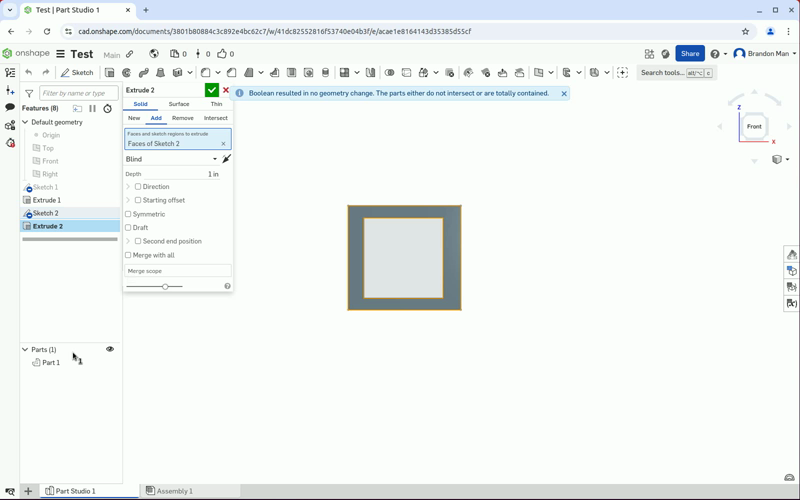
mouse_move(143, 106)
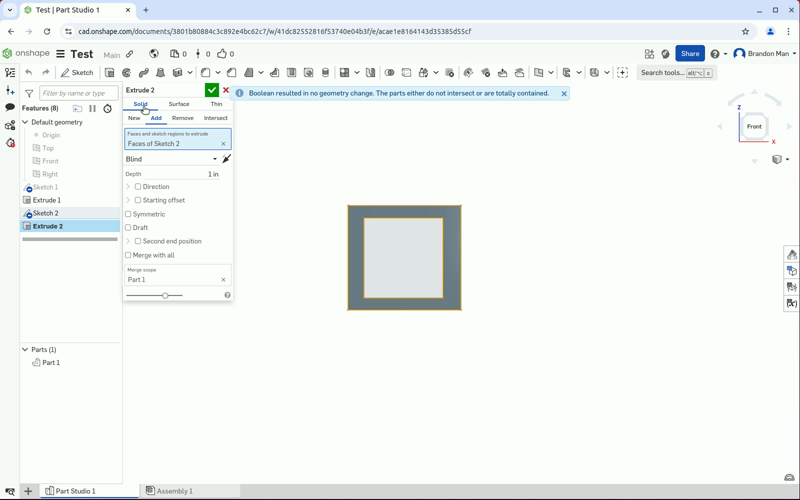
click(143, 106)
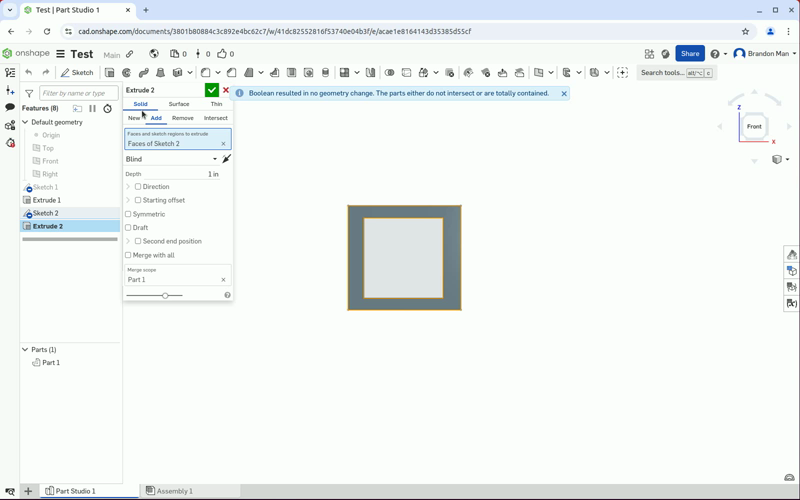
mouse_move(137, 120)
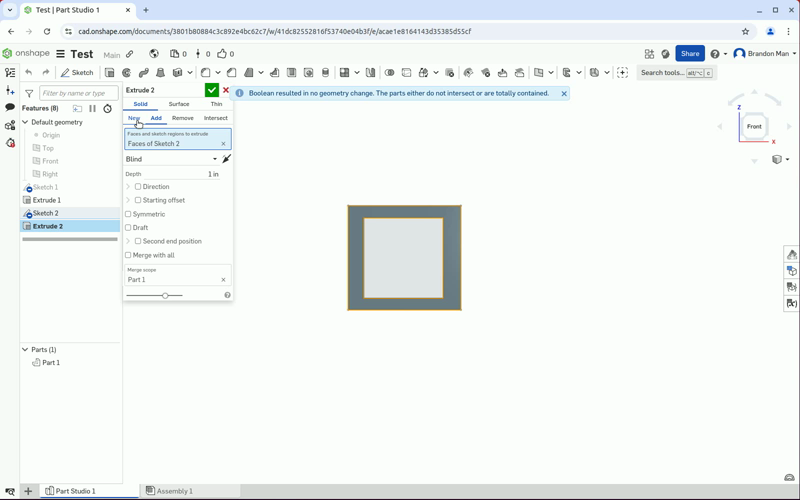
click(137, 120)
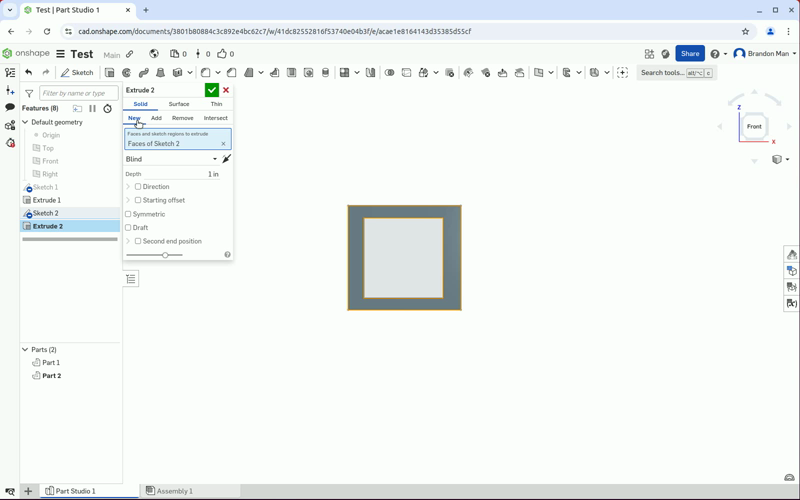
key(tab, 4)
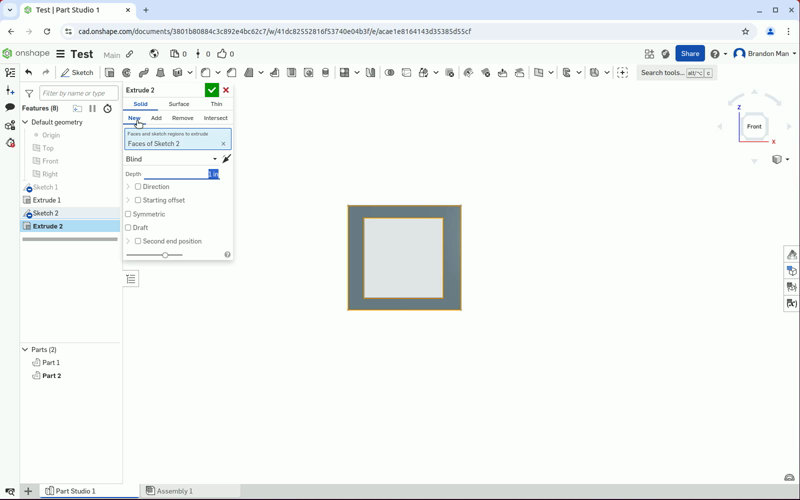
text(9.147)
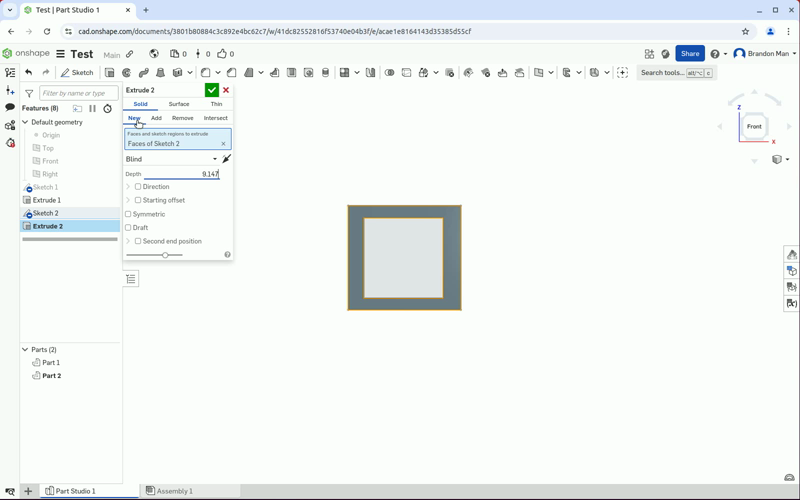
key(enter)
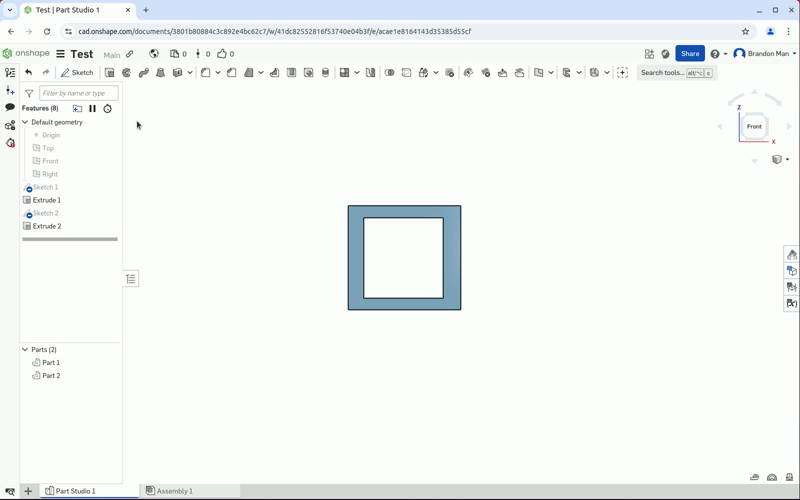
key(shift+h)
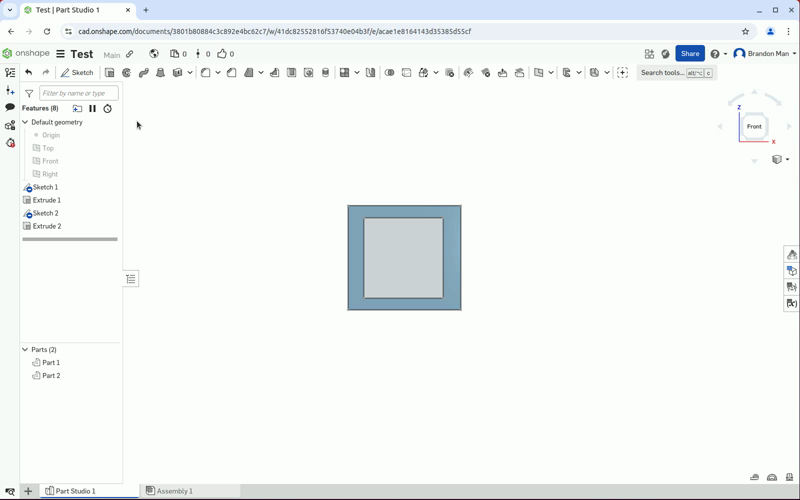
key(shift+h)
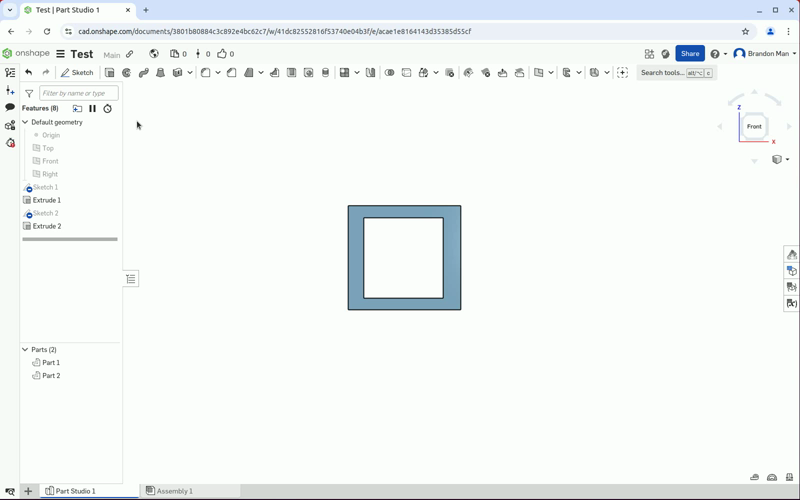
mouse_move(73, 189)
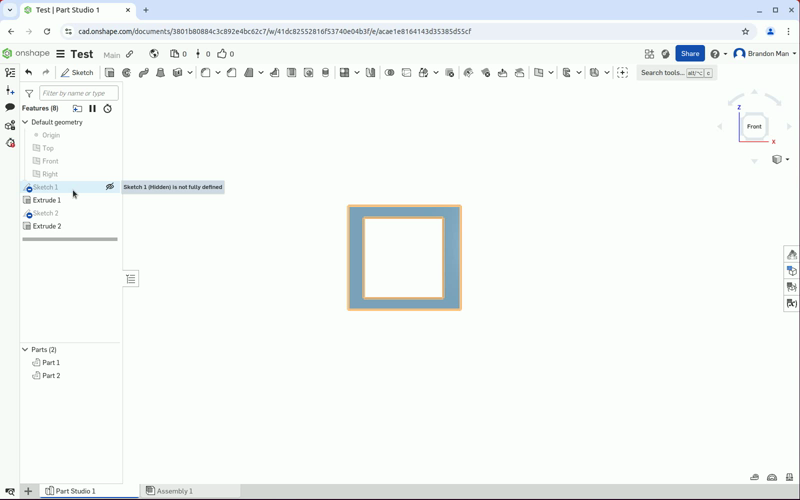
click(73, 189)
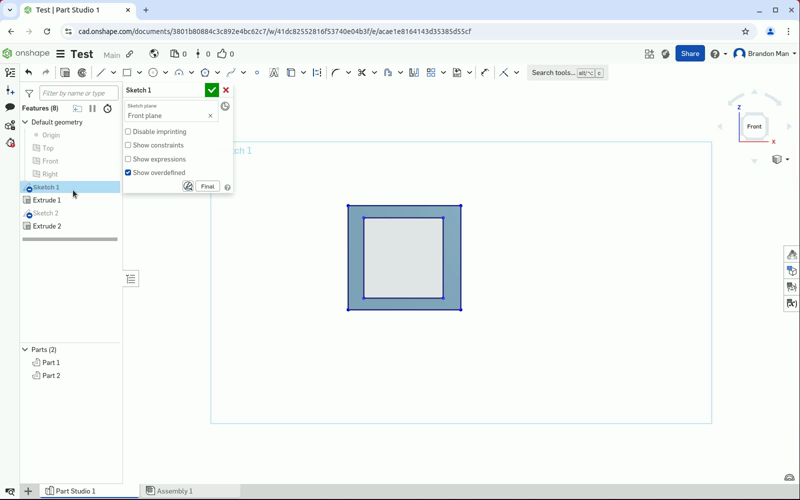
mouse_move(229, 92)
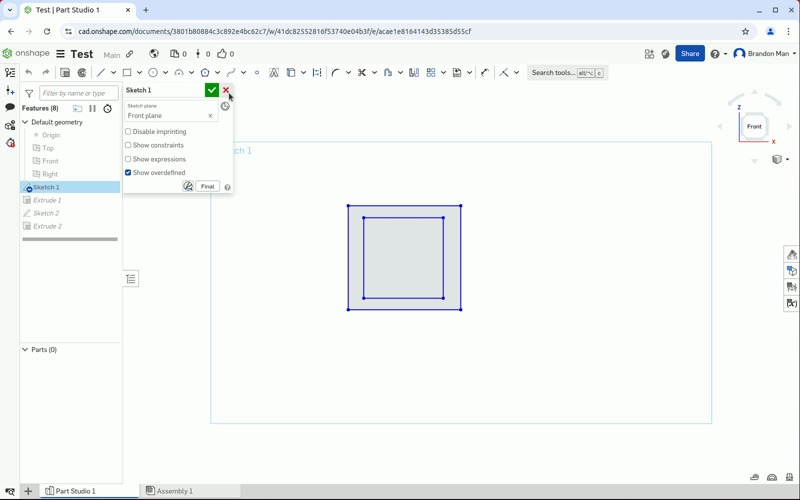
click(229, 92)
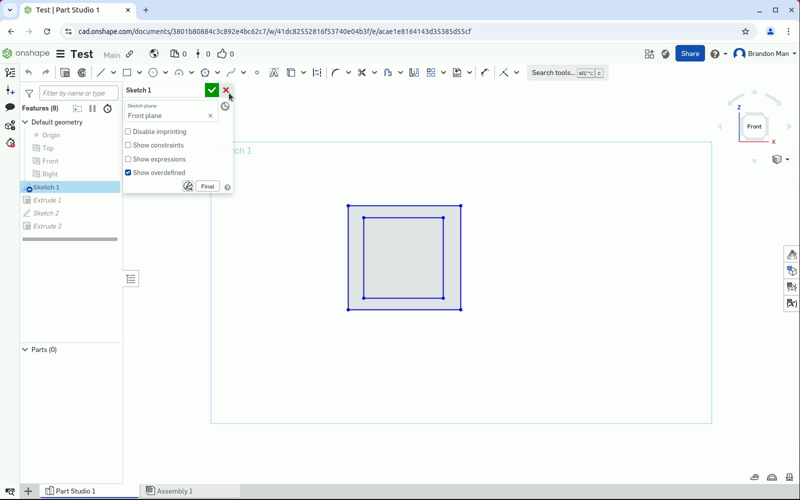
key(shift+s)
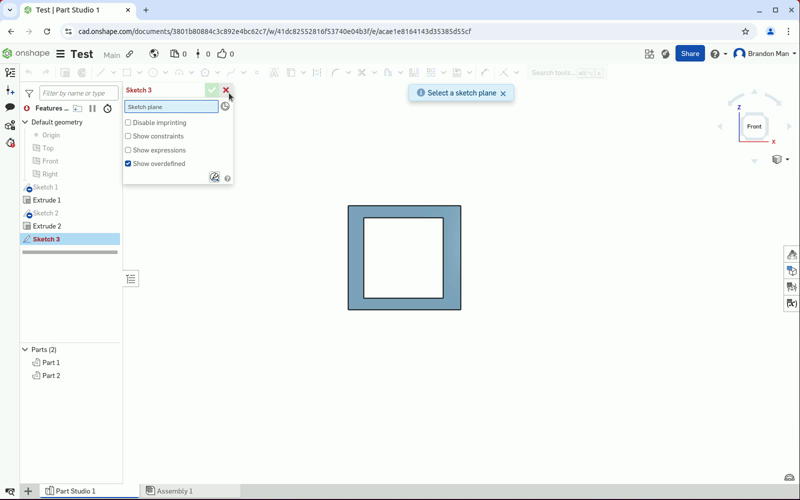
mouse_move(73, 163)
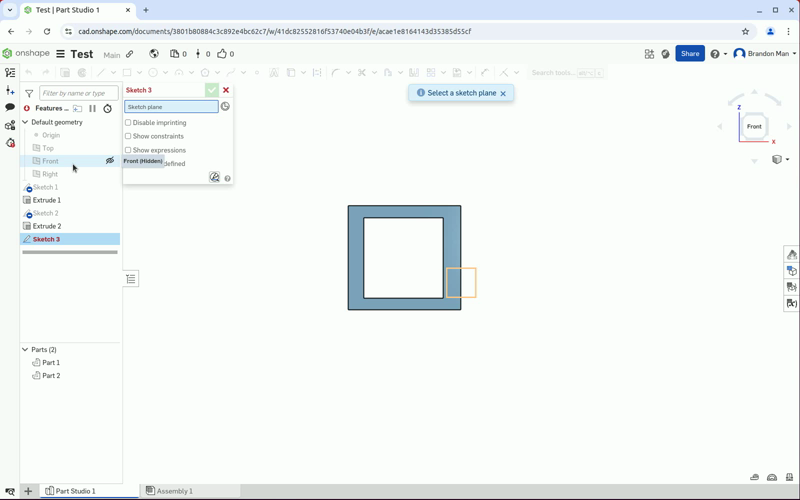
click(73, 163)
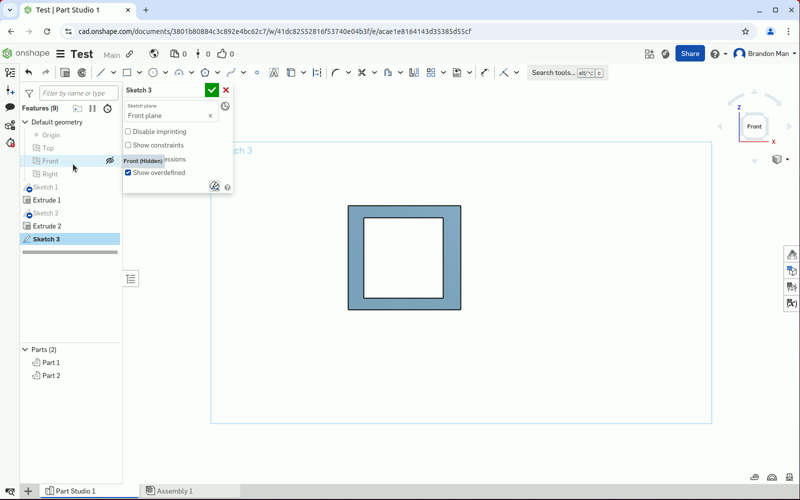
mouse_move(73, 352)
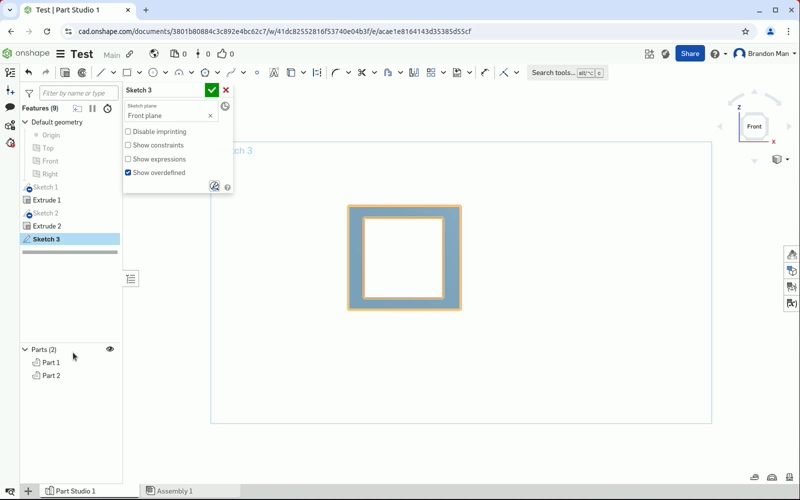
key(y)
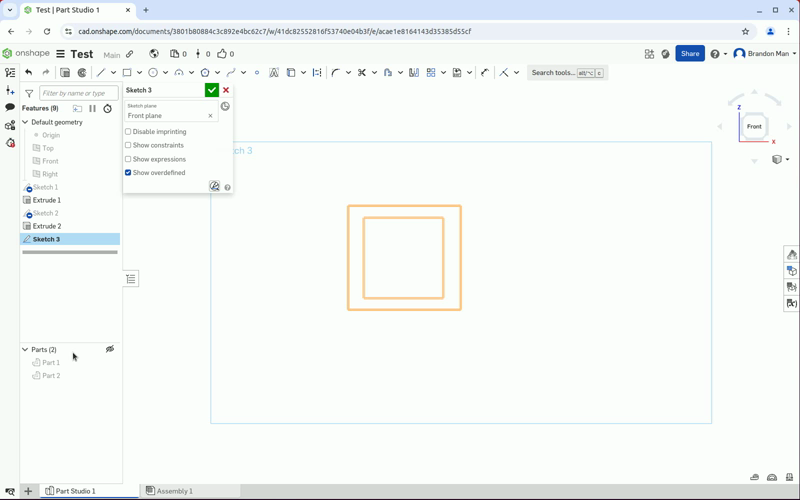
key(l)
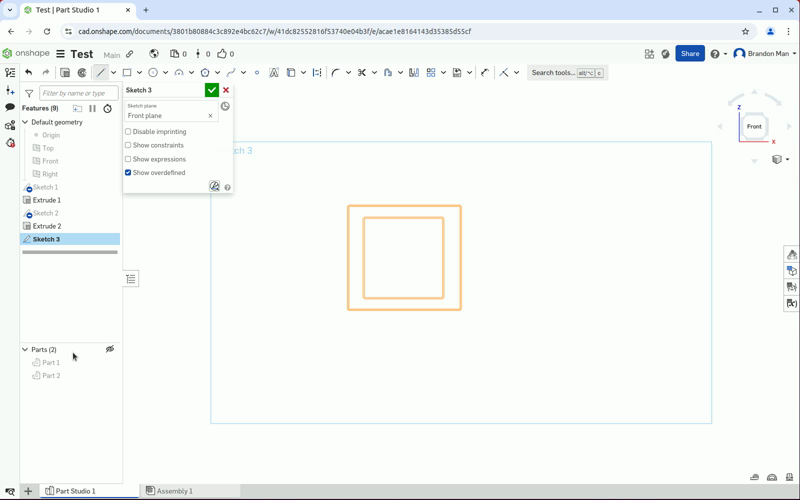
key_down(shift)
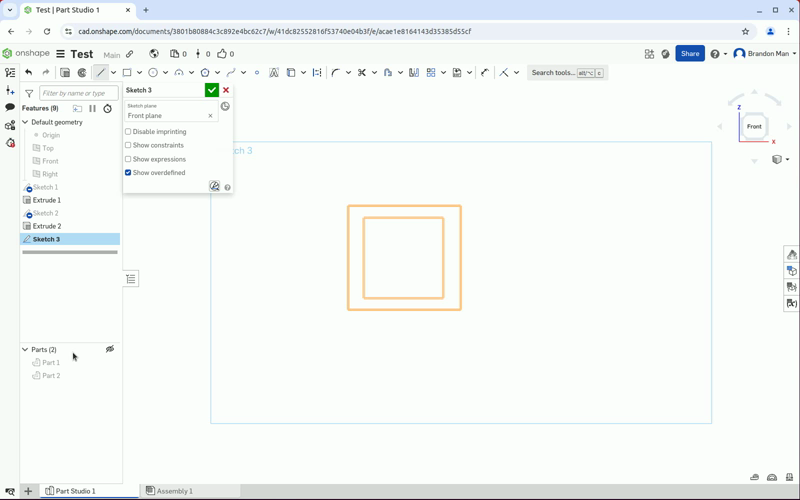
mouse_move(348, 309)
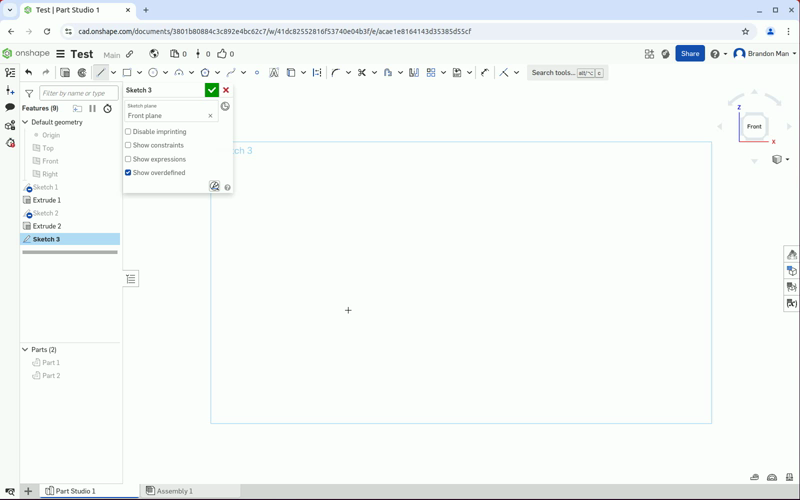
click(348, 309)
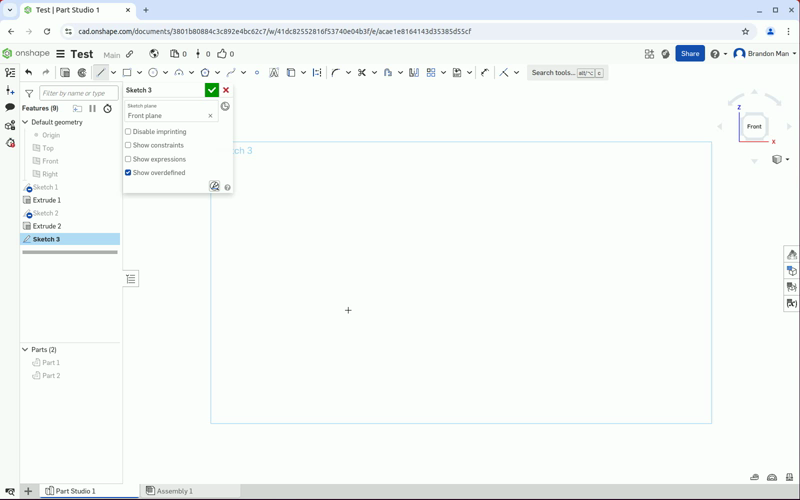
key_up(shift)
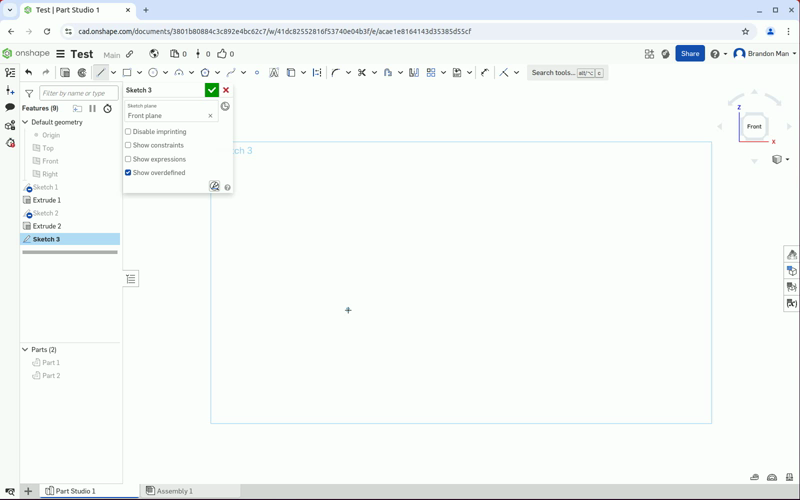
key_down(shift)
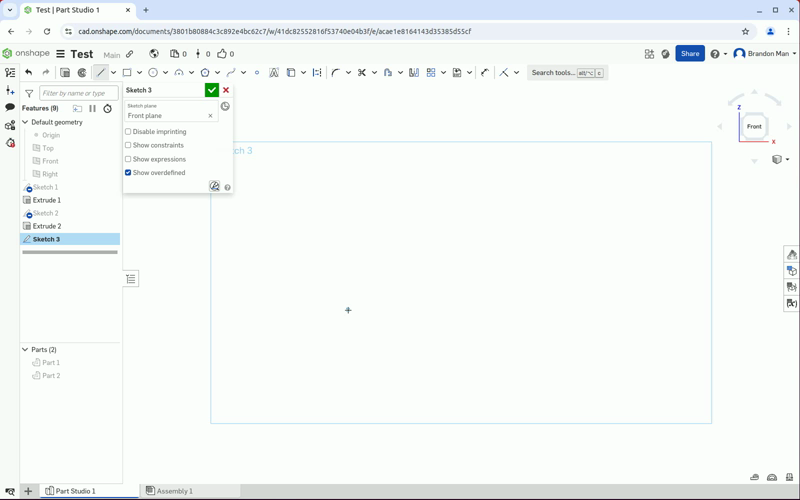
mouse_move(460, 309)
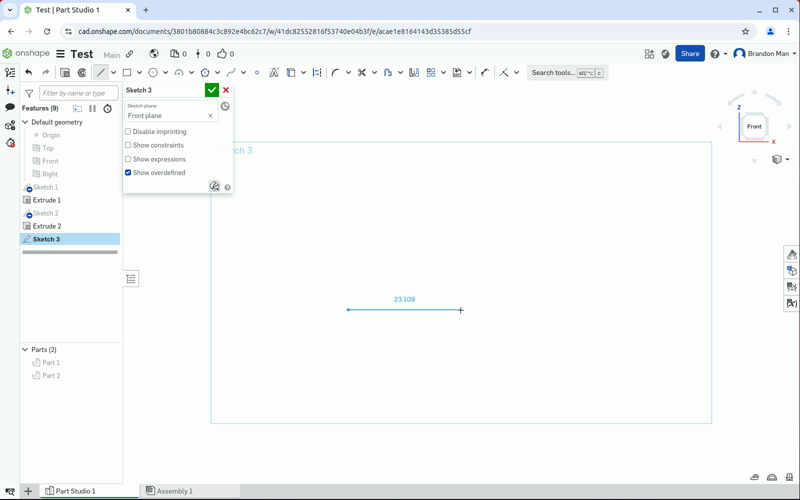
click(460, 309)
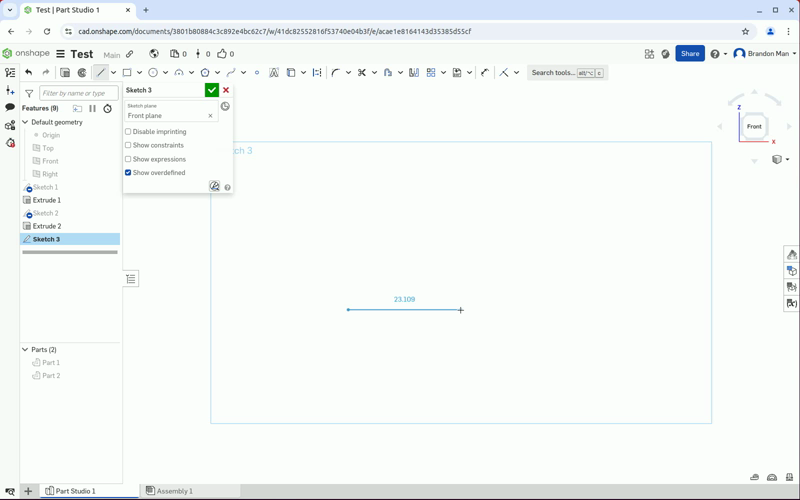
key_up(shift)
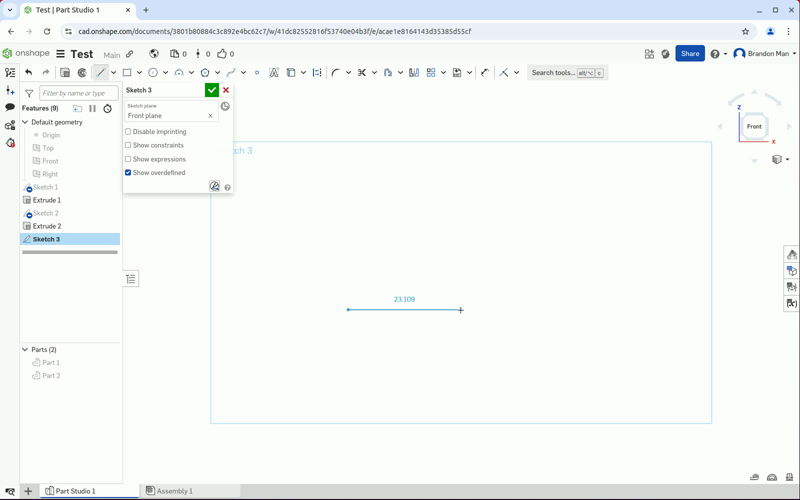
key_down(shift)
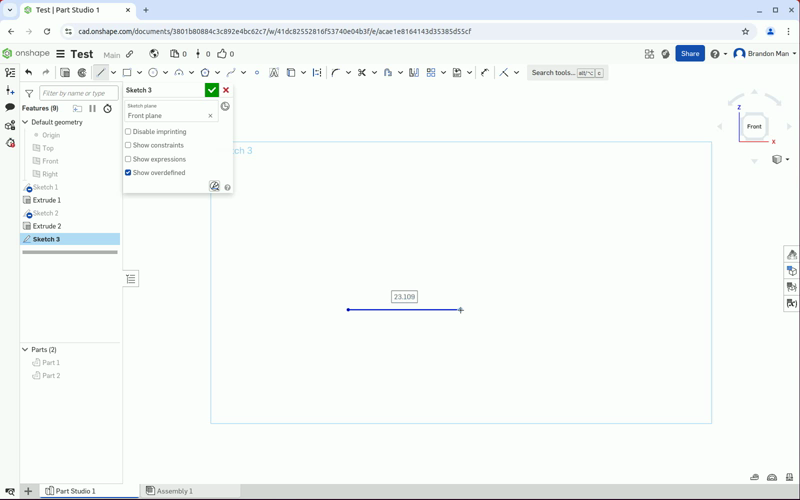
mouse_move(460, 205)
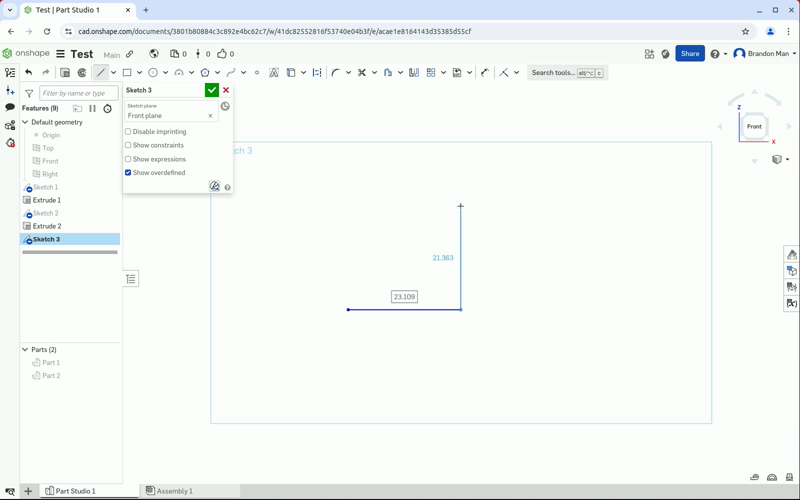
click(460, 205)
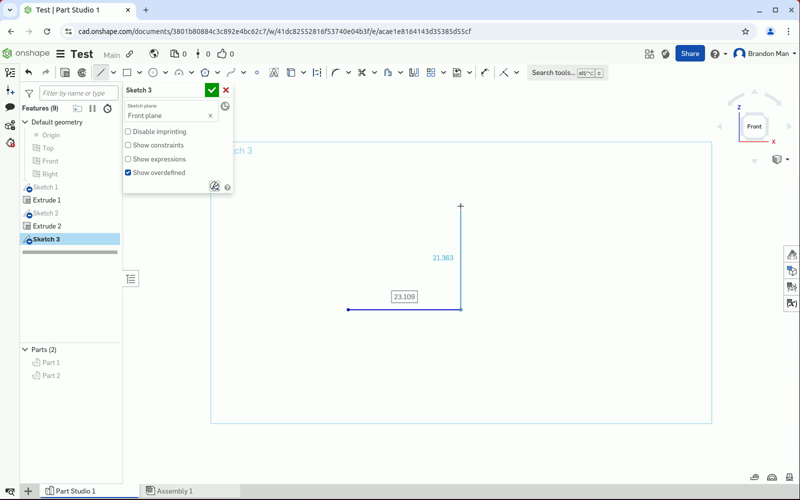
key_up(shift)
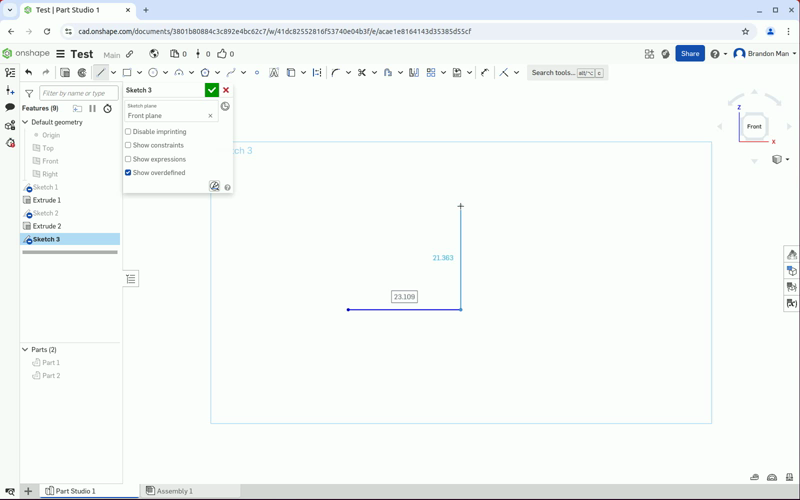
key_down(shift)
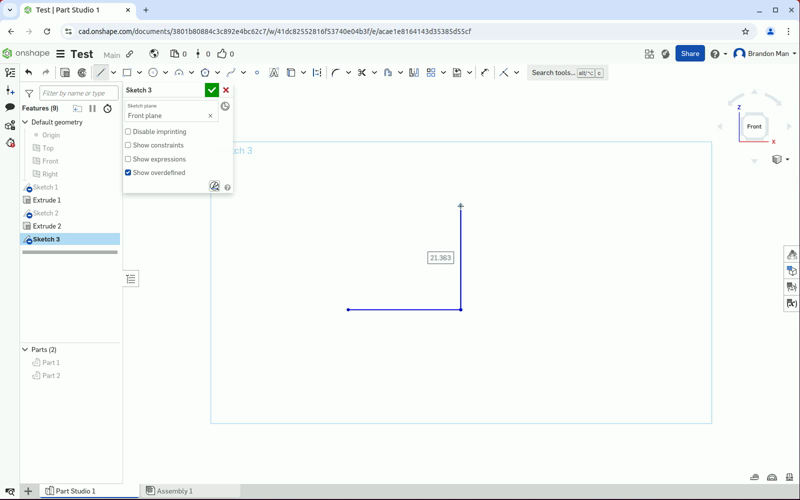
mouse_move(348, 205)
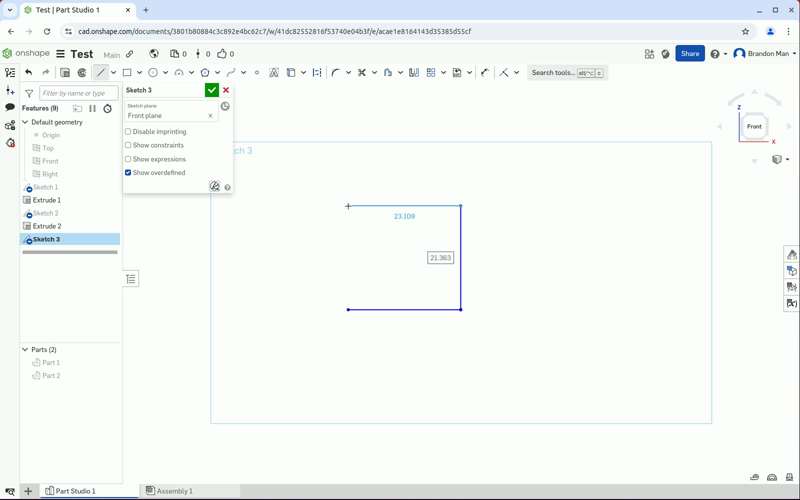
click(348, 205)
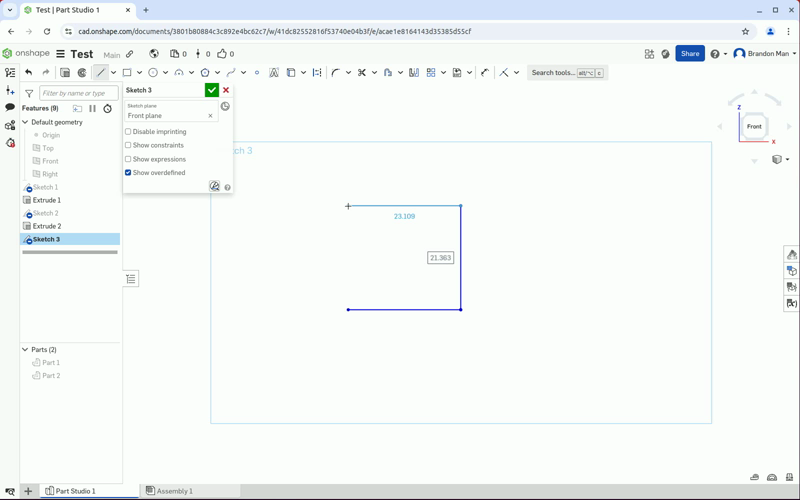
key_up(shift)
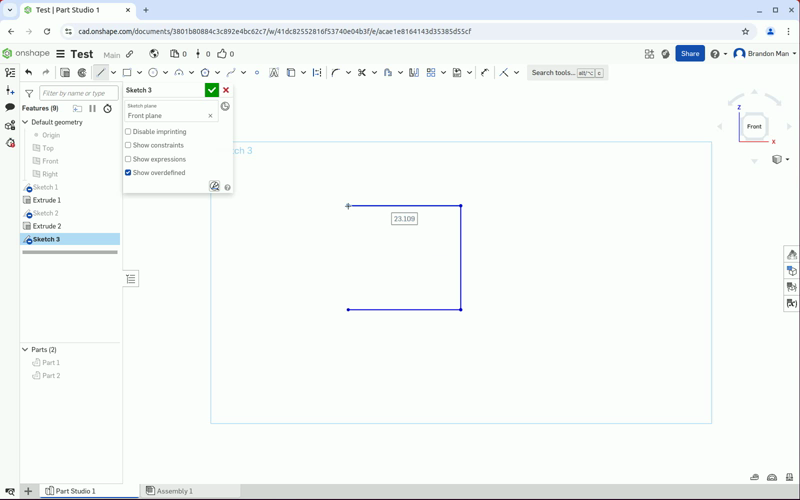
key_down(shift)
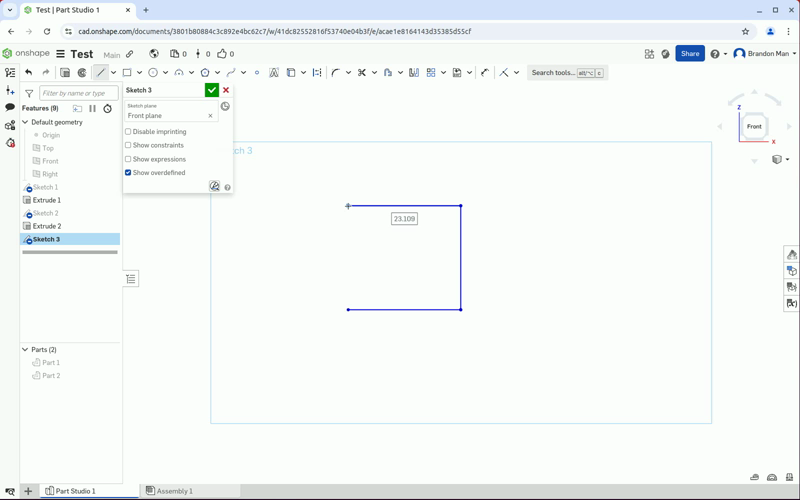
mouse_move(348, 309)
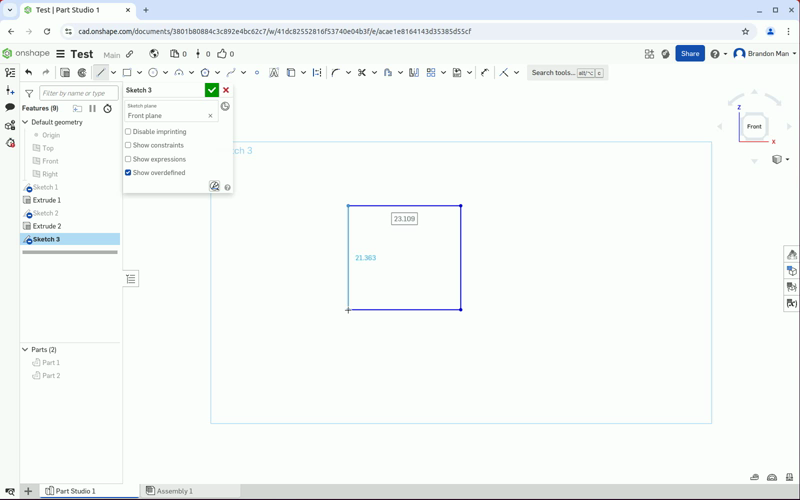
key_up(shift)
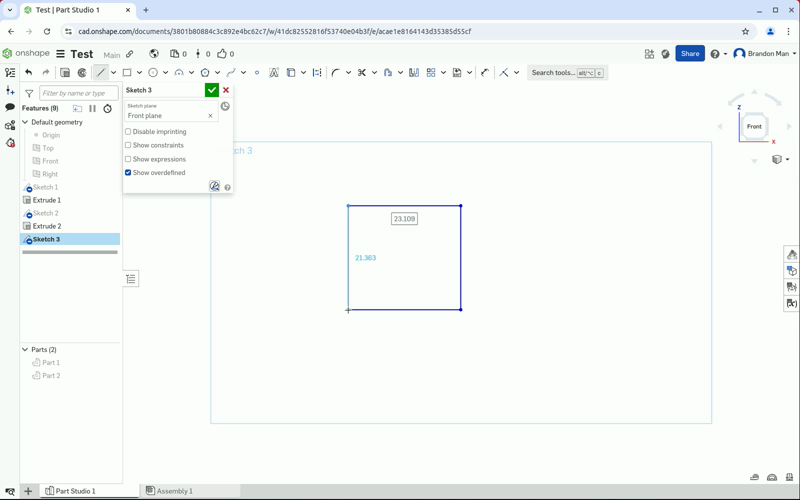
click(348, 309)
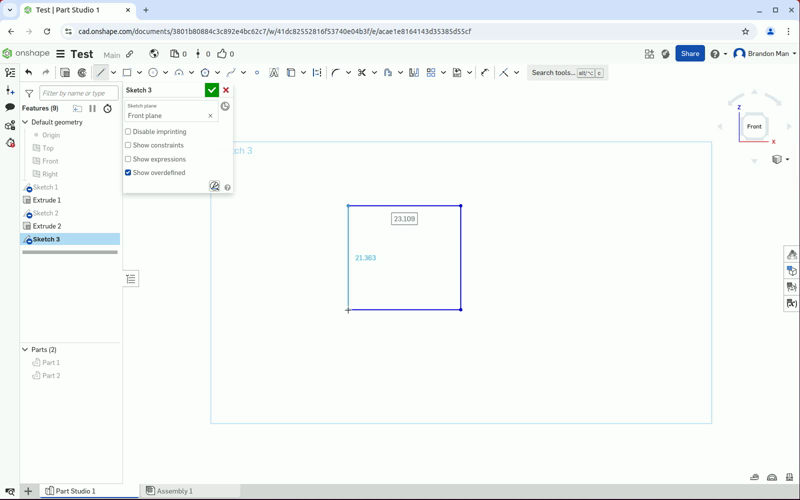
key(esc)
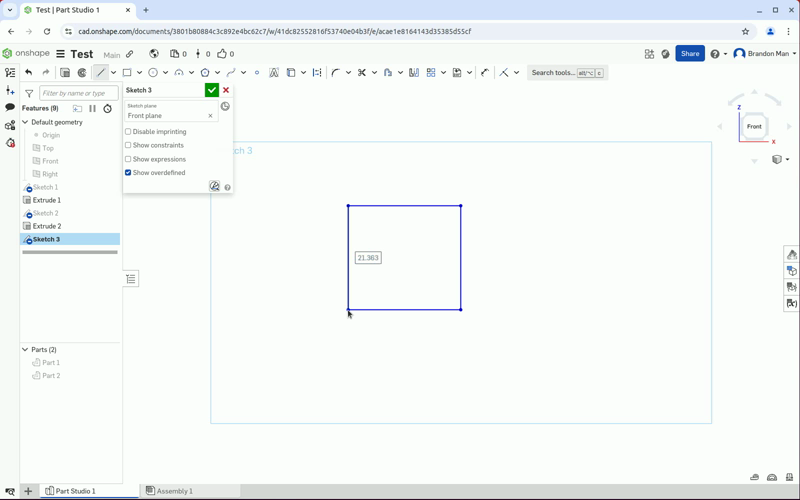
key(l)
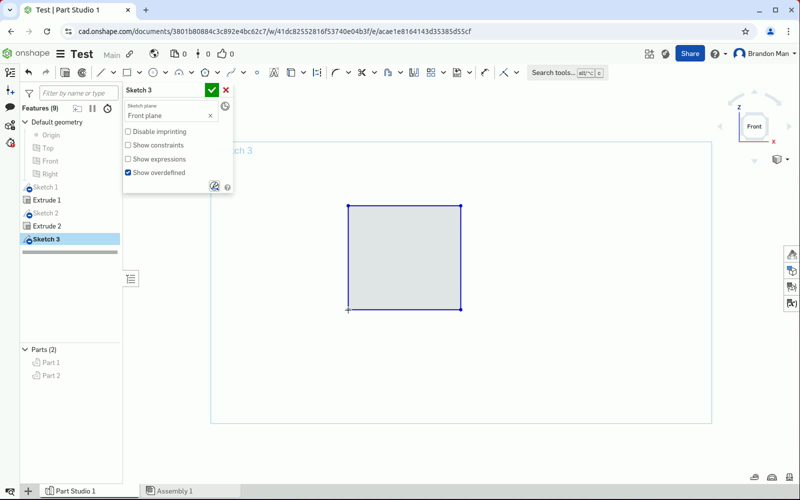
key_down(shift)
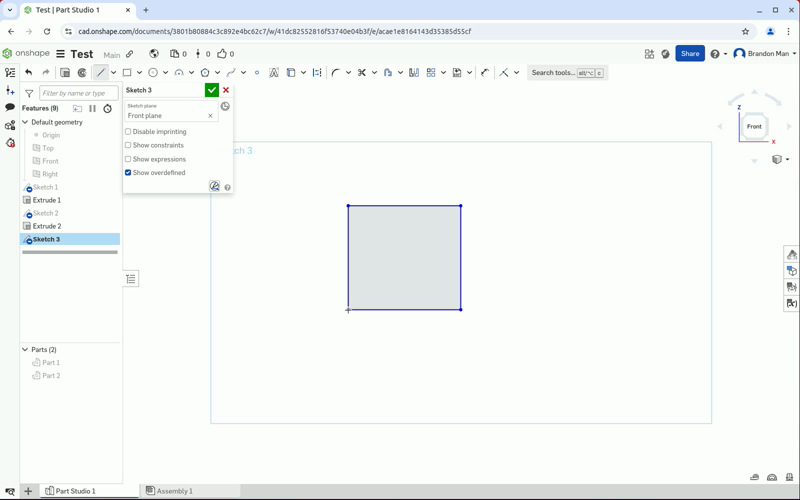
mouse_move(363, 298)
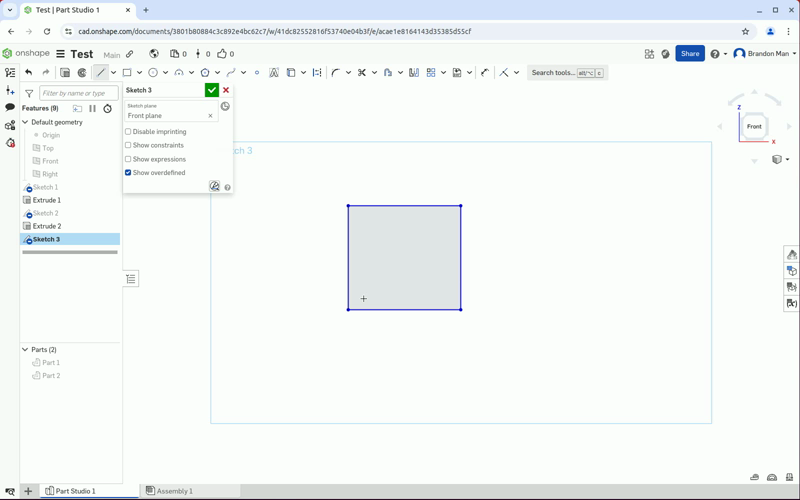
click(363, 298)
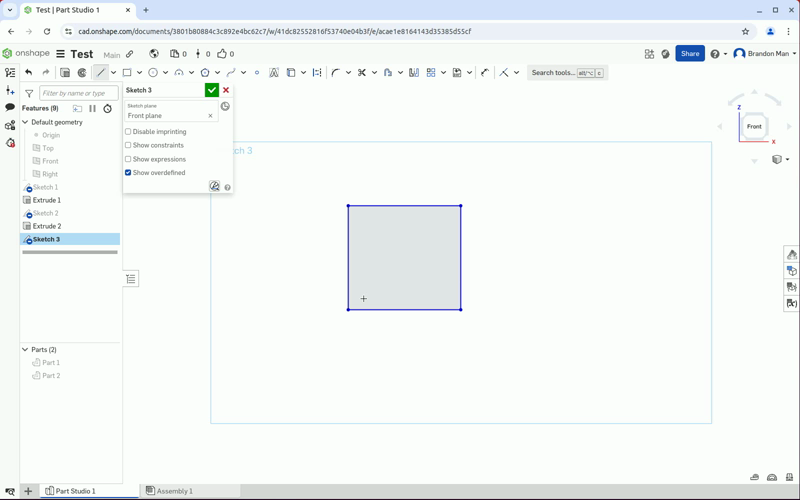
key_up(shift)
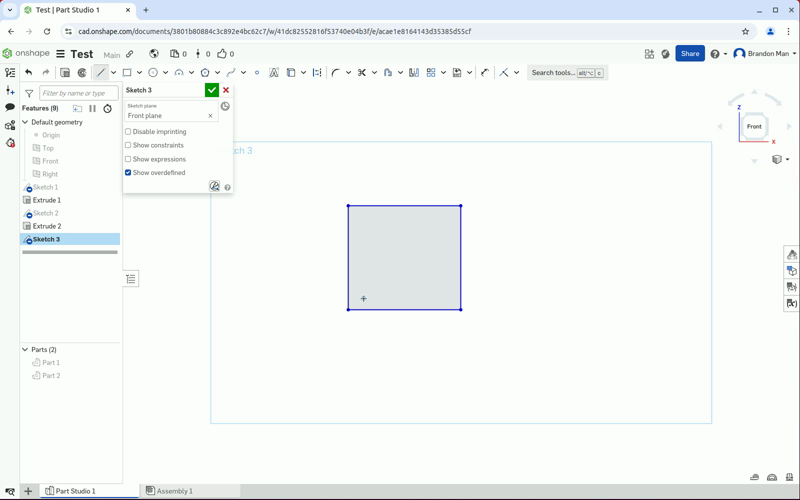
key_down(shift)
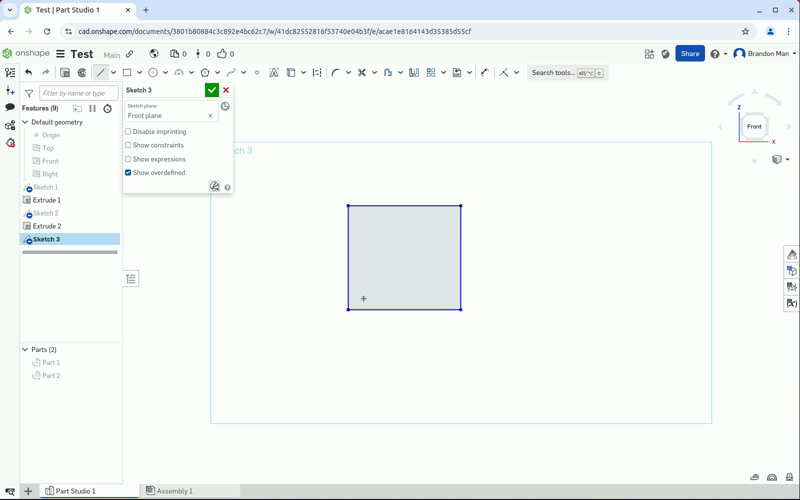
mouse_move(443, 298)
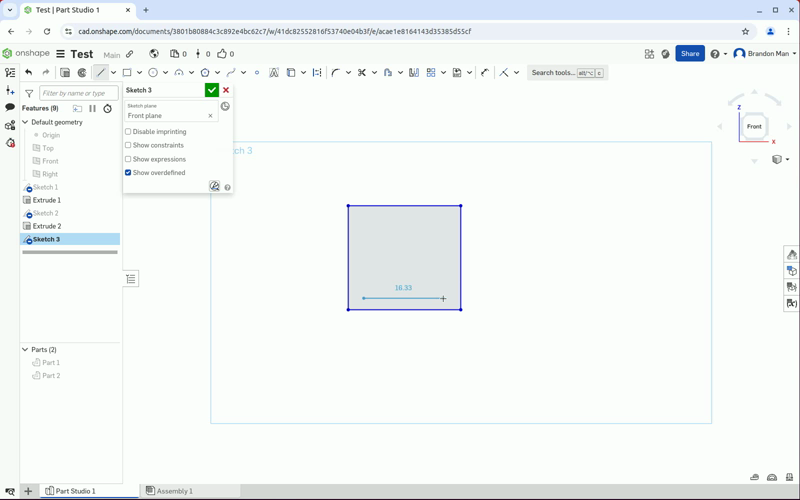
click(443, 298)
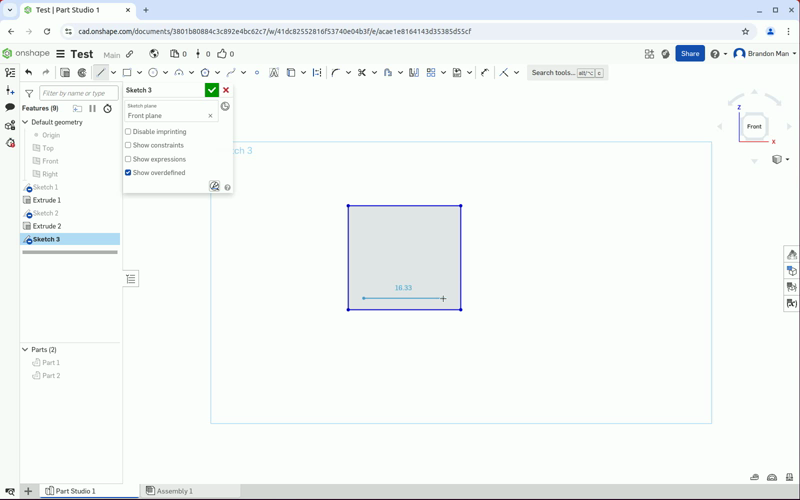
key_up(shift)
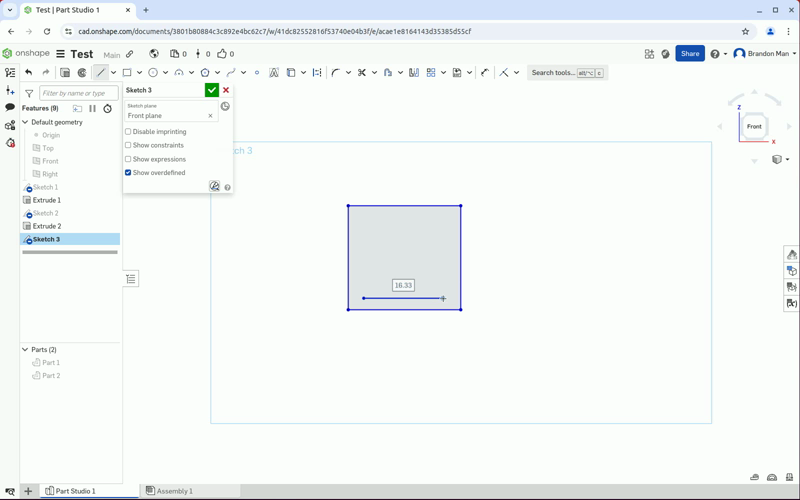
key_down(shift)
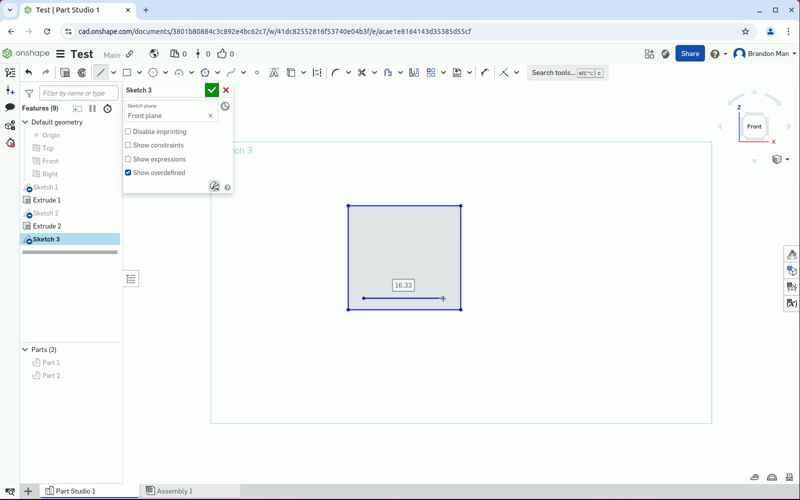
mouse_move(443, 217)
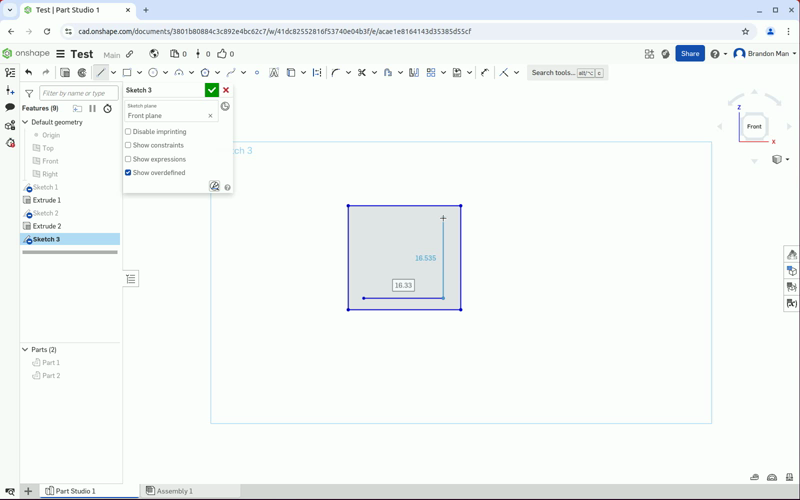
click(443, 217)
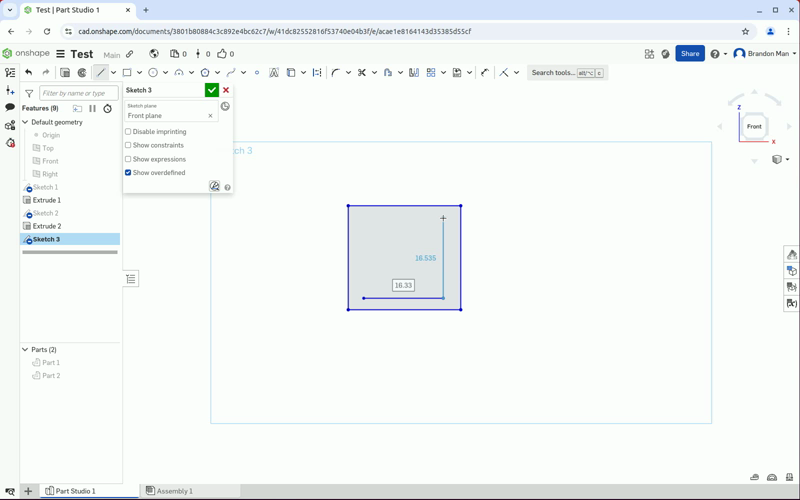
key_up(shift)
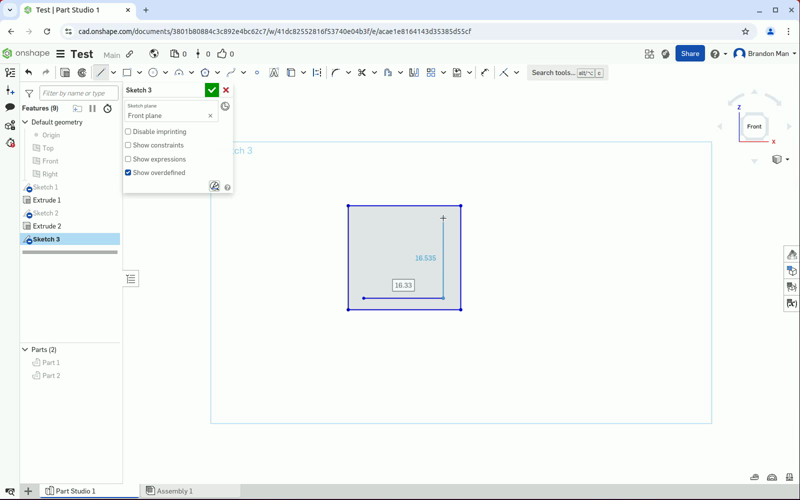
key_down(shift)
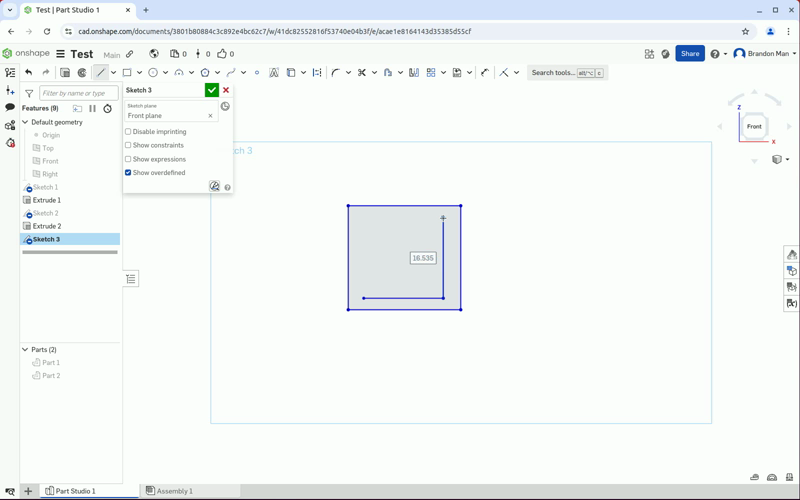
mouse_move(363, 217)
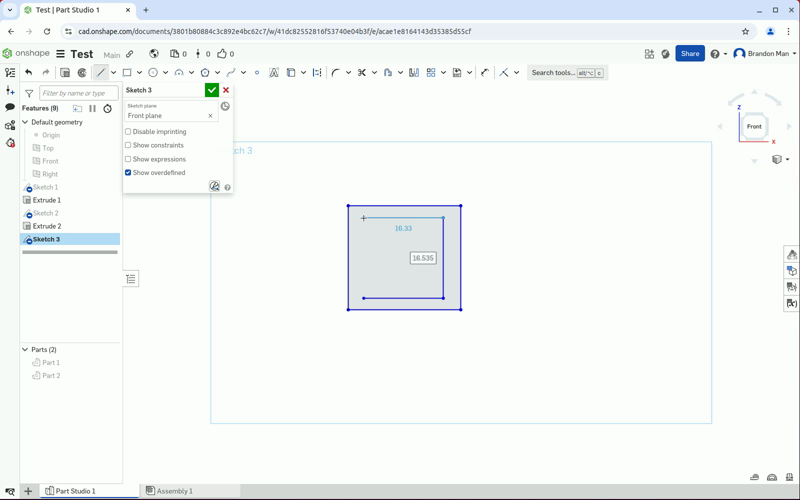
click(363, 217)
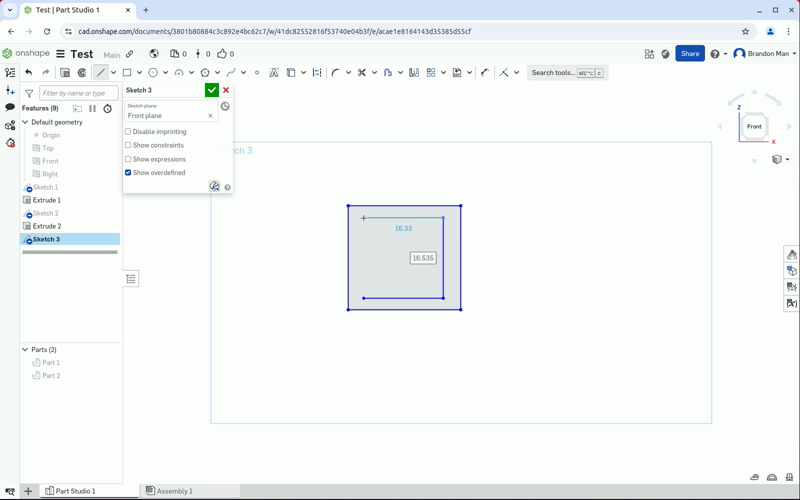
key_up(shift)
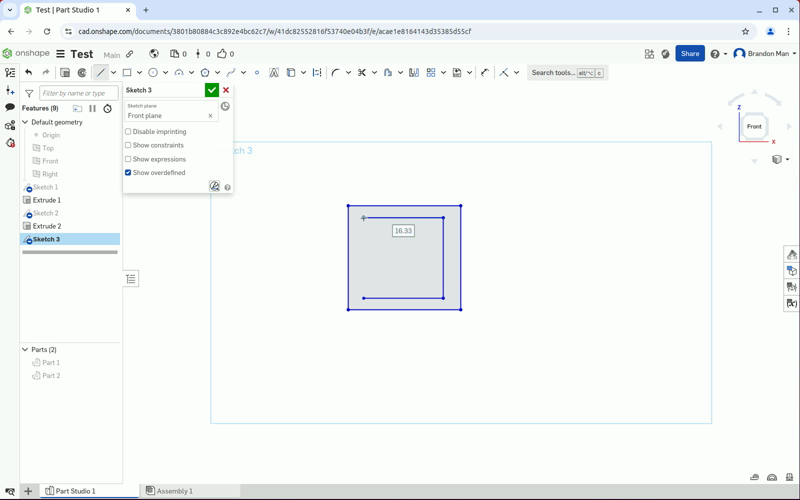
key_down(shift)
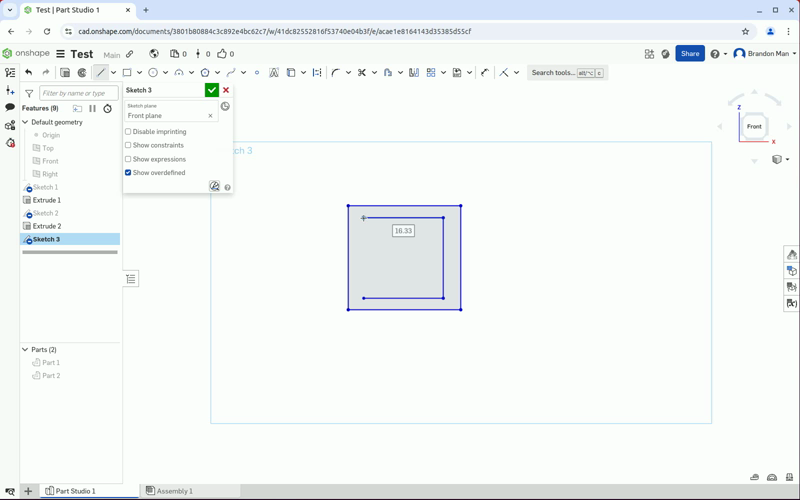
mouse_move(363, 298)
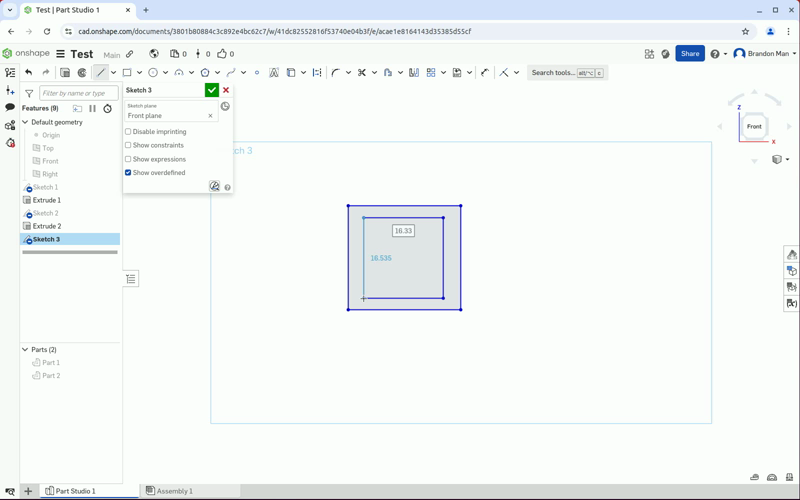
key_up(shift)
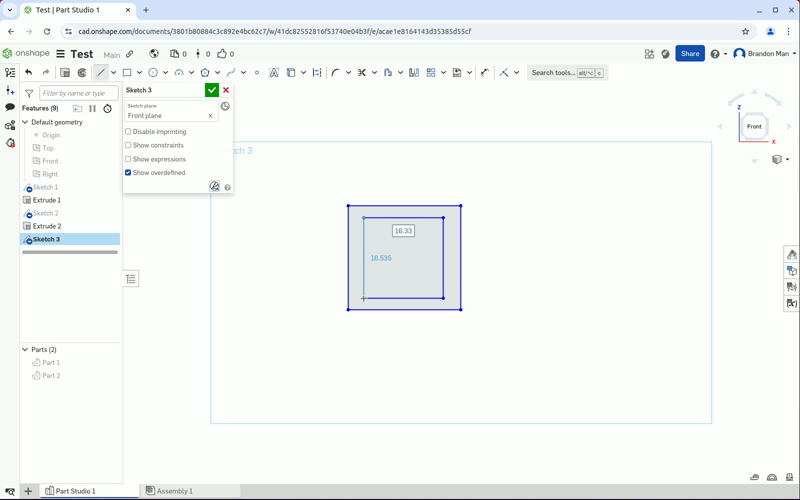
click(363, 298)
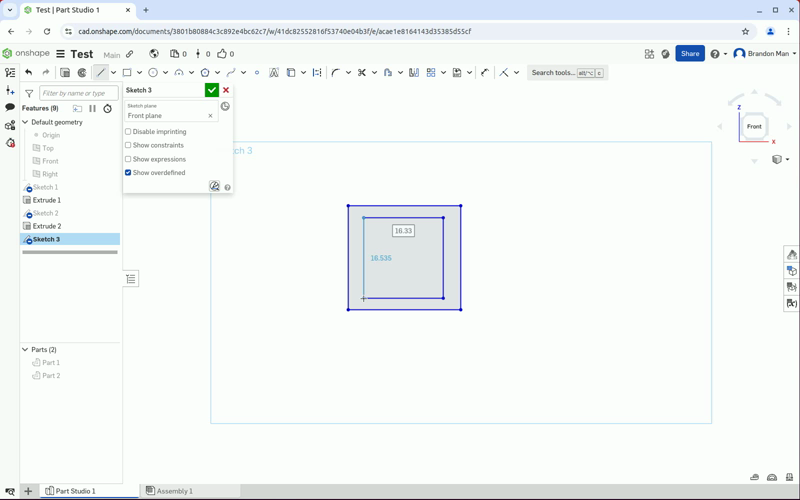
key(esc)
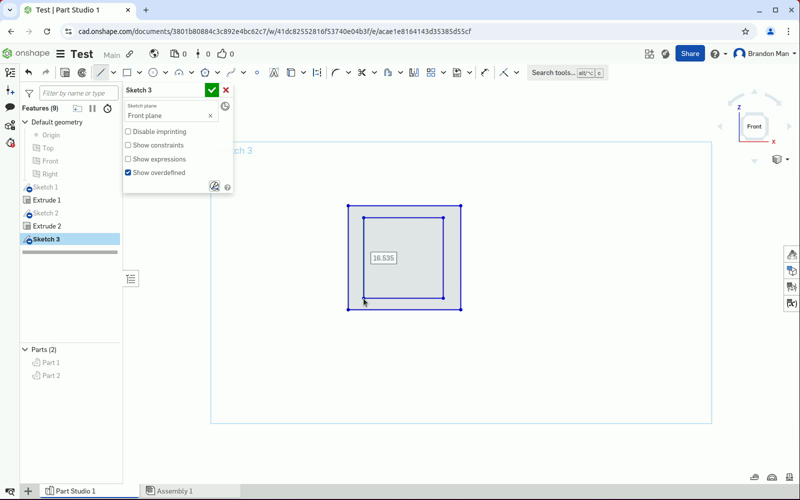
mouse_move(361, 304)
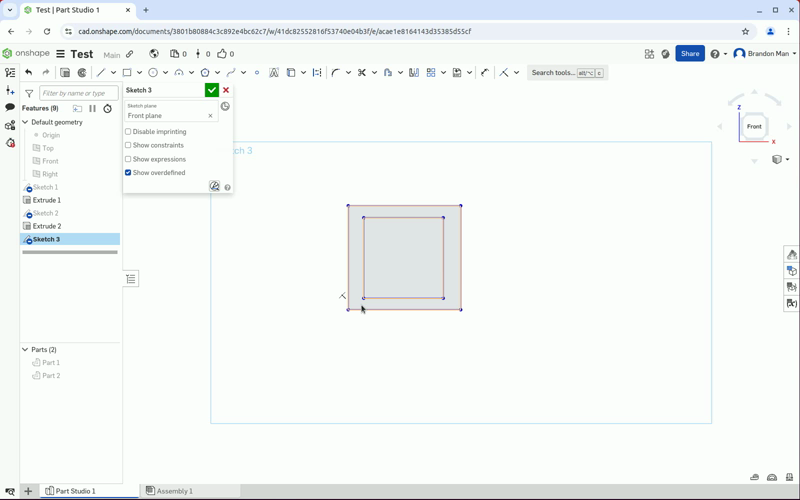
click(361, 304)
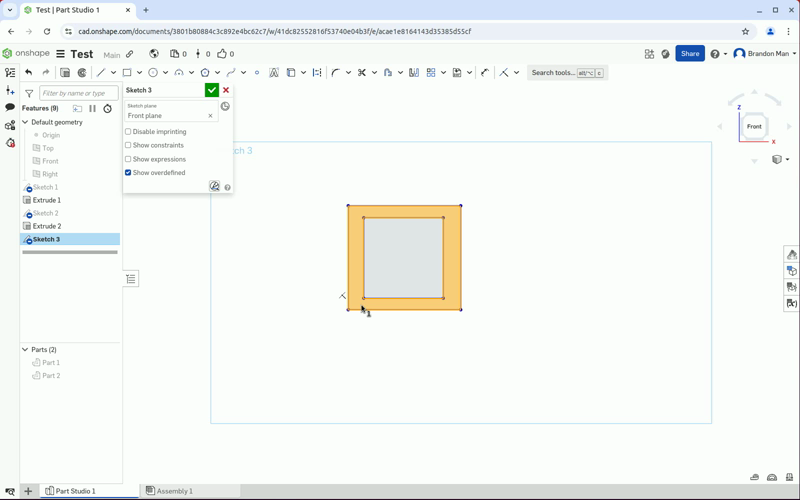
mouse_move(73, 352)
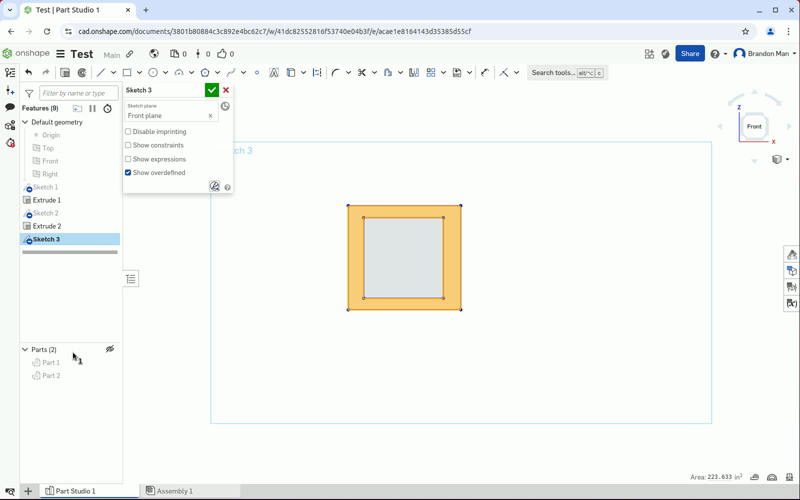
key(shift+y)
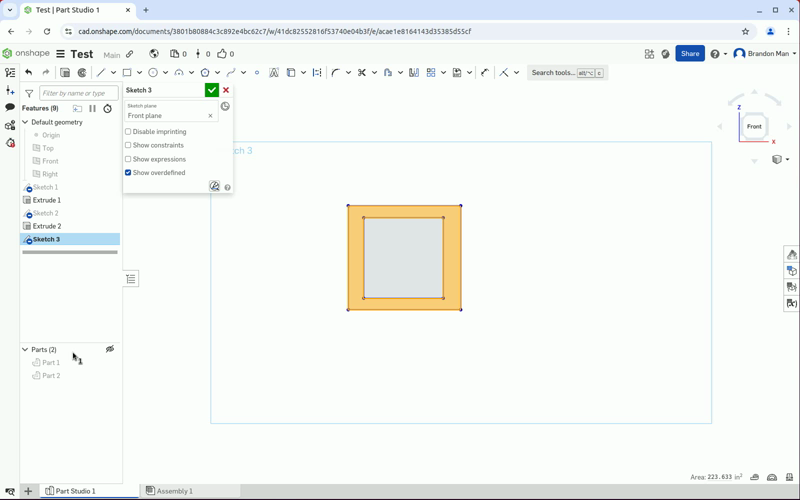
key(shift+e)
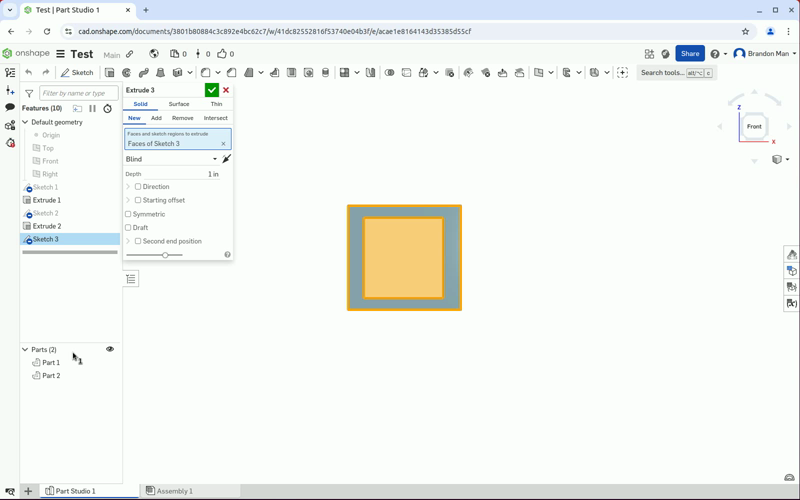
mouse_move(143, 106)
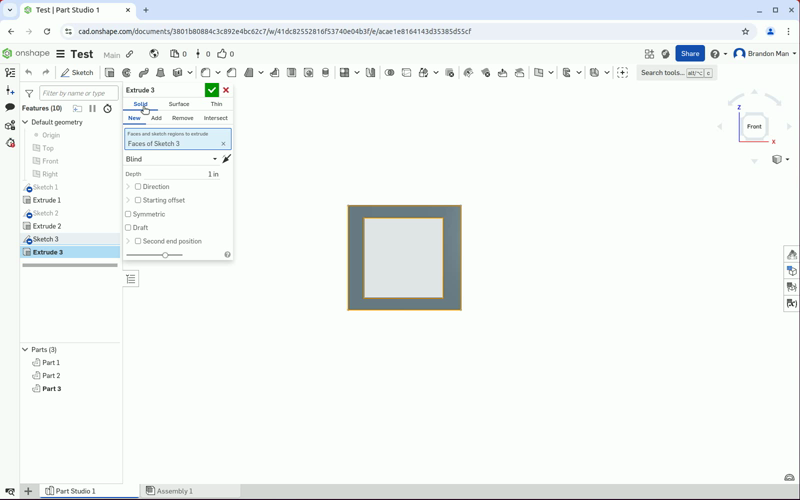
click(143, 106)
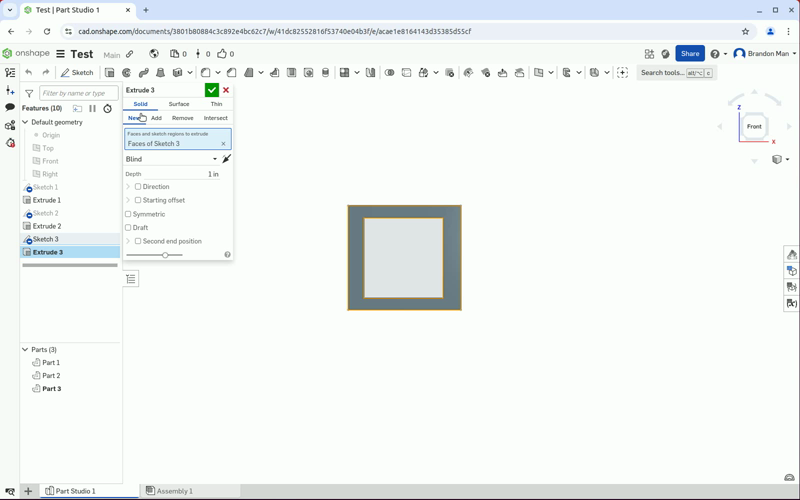
mouse_move(137, 120)
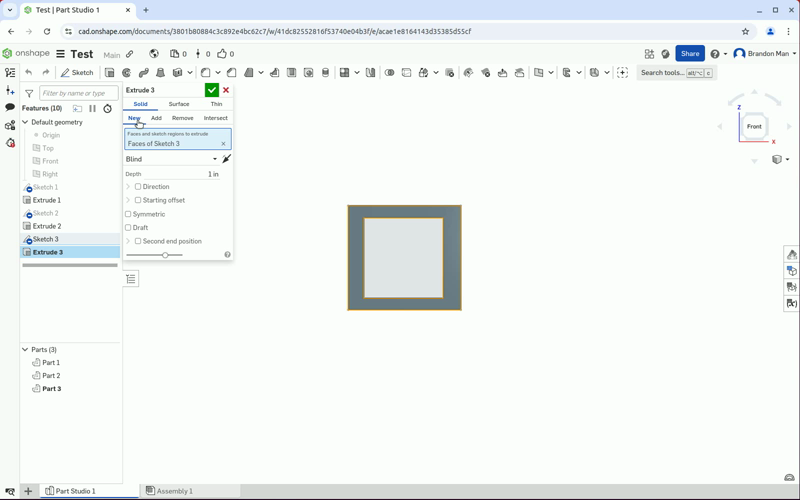
click(137, 120)
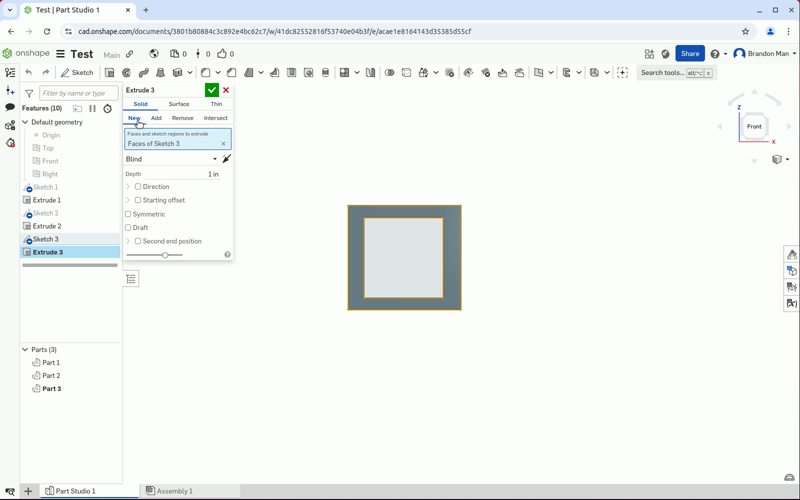
key(tab, 4)
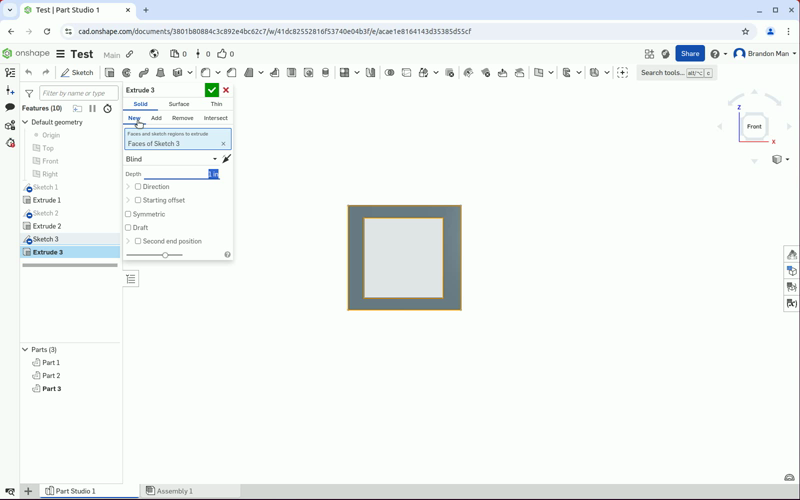
text(3.611)
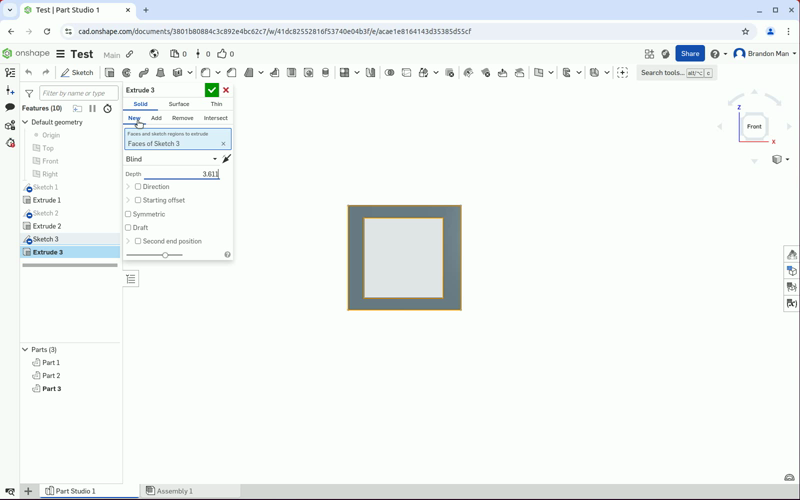
key(enter)
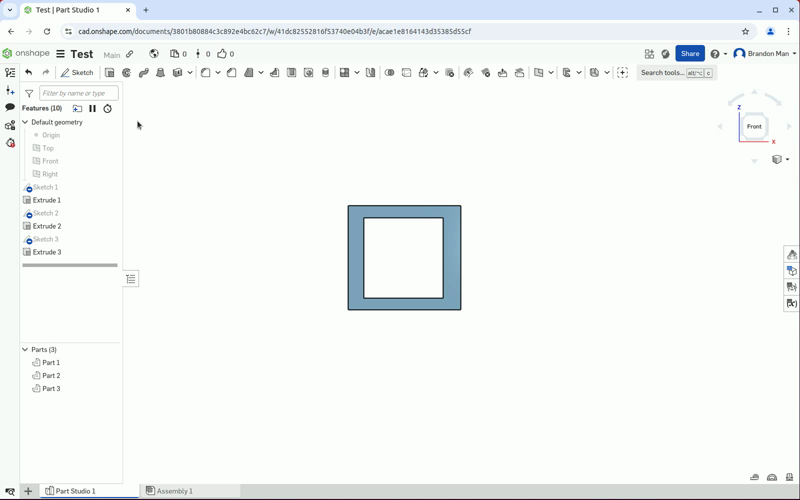
key(shift+h)
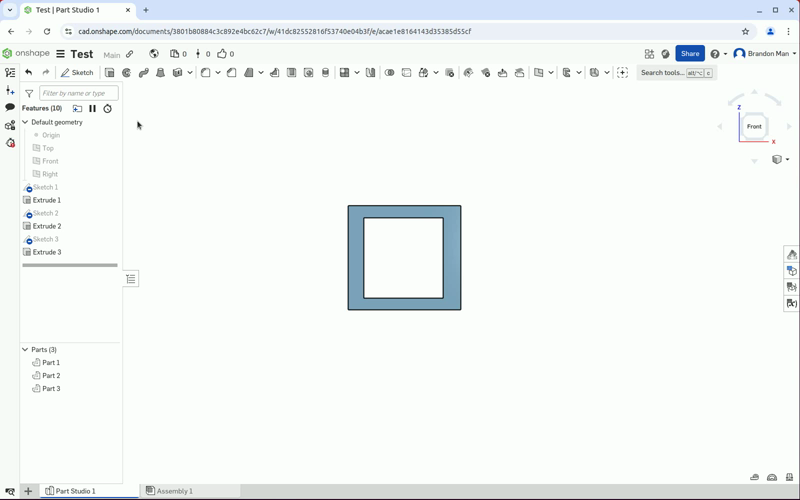
key(shift+h)
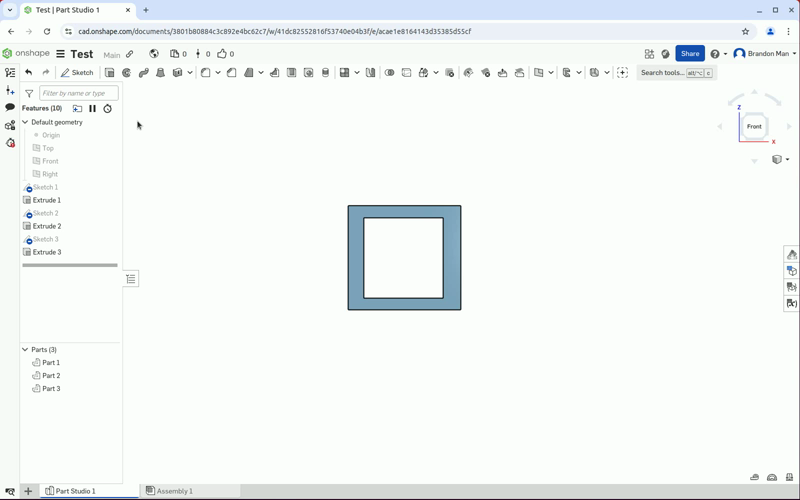
mouse_move(73, 189)
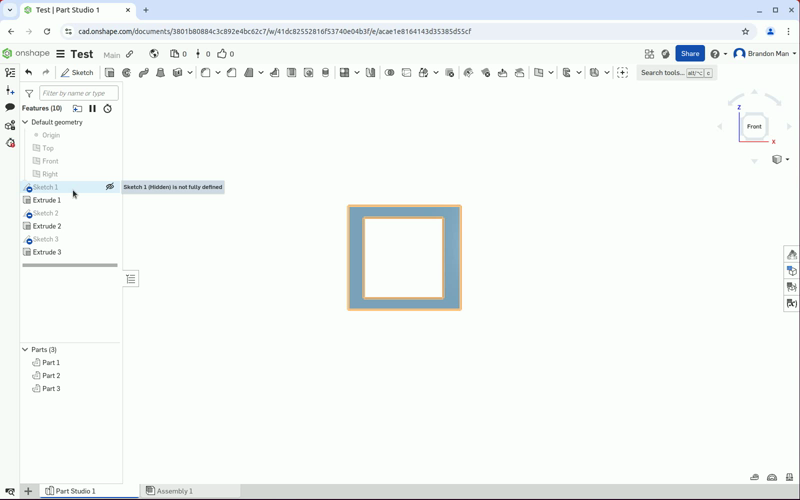
click(73, 189)
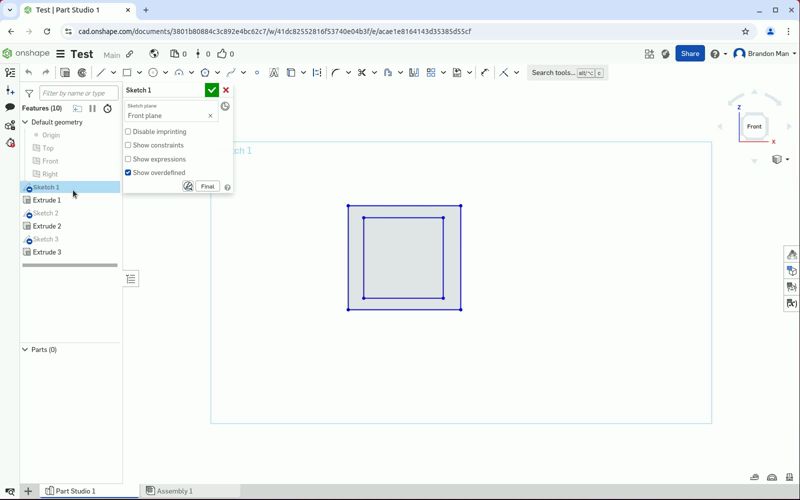
mouse_move(229, 92)
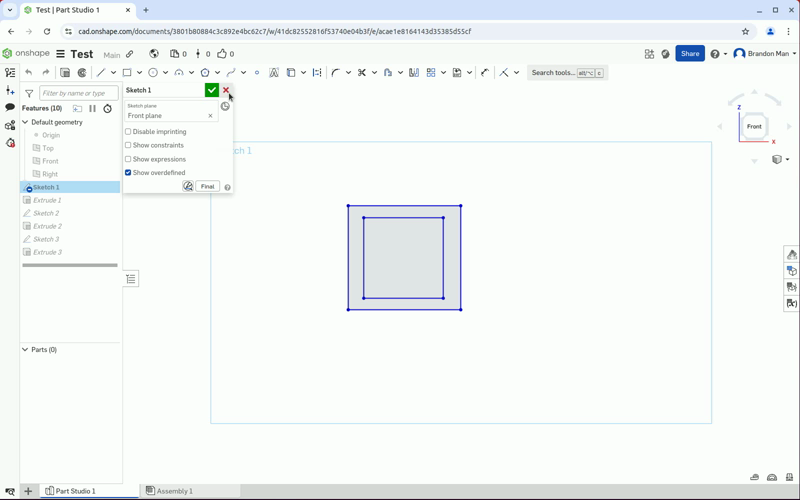
click(229, 92)
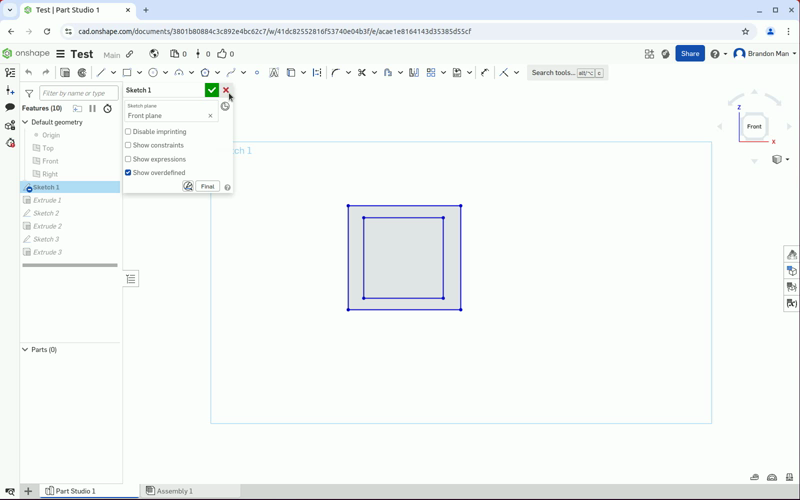
key(shift+s)
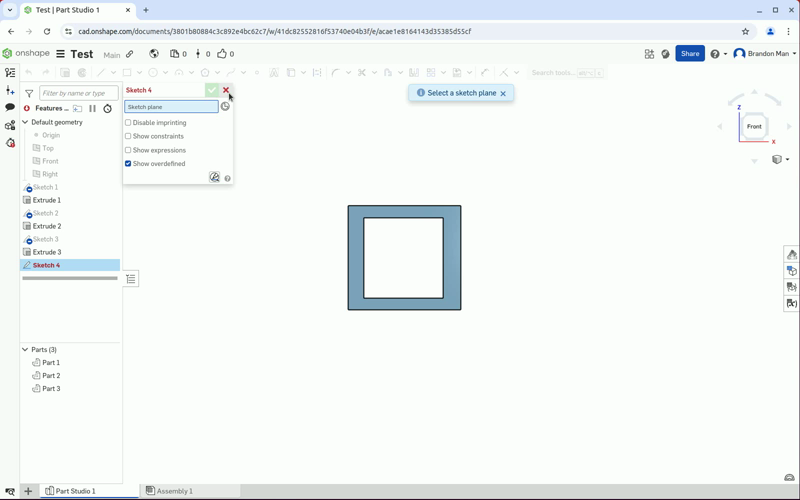
mouse_move(73, 163)
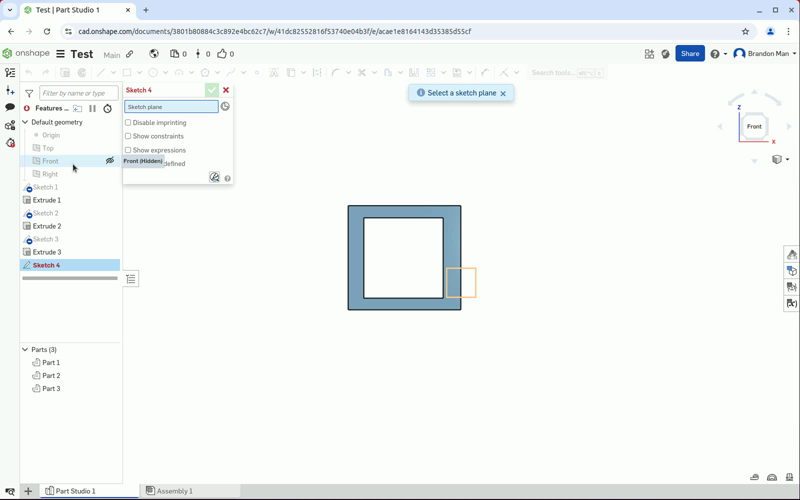
click(73, 163)
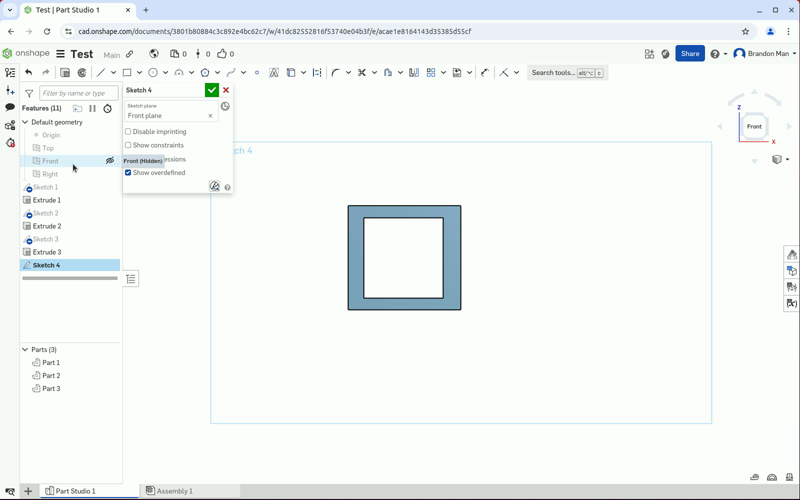
mouse_move(73, 352)
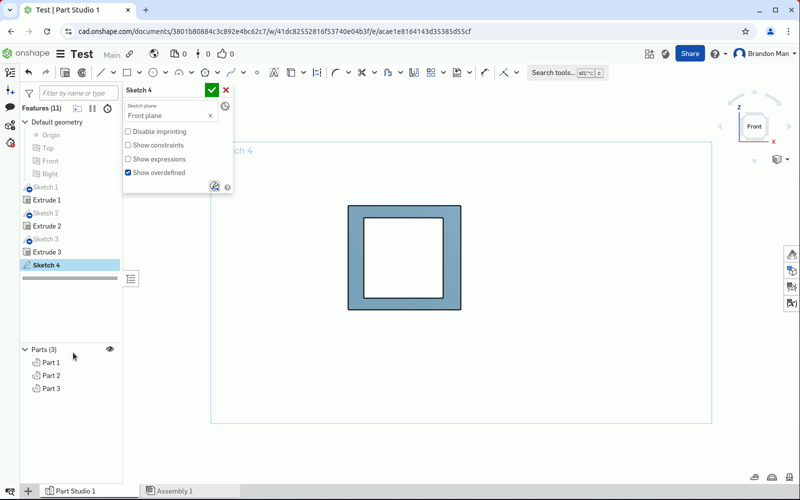
key(y)
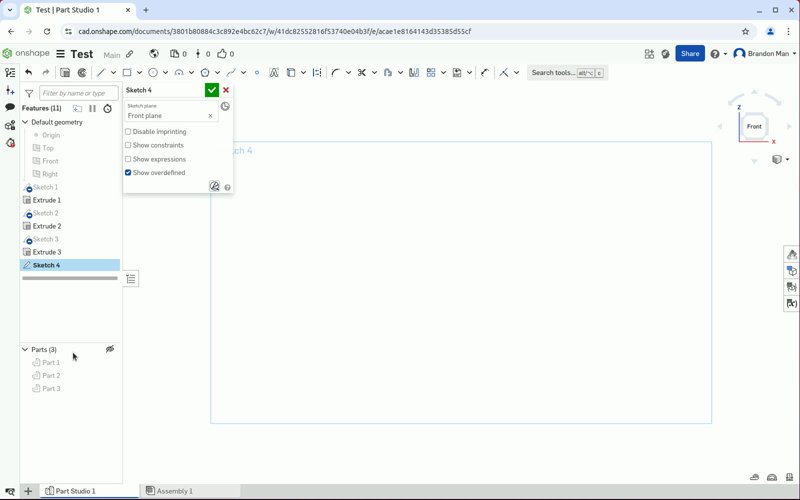
key(l)
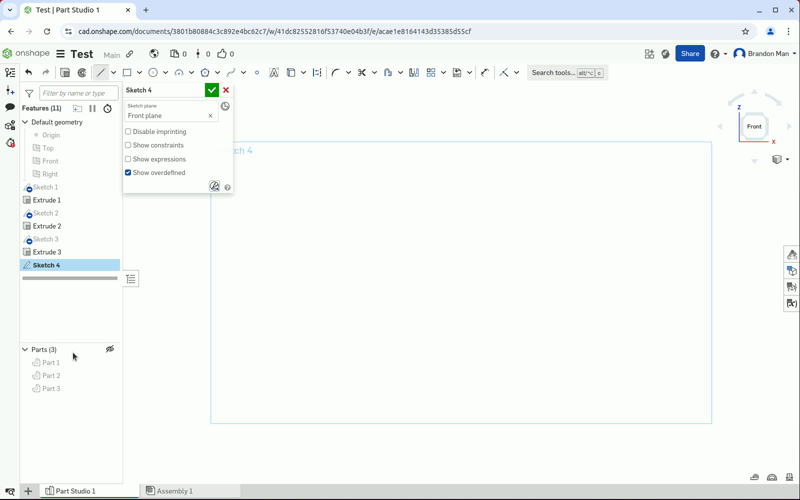
key_down(shift)
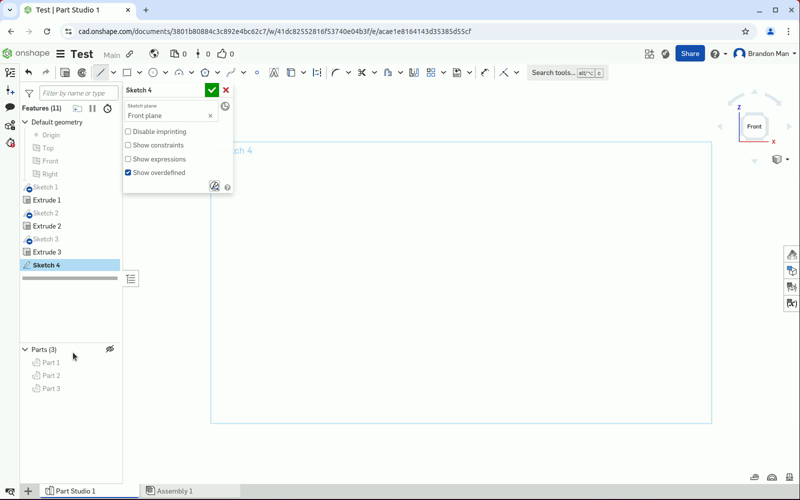
mouse_move(363, 298)
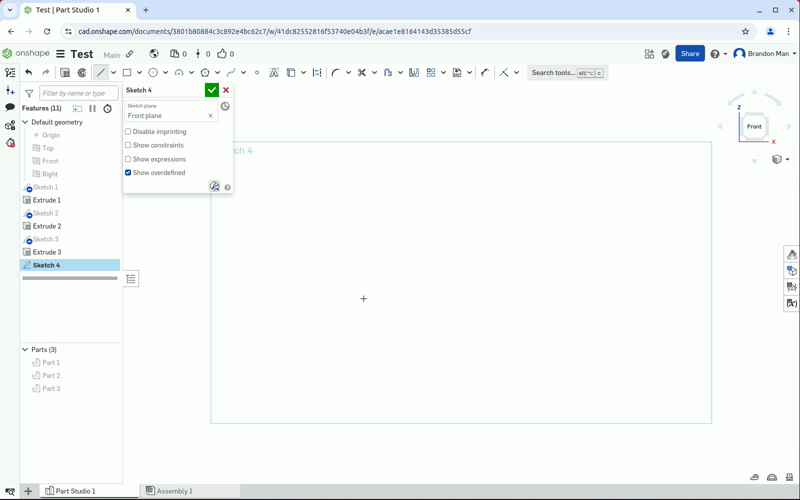
click(363, 298)
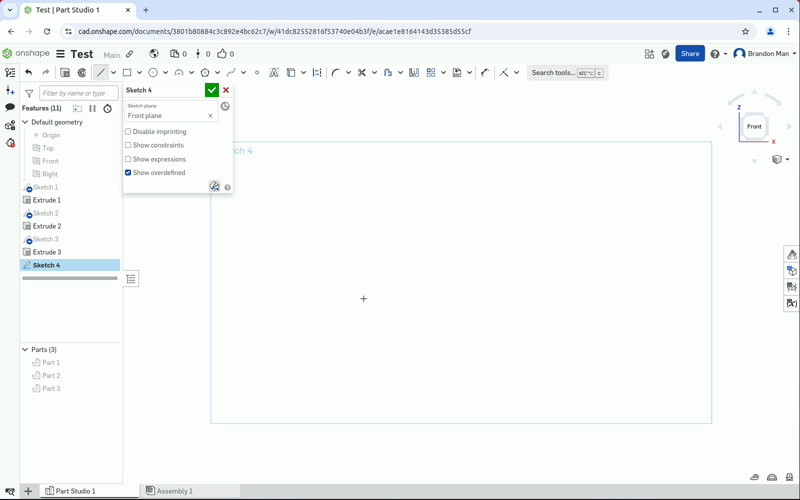
key_up(shift)
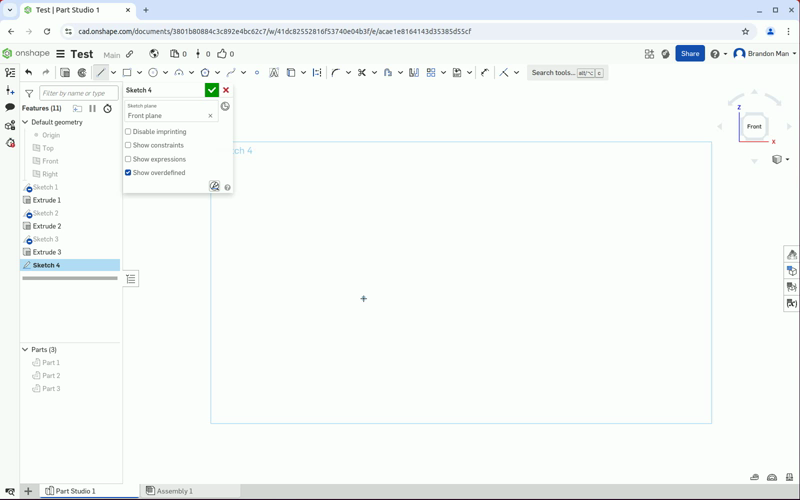
key_down(shift)
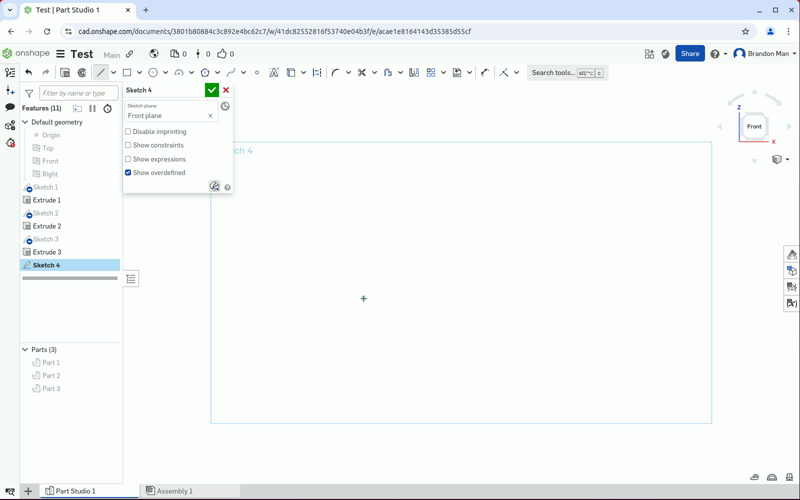
mouse_move(443, 298)
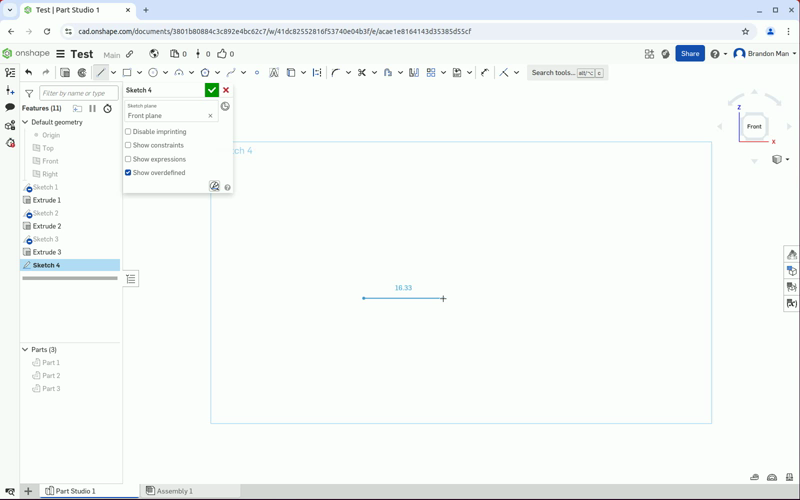
click(443, 298)
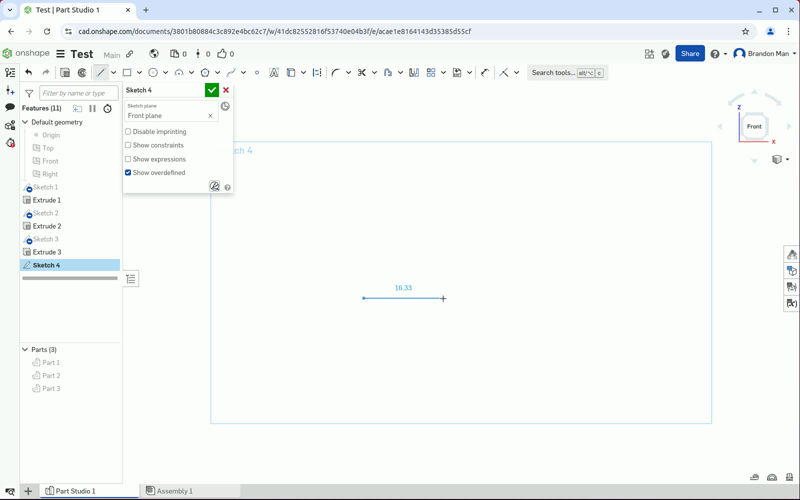
key_up(shift)
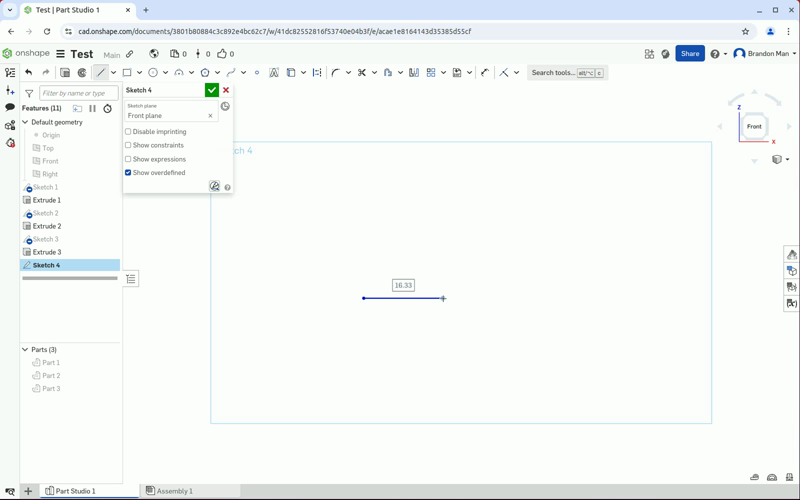
key_down(shift)
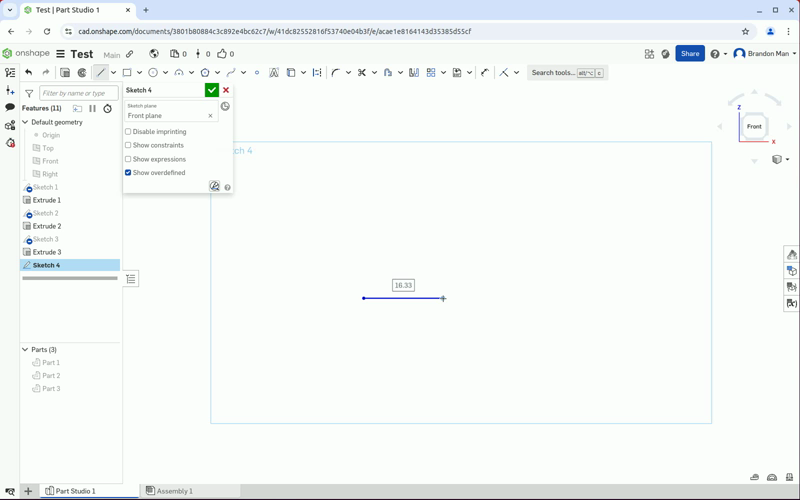
mouse_move(443, 216)
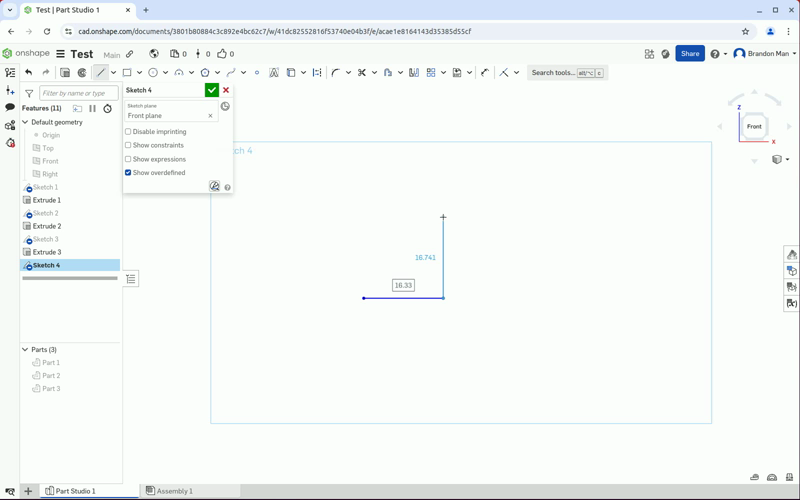
click(443, 216)
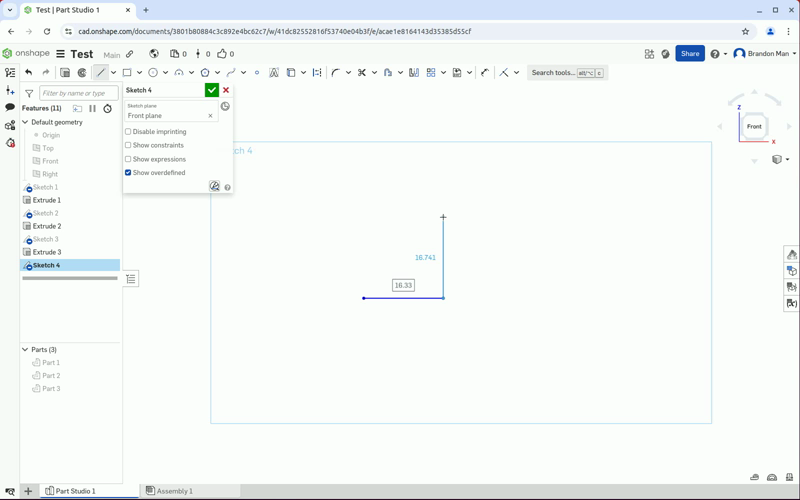
key_up(shift)
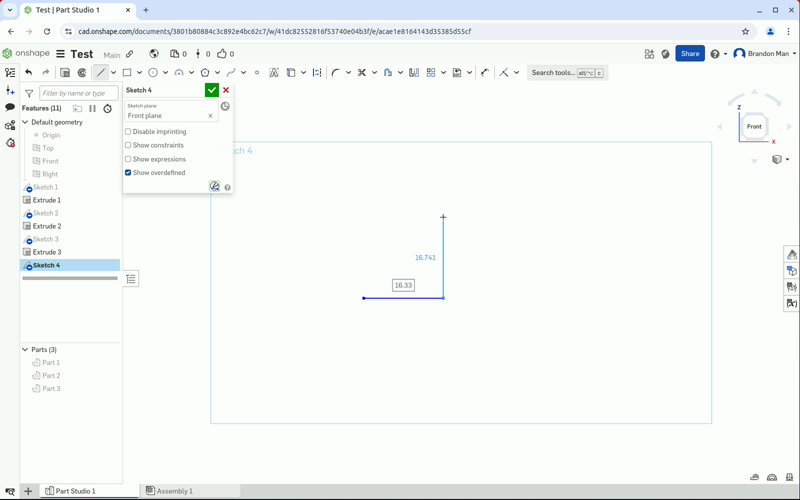
key_down(shift)
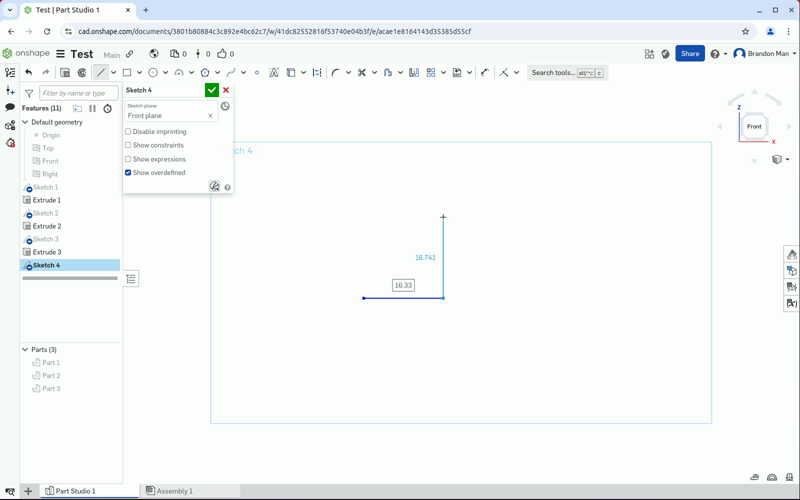
mouse_move(363, 216)
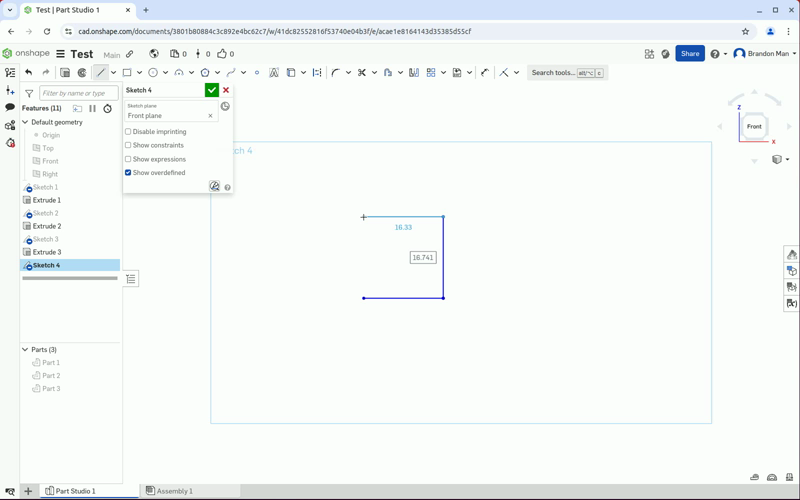
click(363, 216)
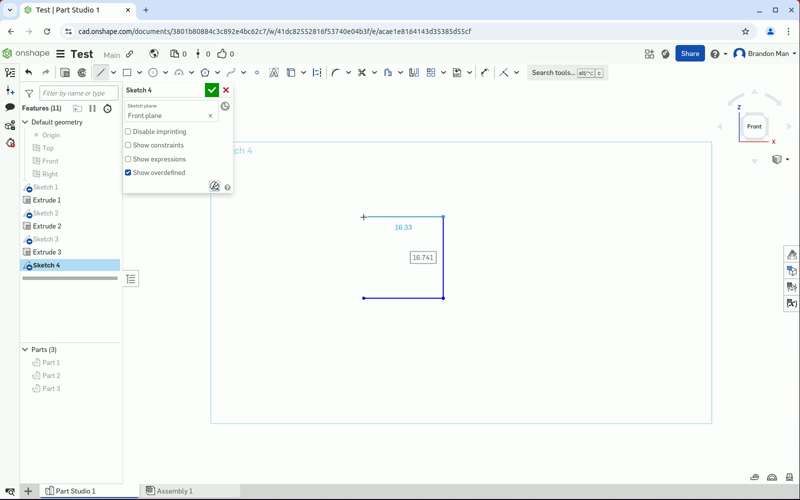
key_up(shift)
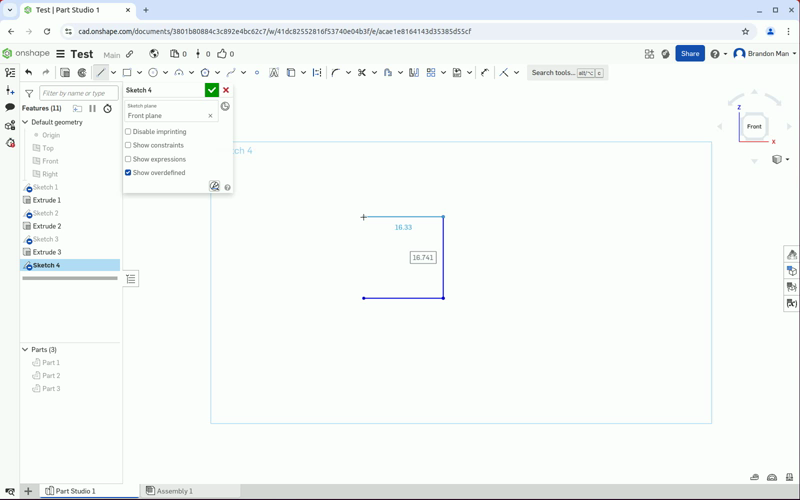
key_down(shift)
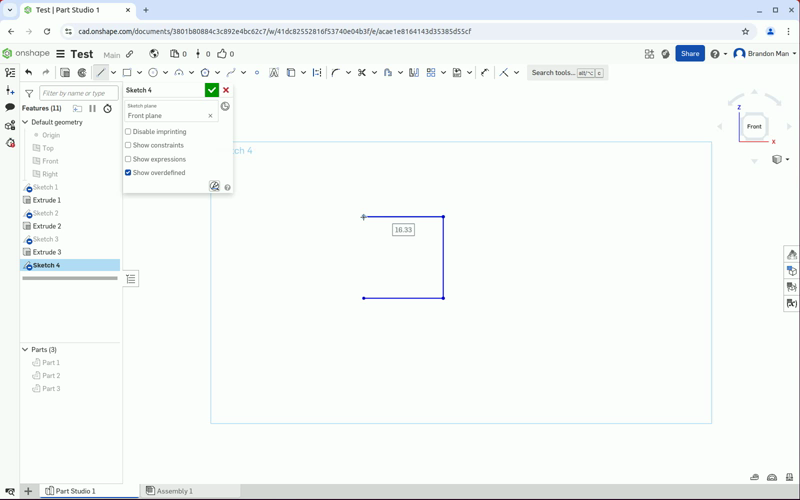
mouse_move(363, 298)
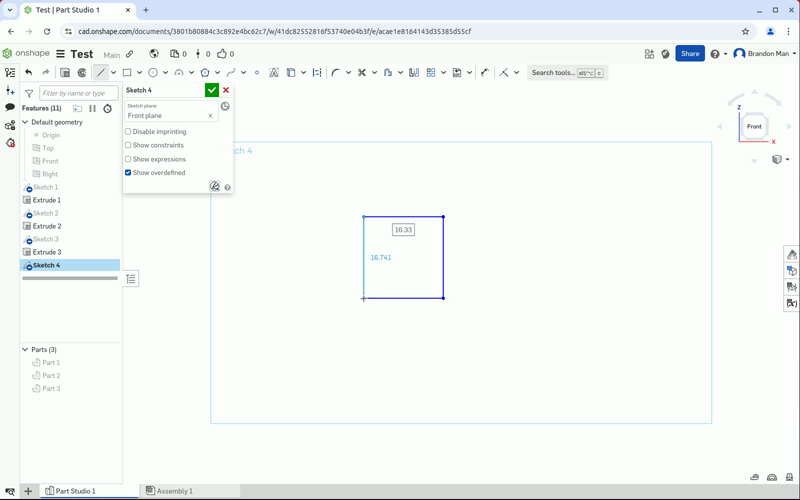
key_up(shift)
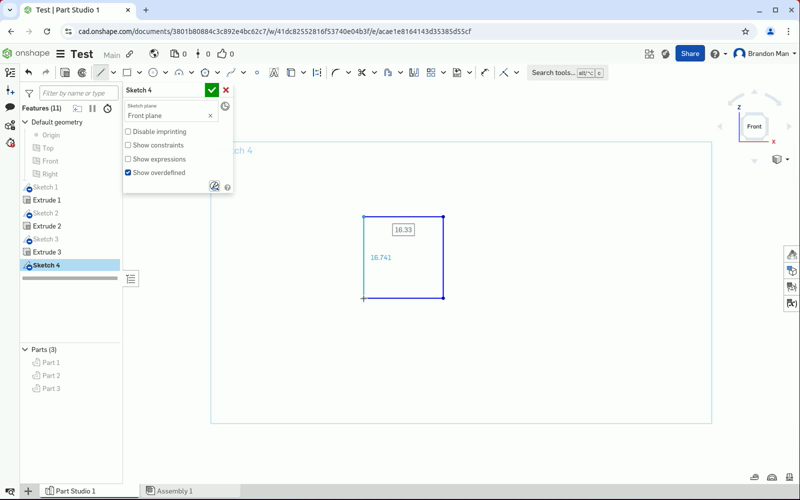
click(363, 298)
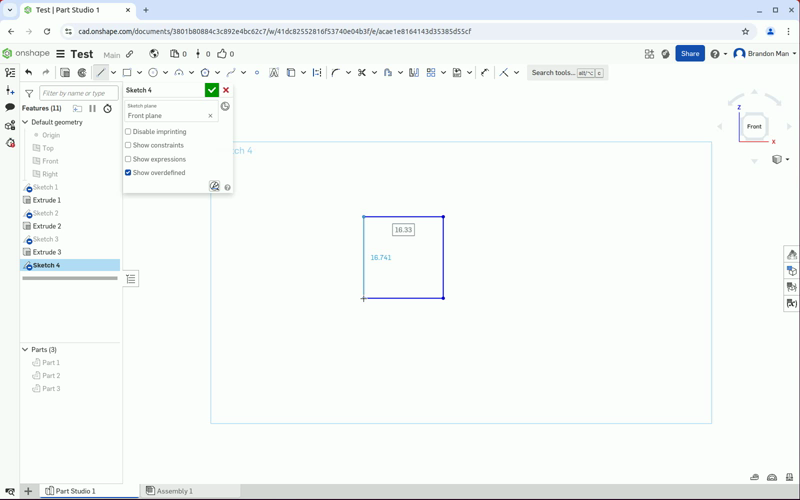
key(esc)
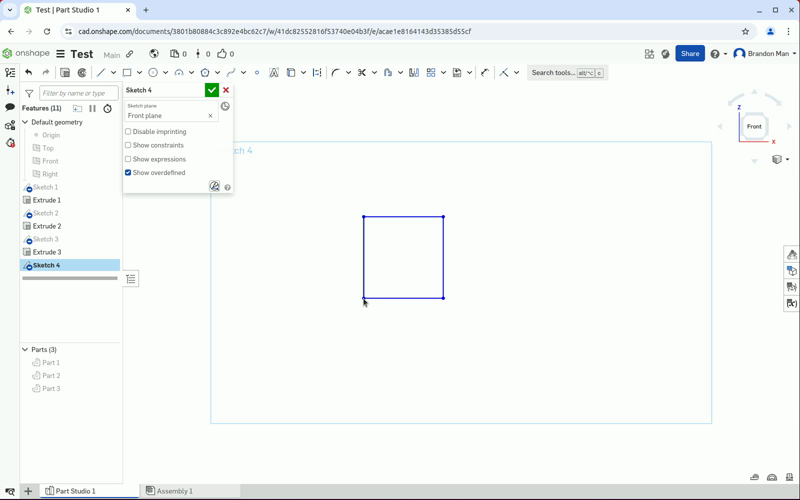
mouse_move(428, 222)
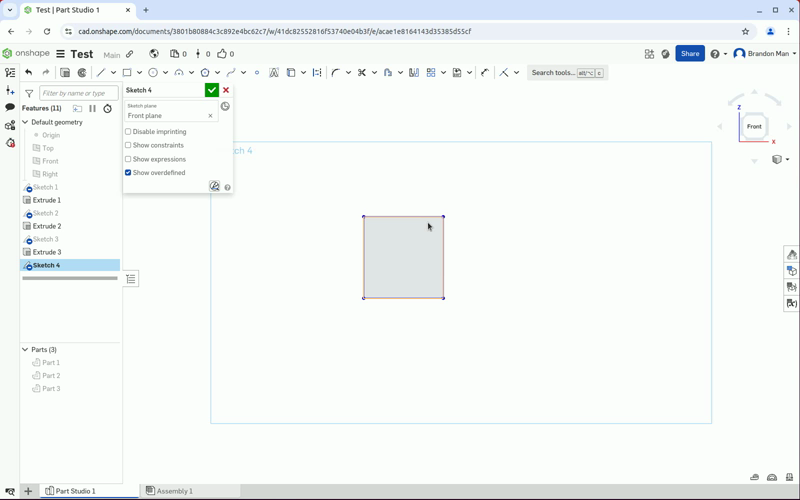
click(428, 222)
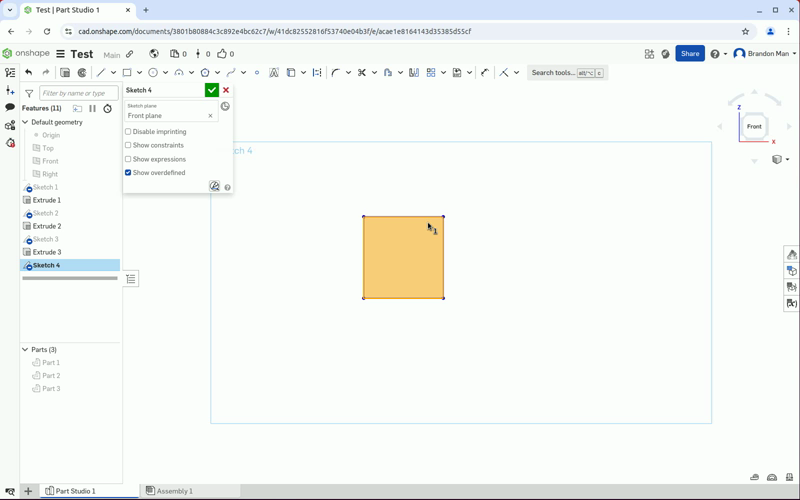
mouse_move(73, 352)
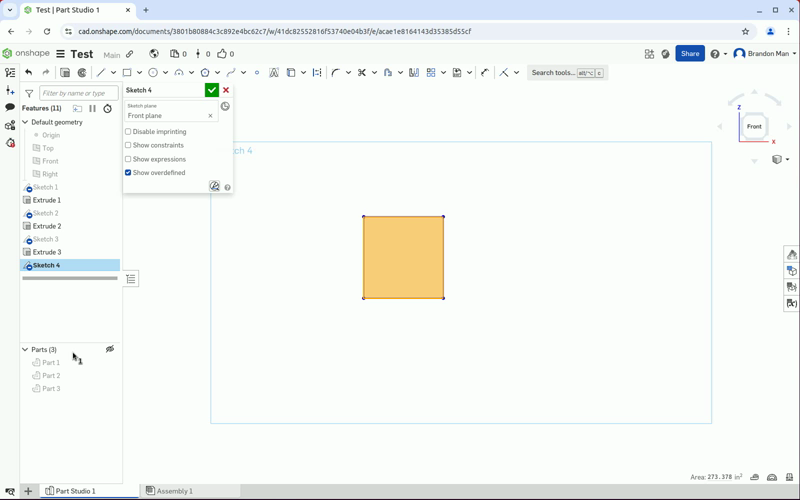
key(shift+y)
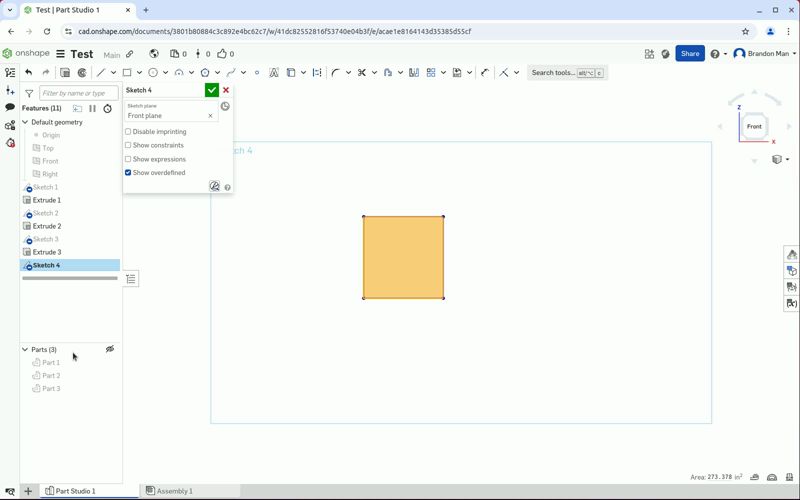
key(shift+e)
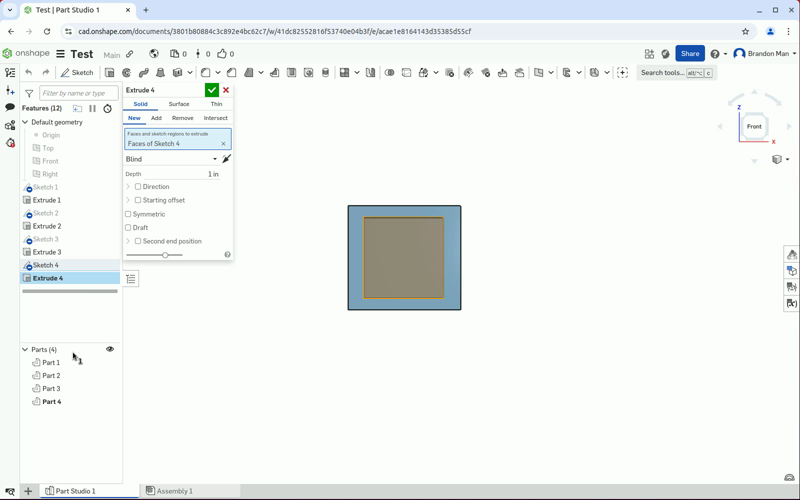
mouse_move(143, 106)
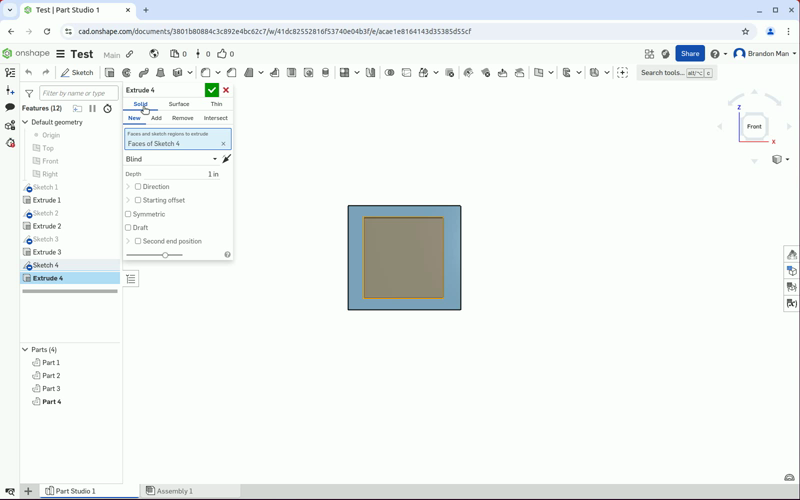
click(143, 106)
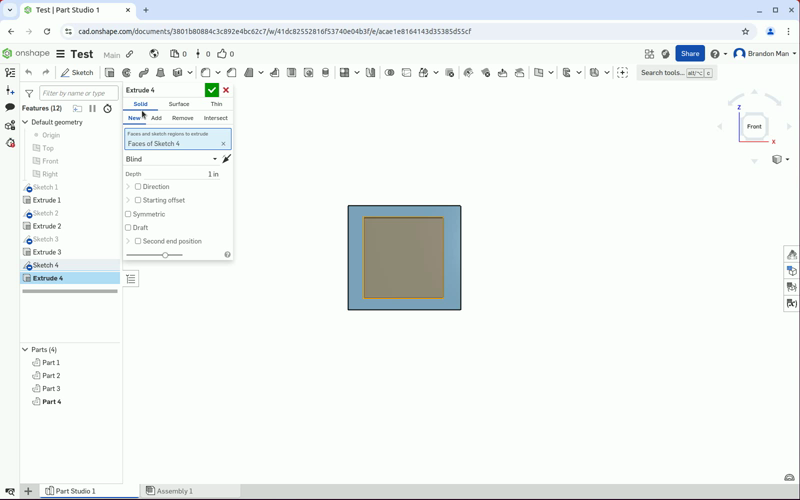
mouse_move(137, 120)
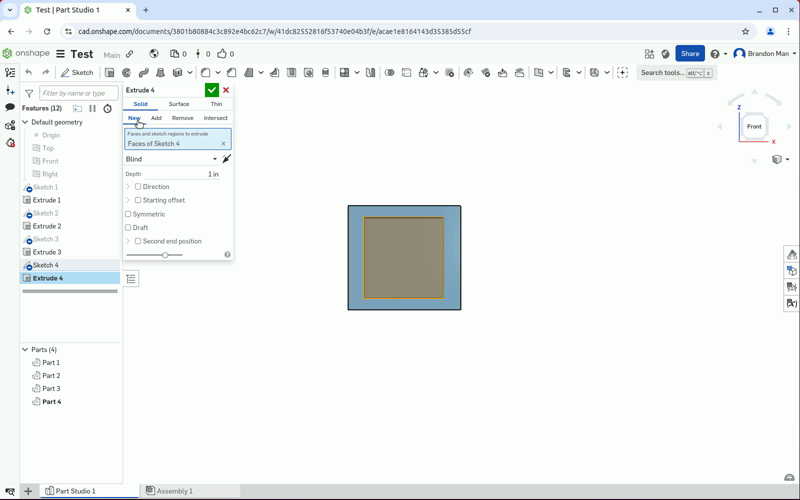
click(137, 120)
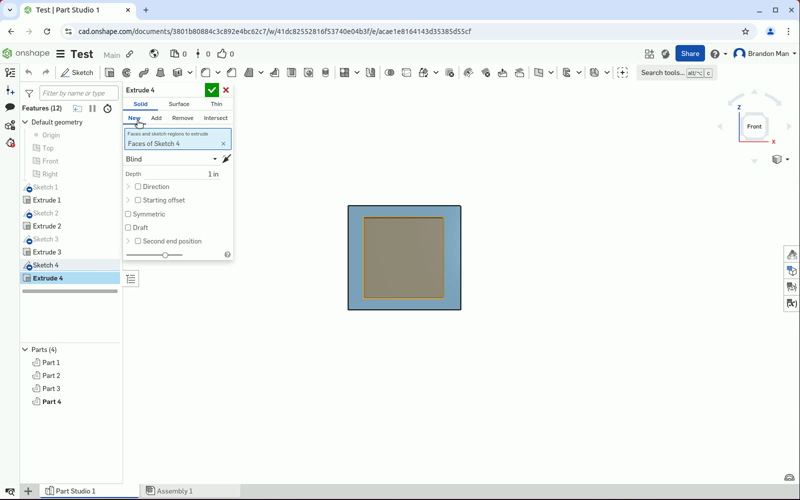
key(tab, 4)
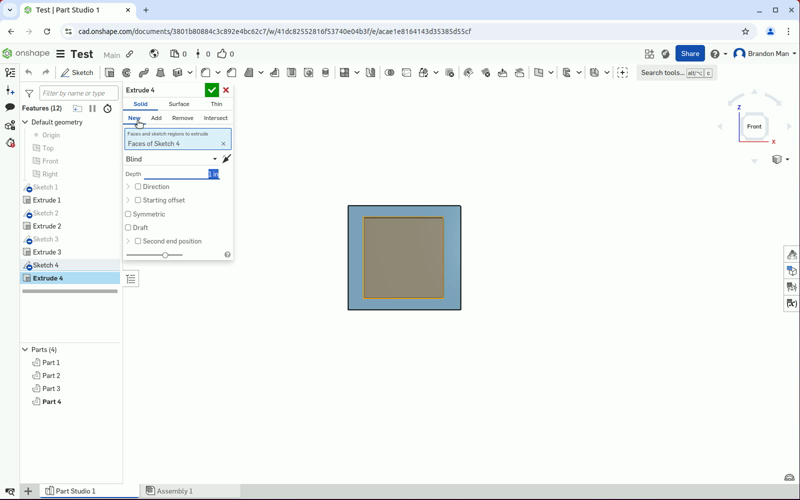
text(3.611)
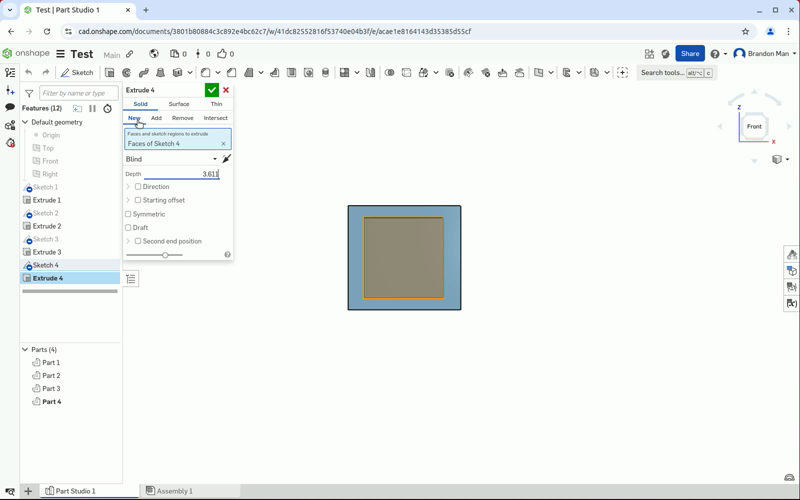
key(enter)
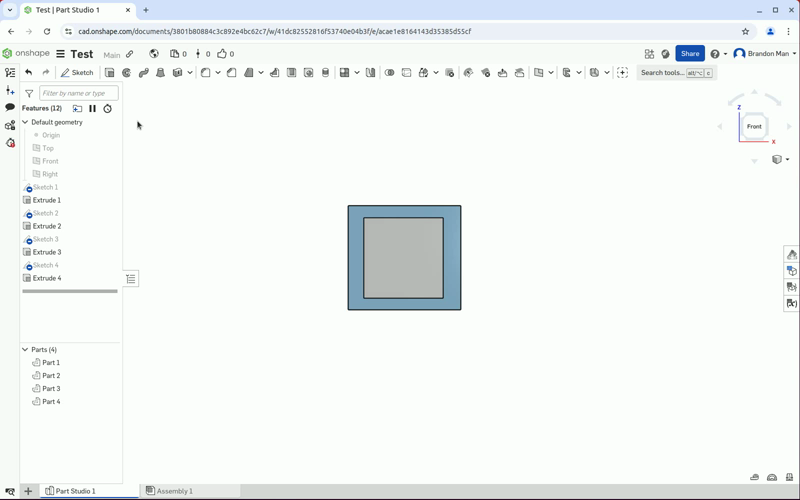
key(shift+h)
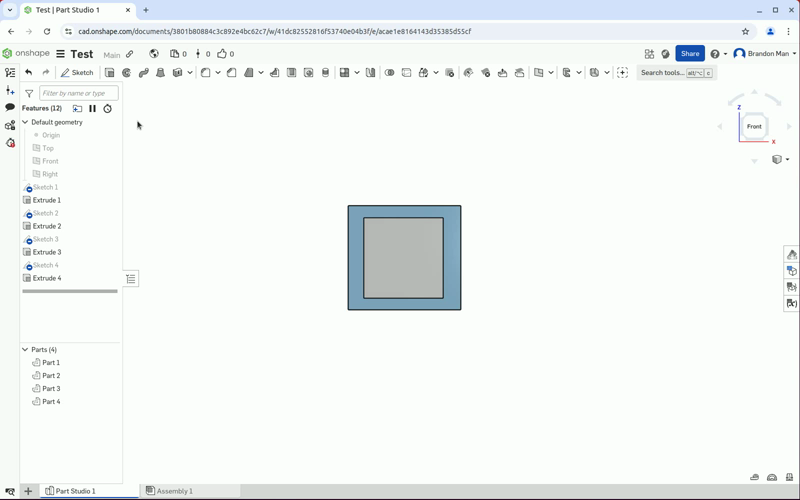
key(shift+h)
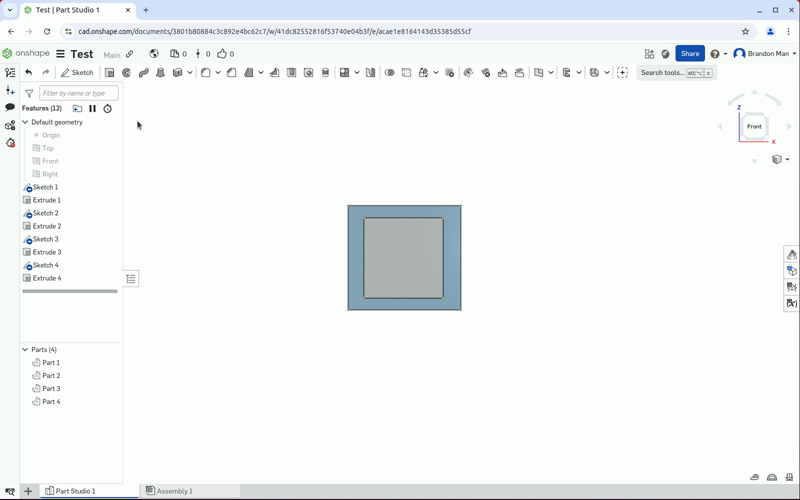
key(shift+7)
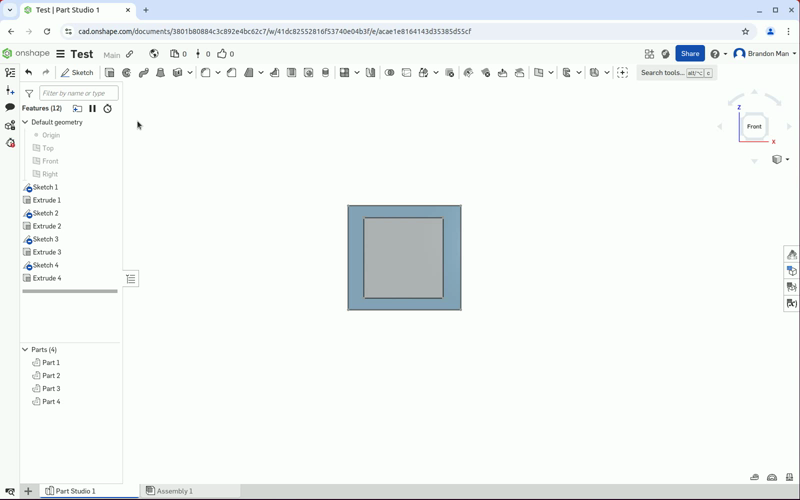
key(left, 2)
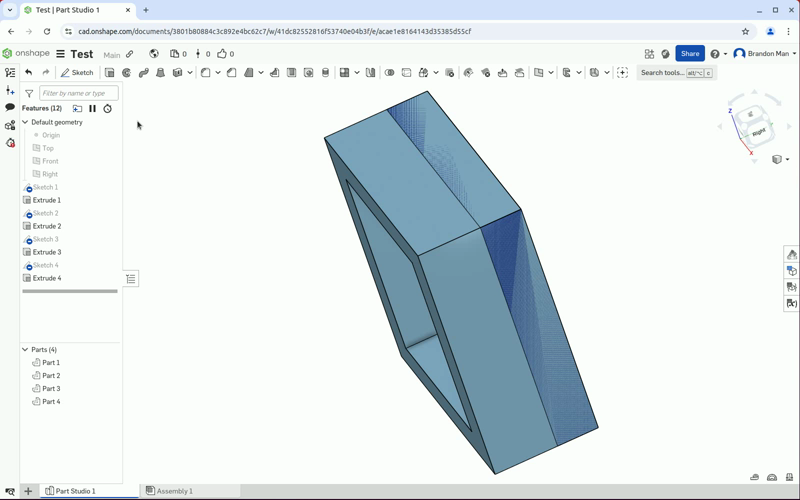
key(down, 2)
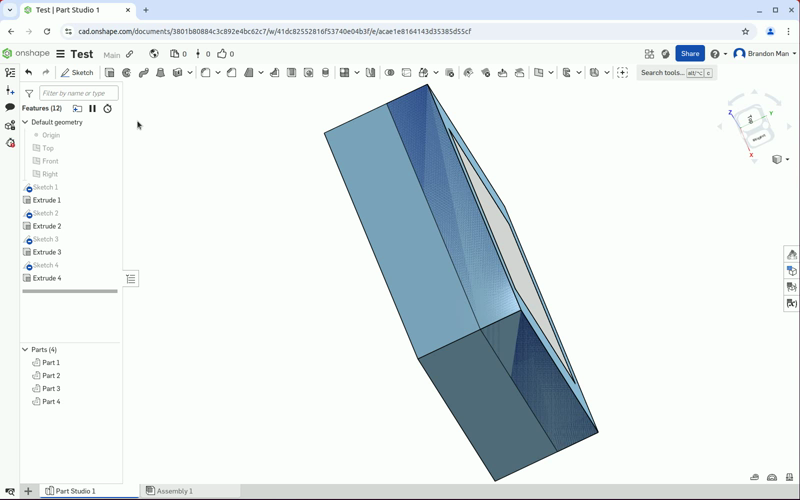
key(up, 2)
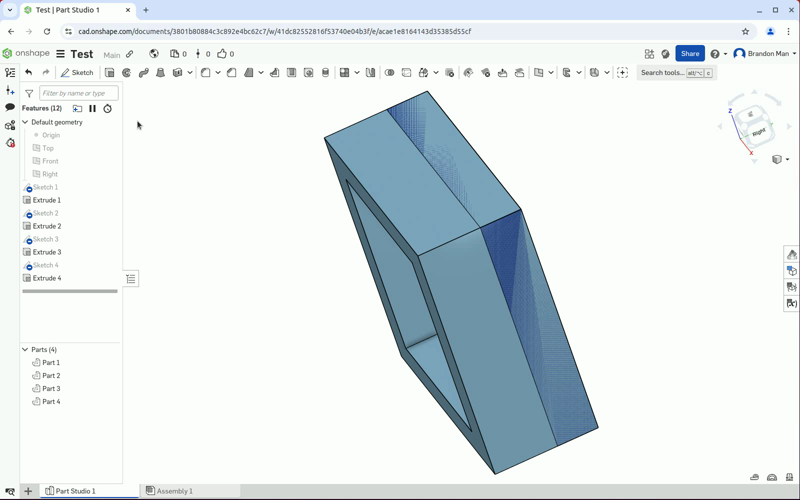
key(right, 2)
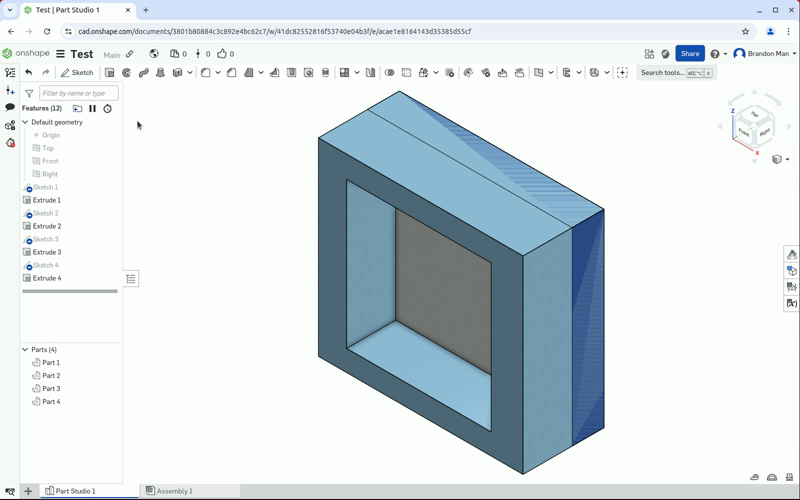
mouse_move(73, 189)
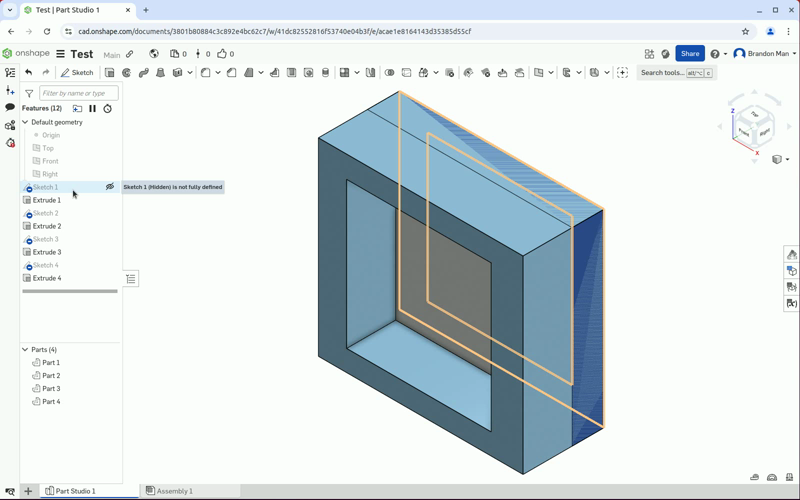
click(73, 189)